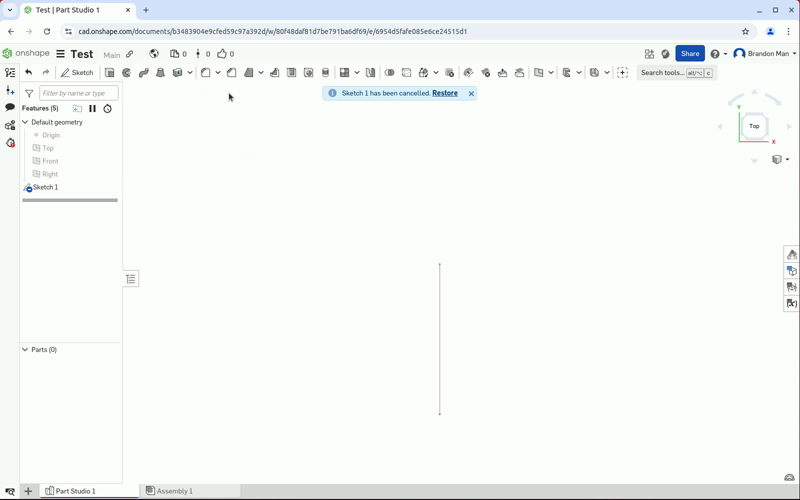
key(shift+h)
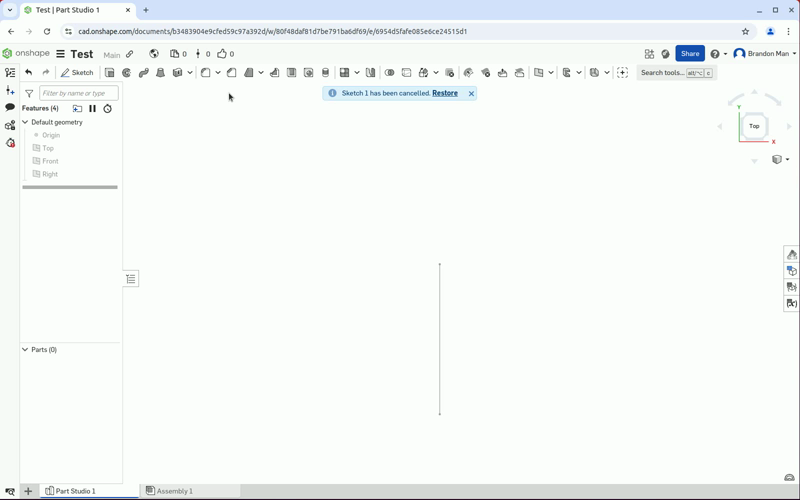
key(shift+s)
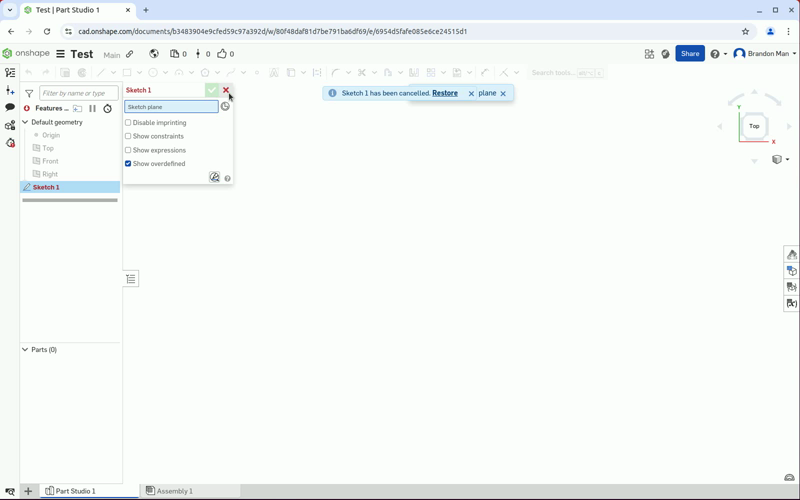
mouse_move(73, 150)
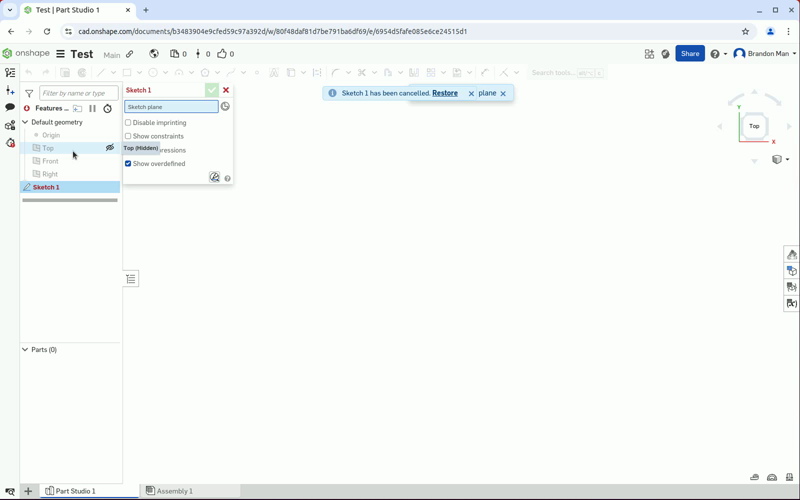
click(73, 150)
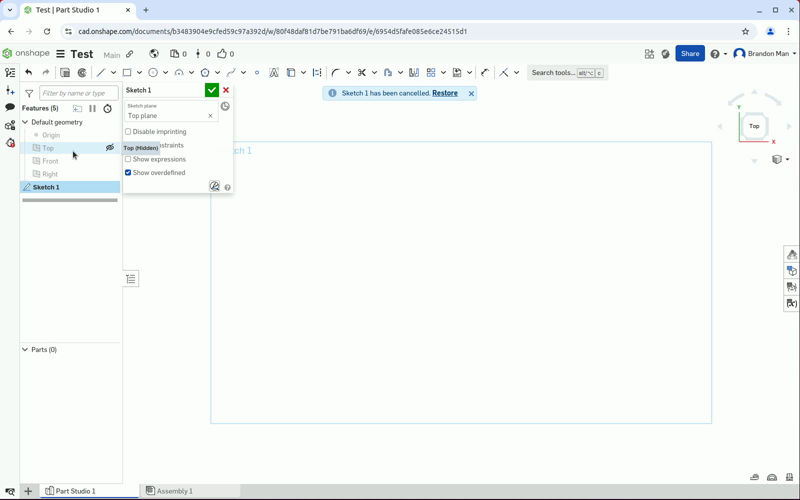
mouse_move(73, 352)
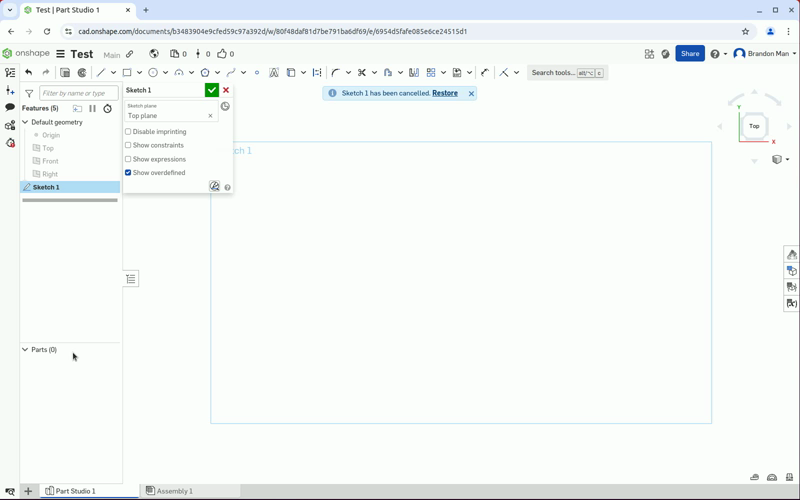
key(y)
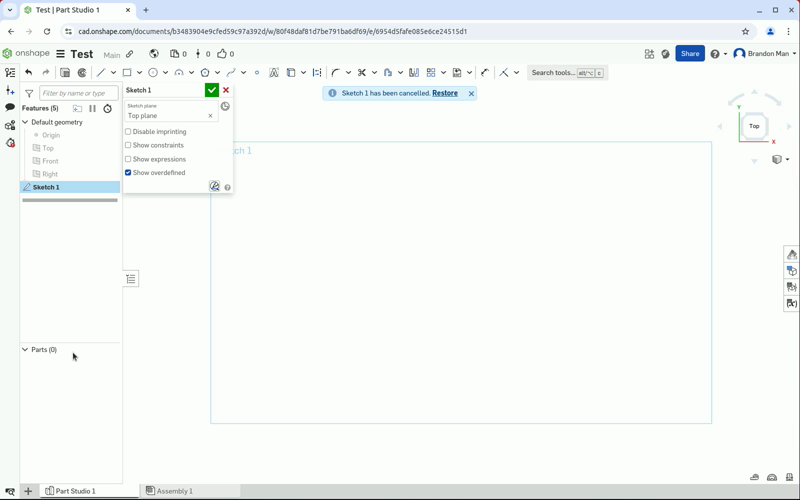
key(l)
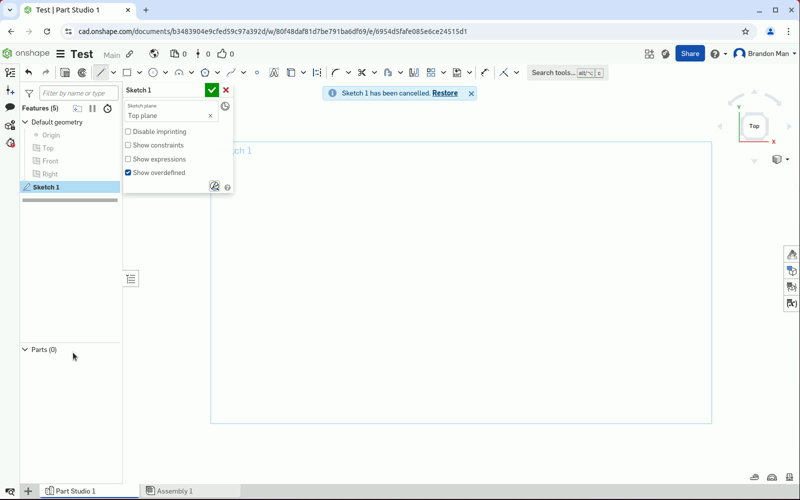
key_down(shift)
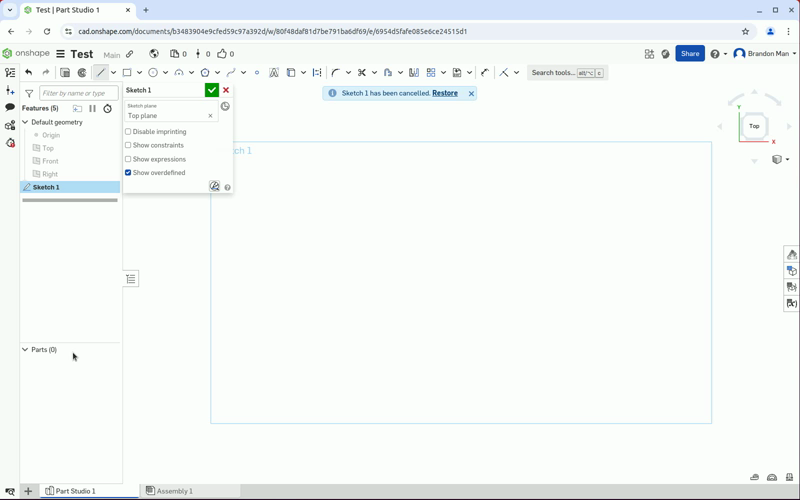
mouse_move(457, 287)
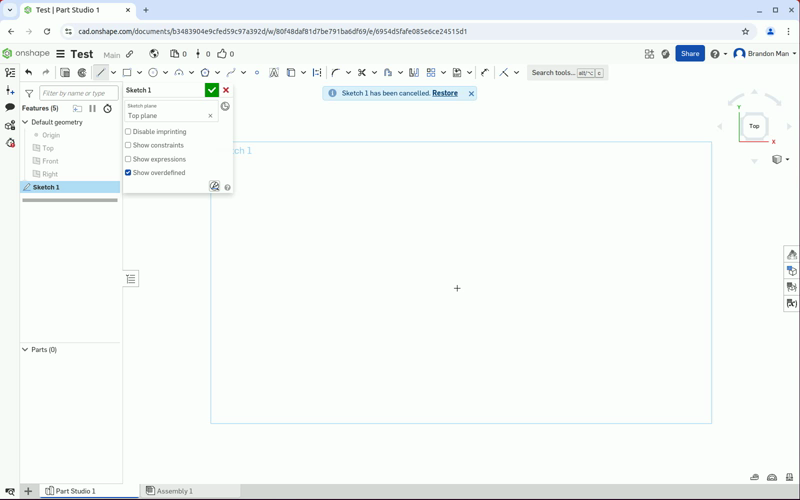
click(457, 287)
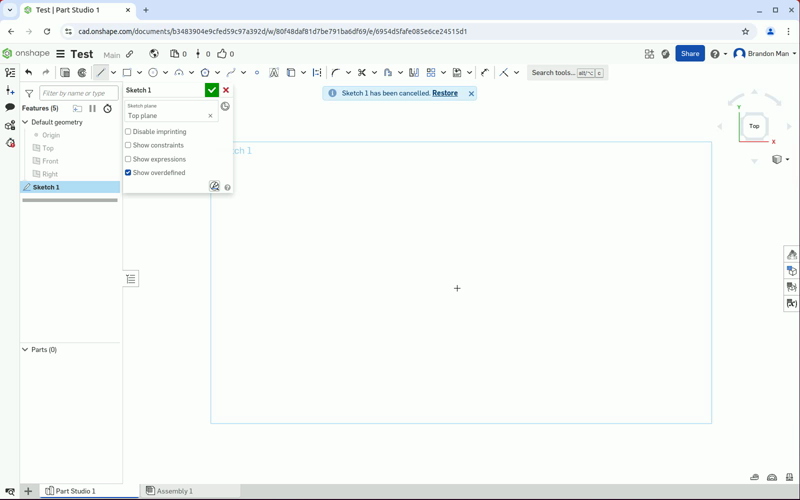
key_up(shift)
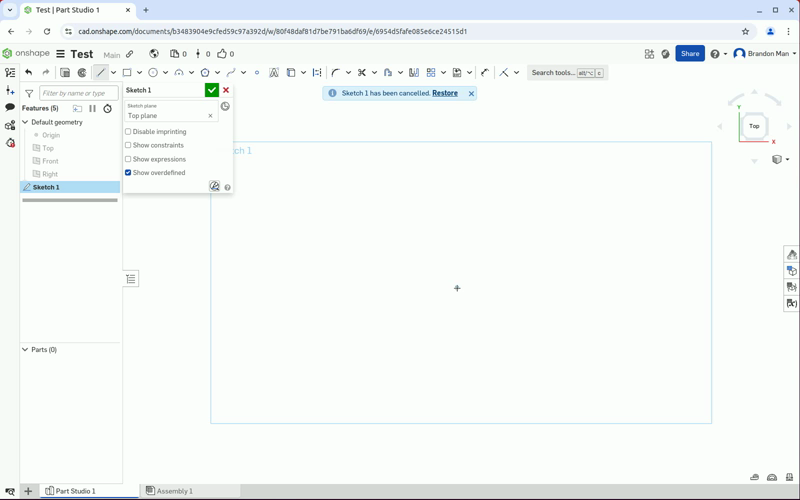
key_down(shift)
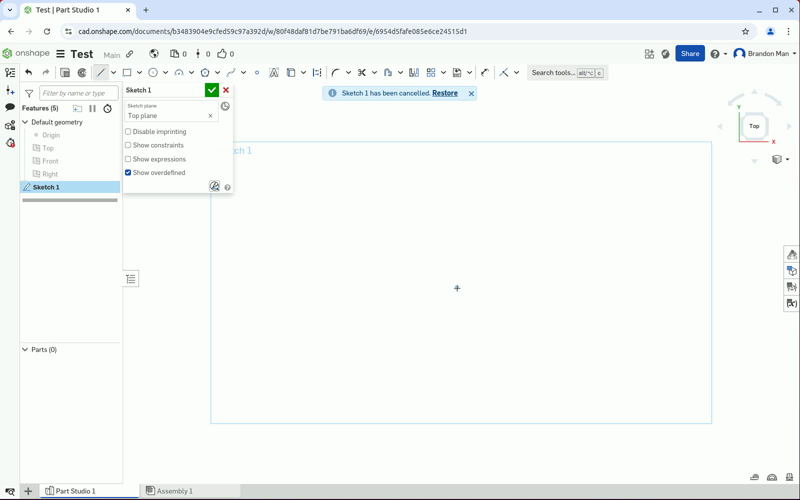
mouse_move(487, 287)
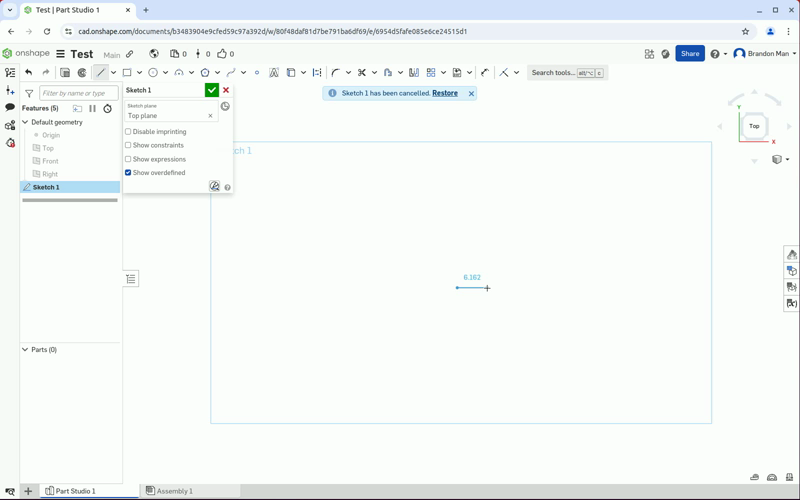
mouse_move(457, 277)
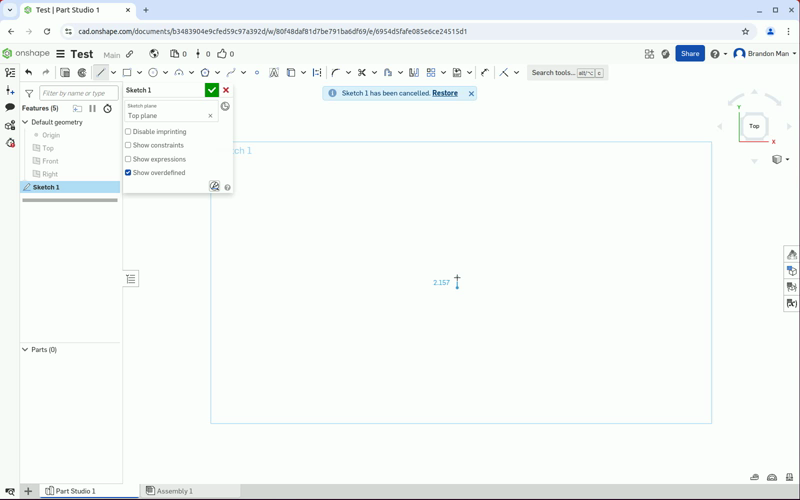
click(457, 277)
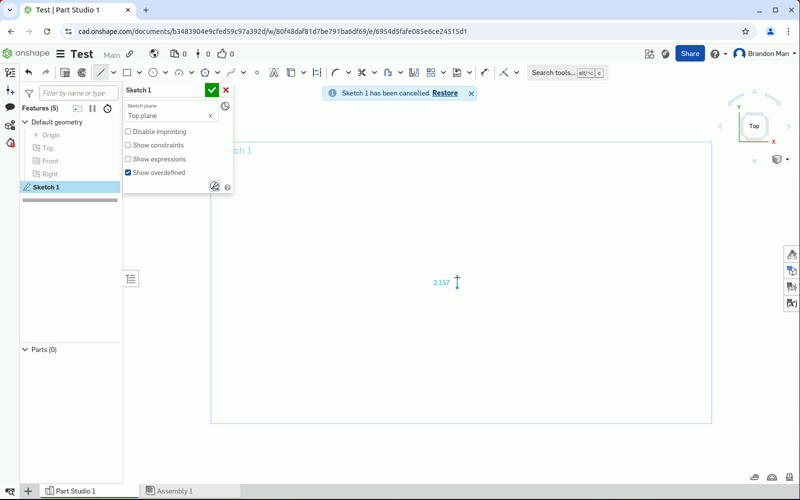
key_up(shift)
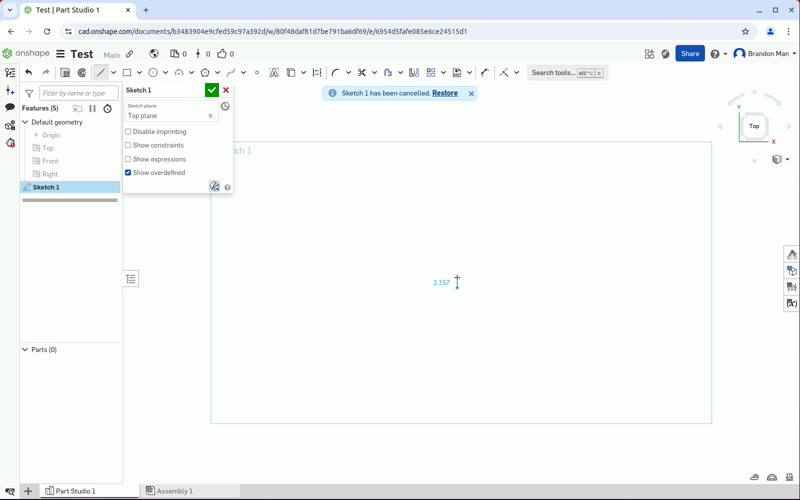
key(esc)
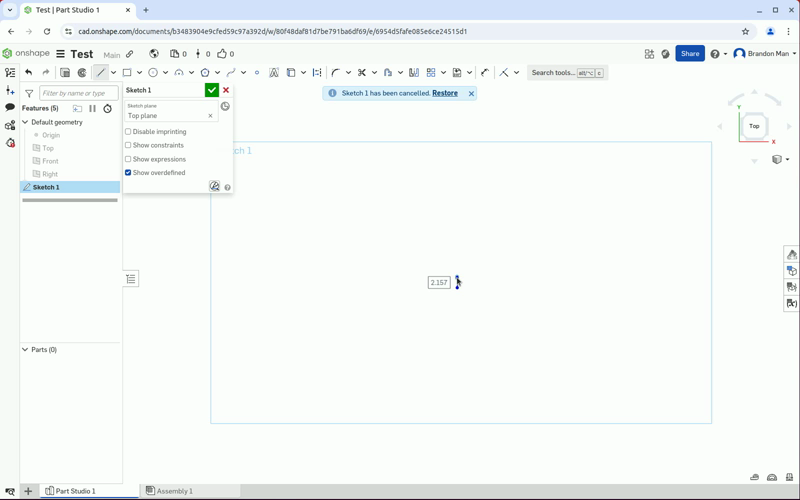
key(a)
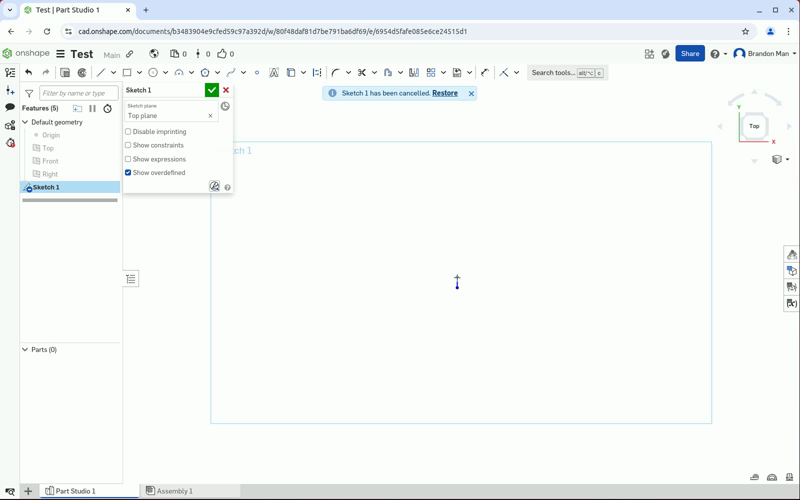
mouse_move(457, 277)
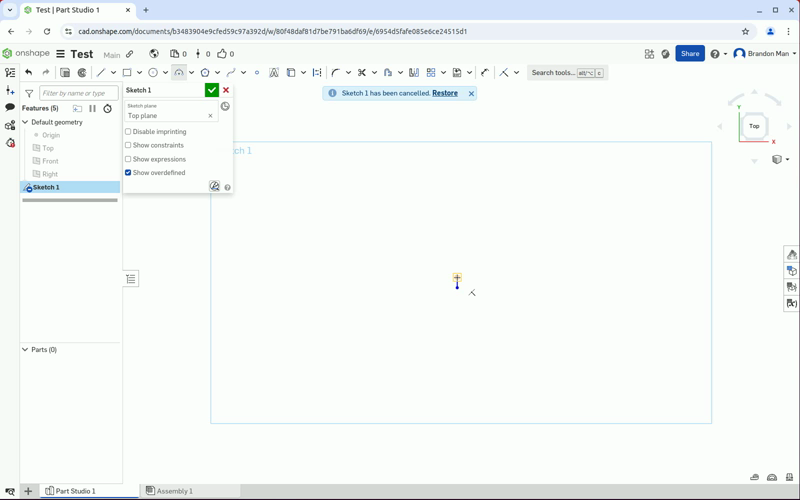
click(457, 277)
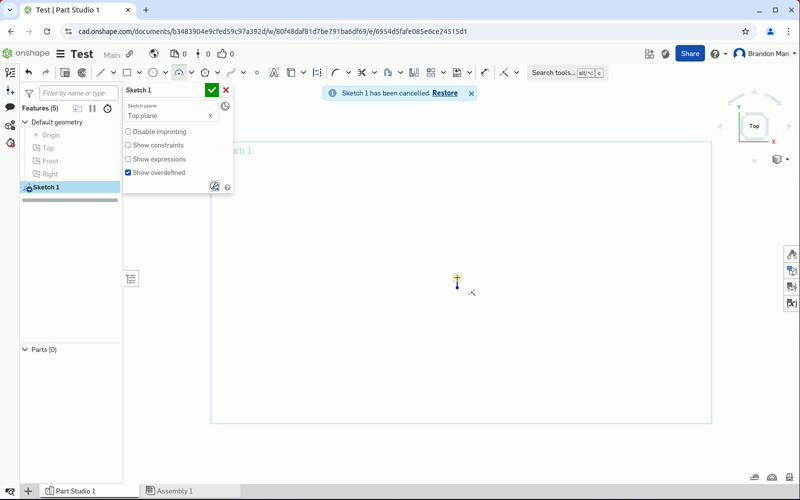
mouse_move(457, 287)
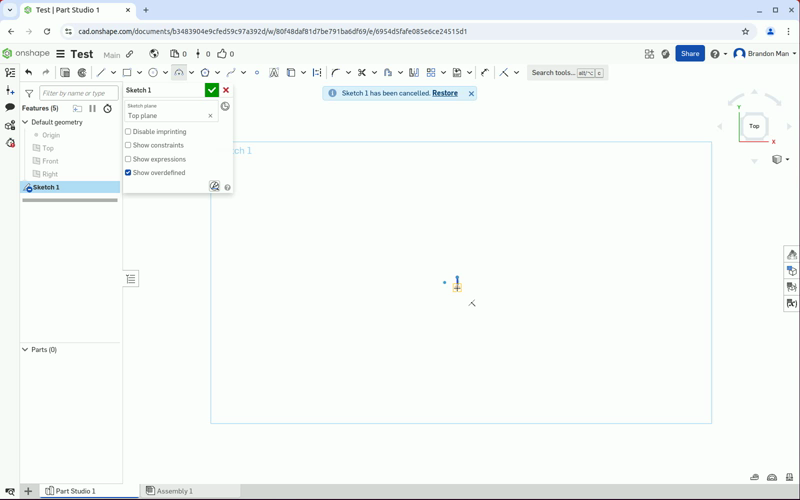
click(457, 287)
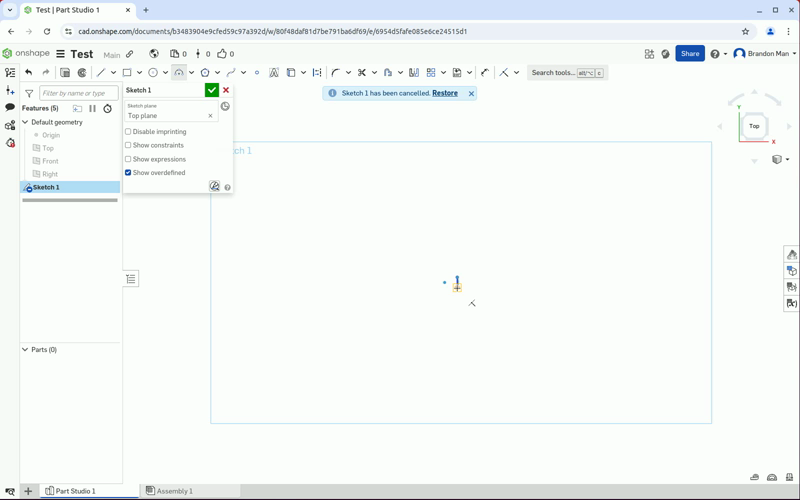
key_down(shift)
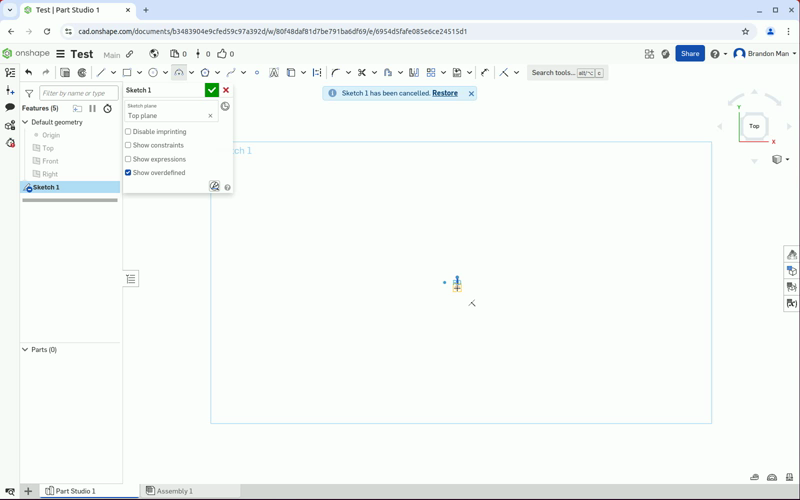
mouse_move(454, 282)
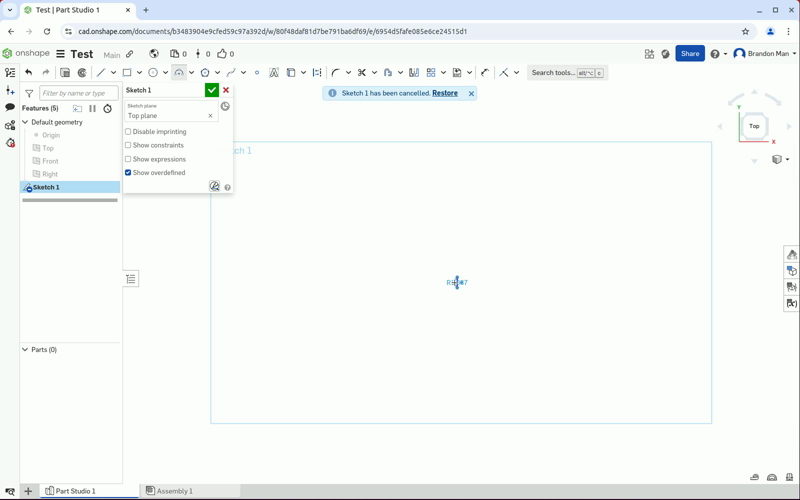
click(454, 282)
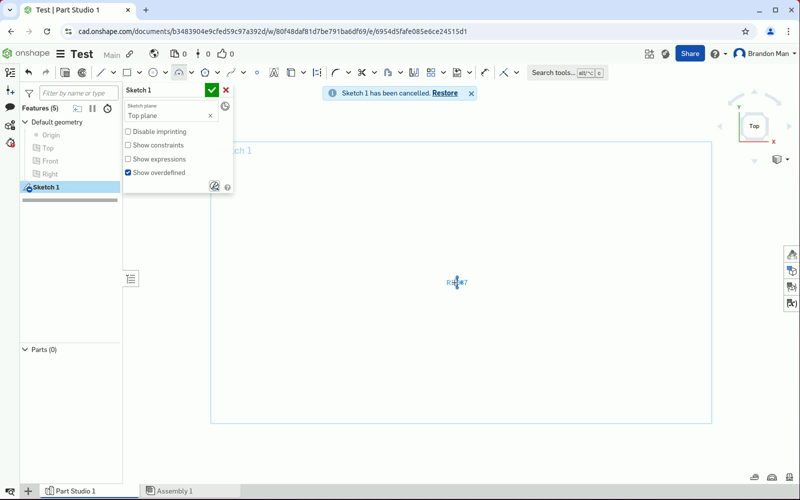
key_up(shift)
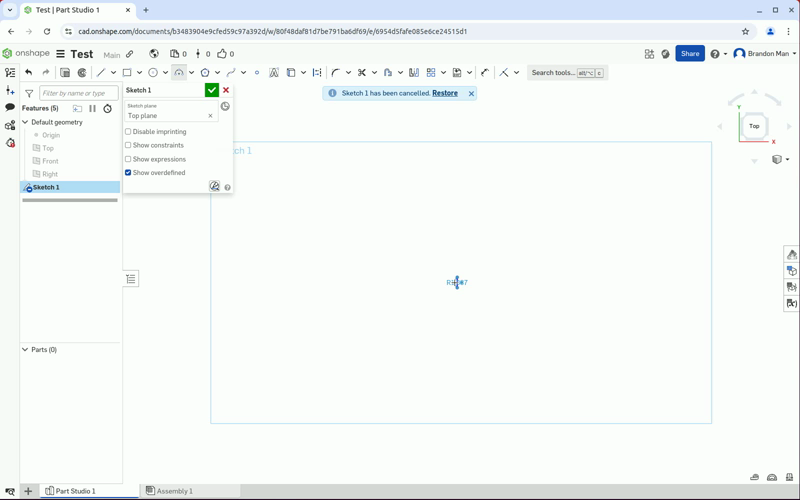
key(esc)
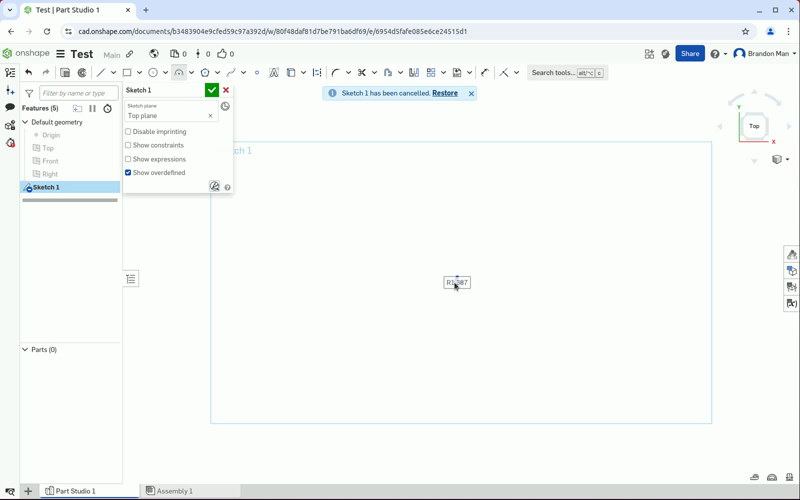
mouse_move(457, 277)
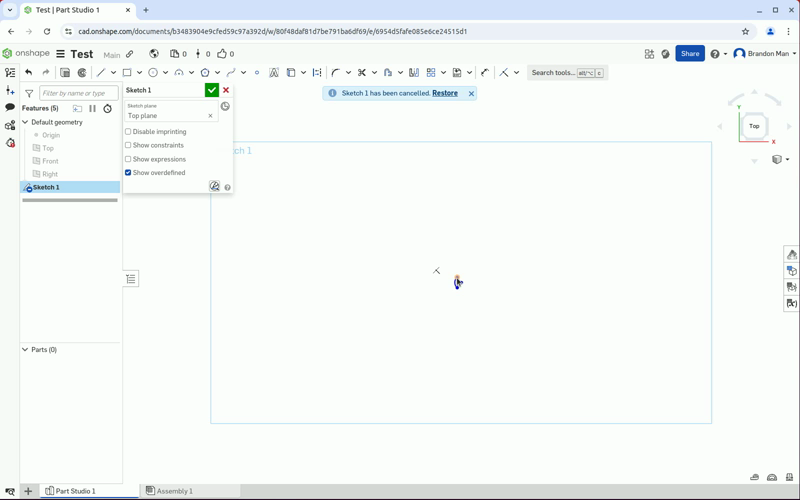
scroll(6)
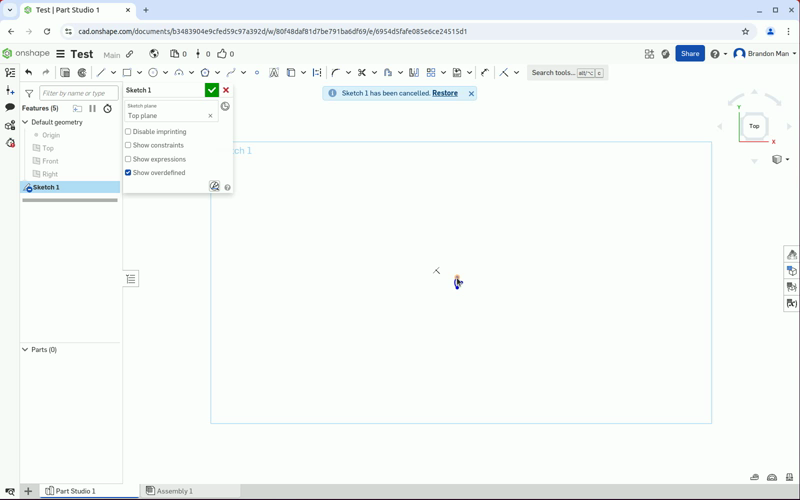
scroll(6)
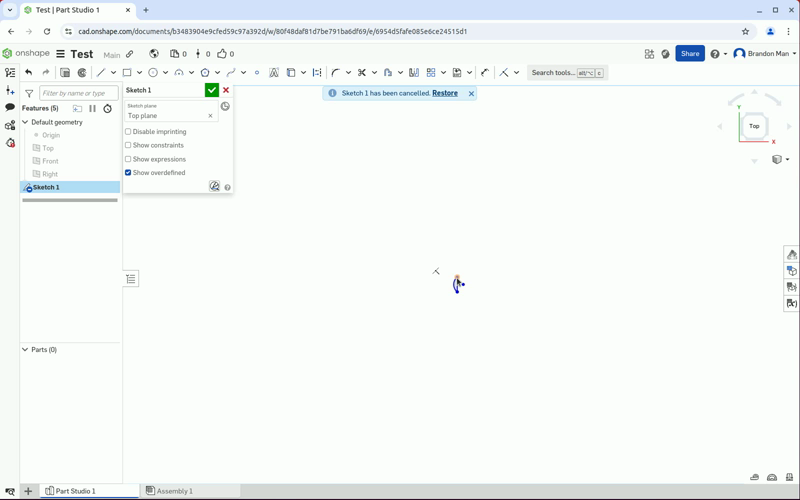
scroll(6)
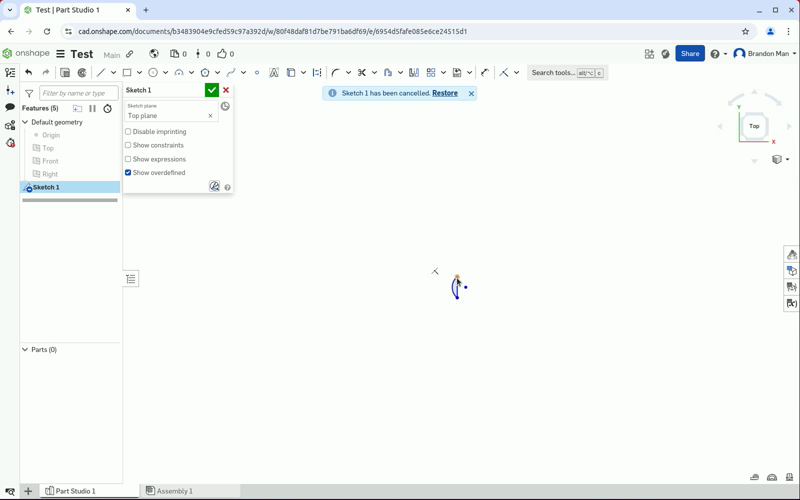
scroll(6)
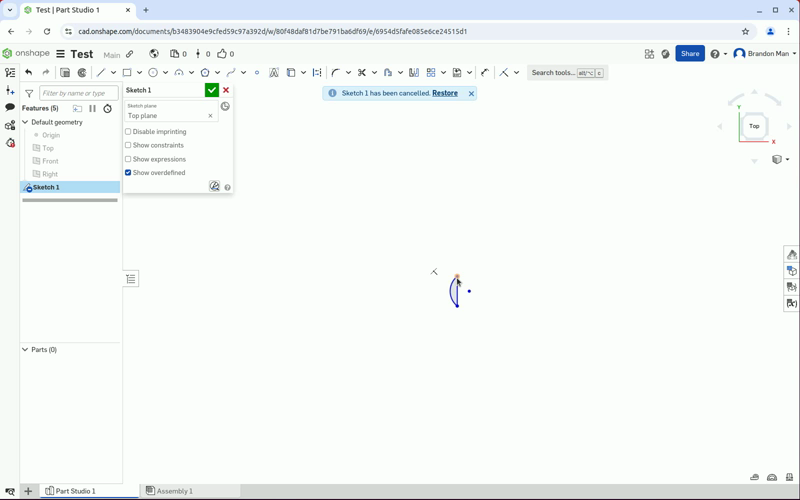
scroll(6)
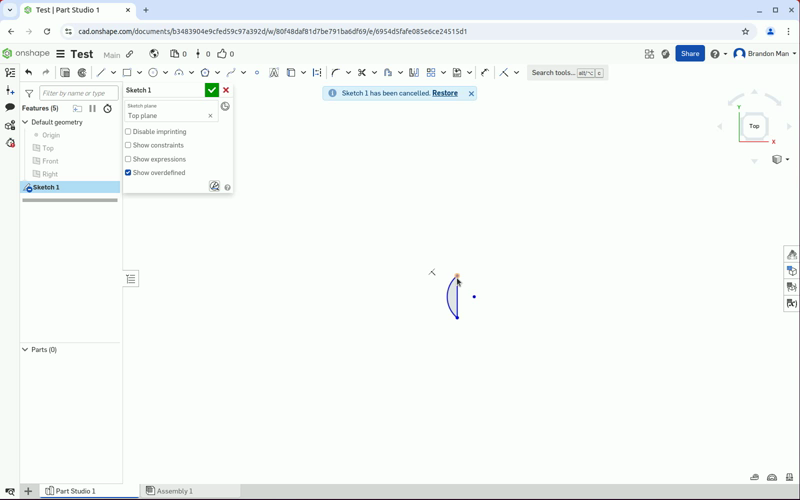
scroll(6)
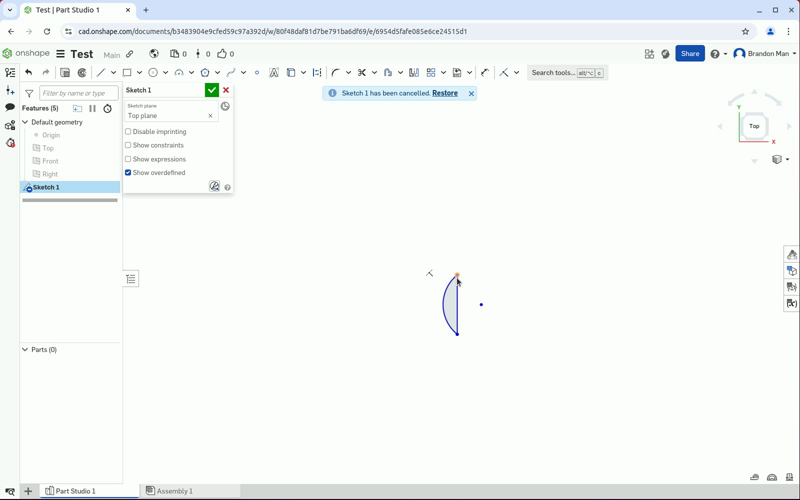
scroll(6)
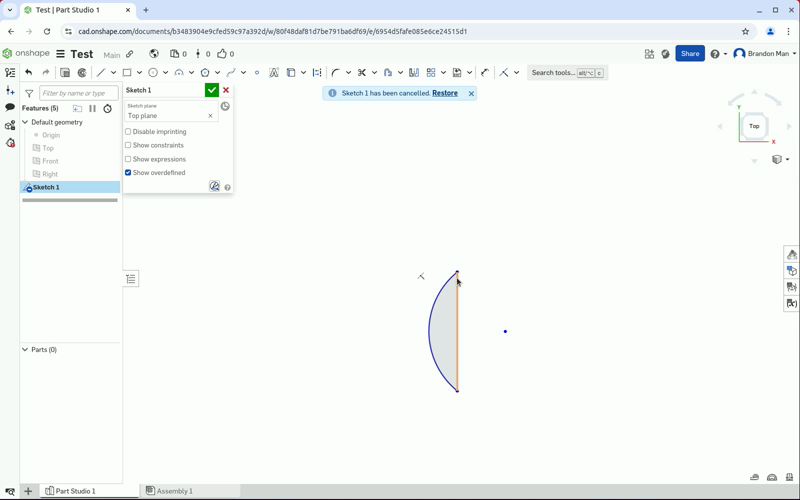
click(457, 277)
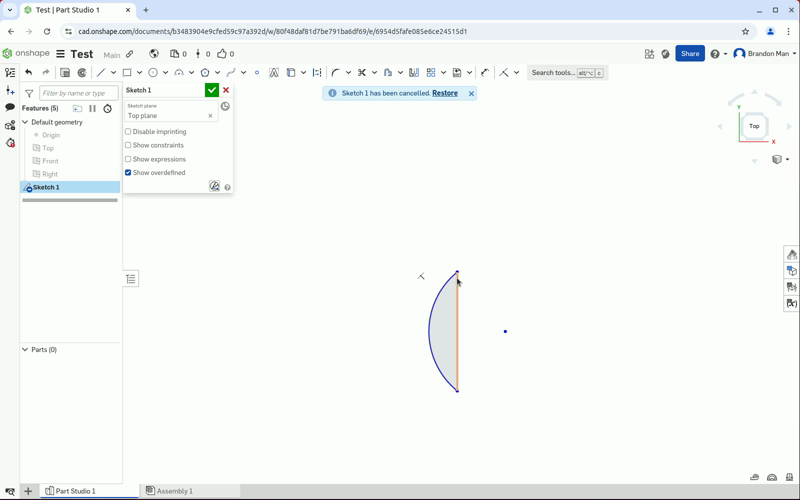
scroll(-6)
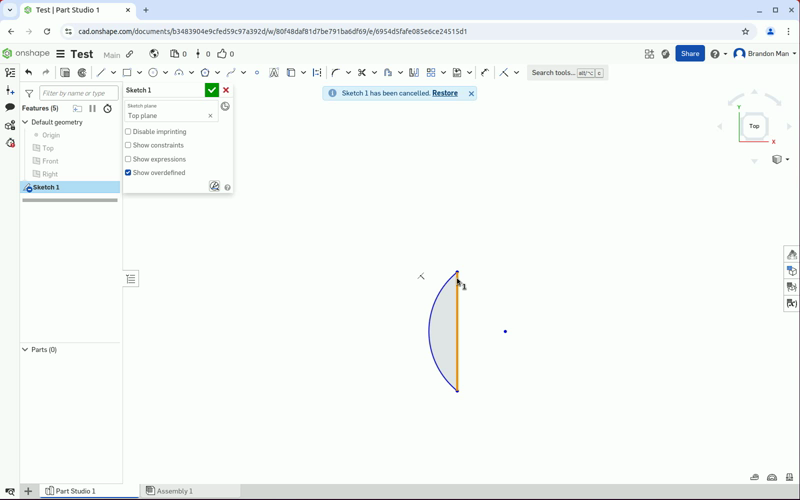
scroll(-6)
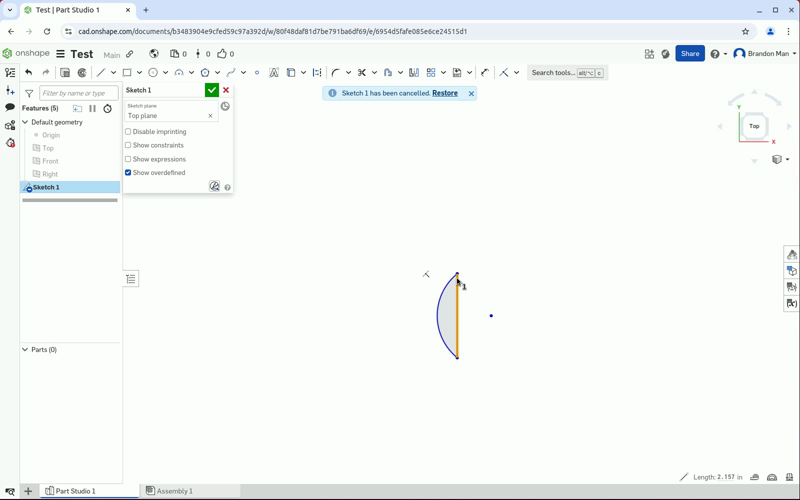
scroll(-6)
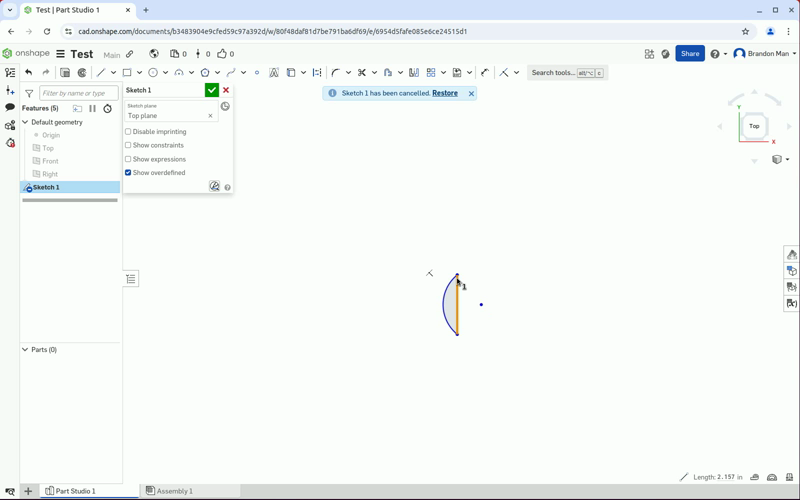
scroll(-6)
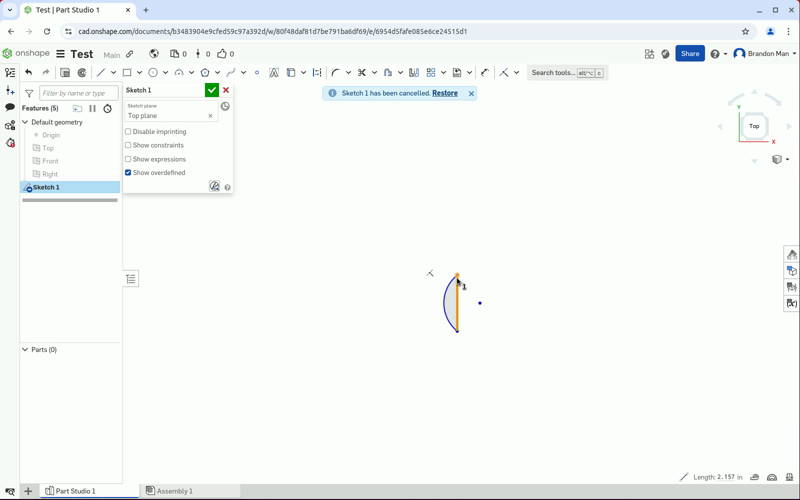
scroll(-6)
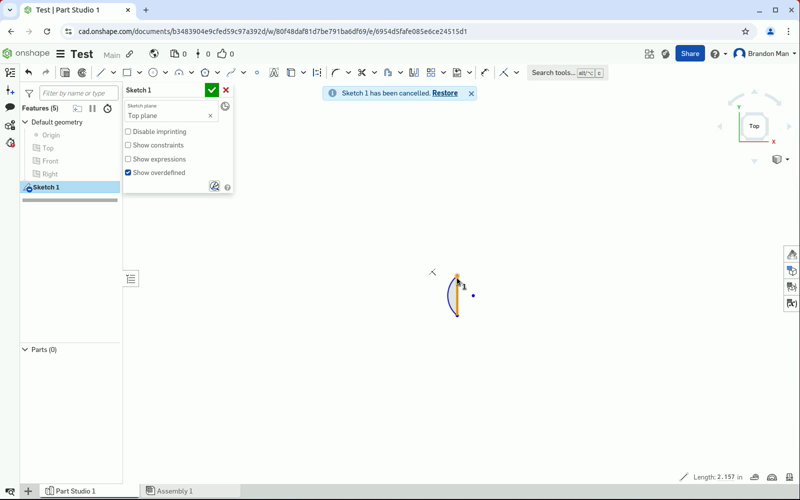
scroll(-6)
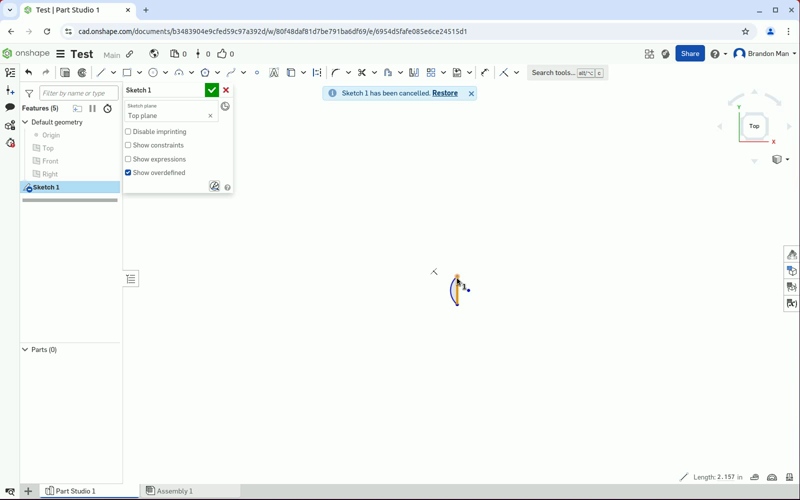
scroll(-6)
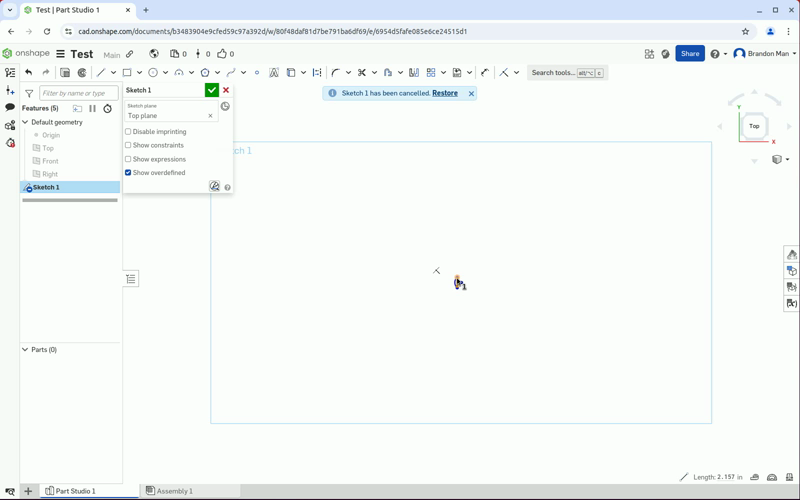
mouse_move(73, 352)
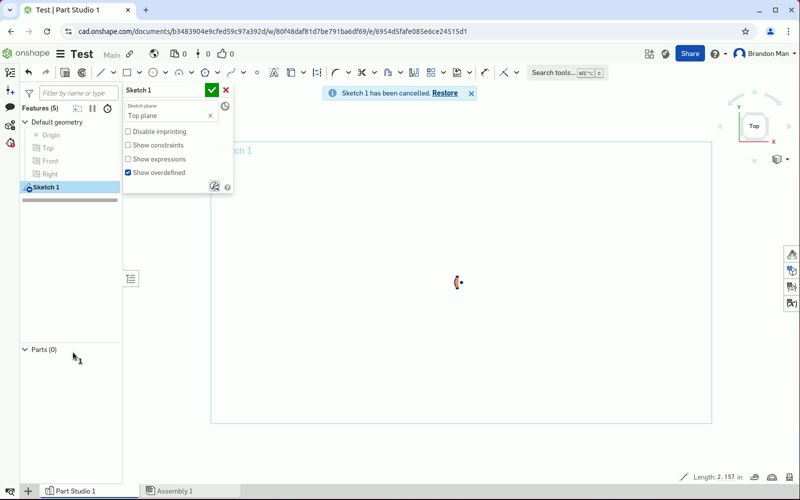
key(shift+y)
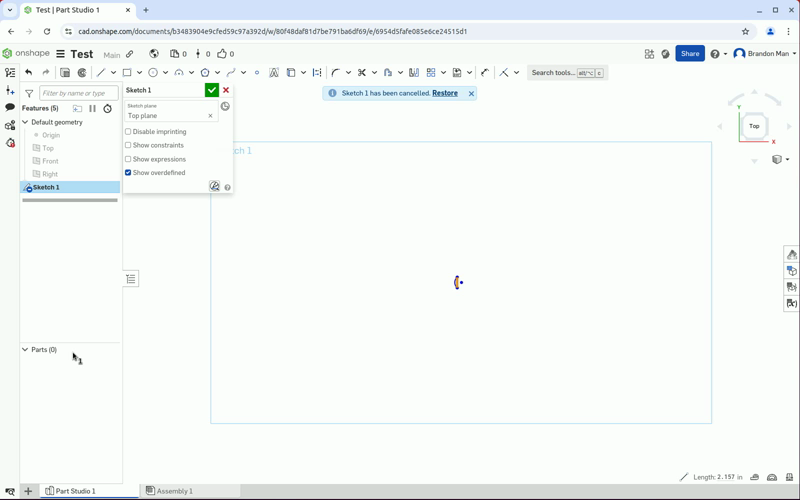
key(shift+e)
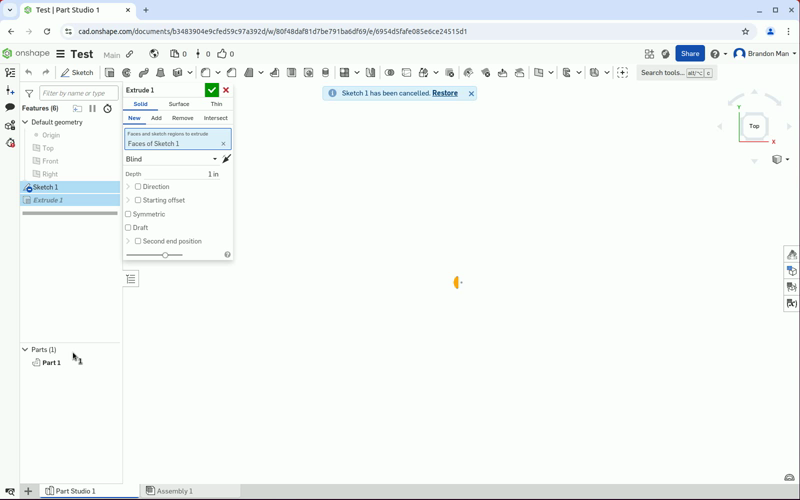
mouse_move(143, 106)
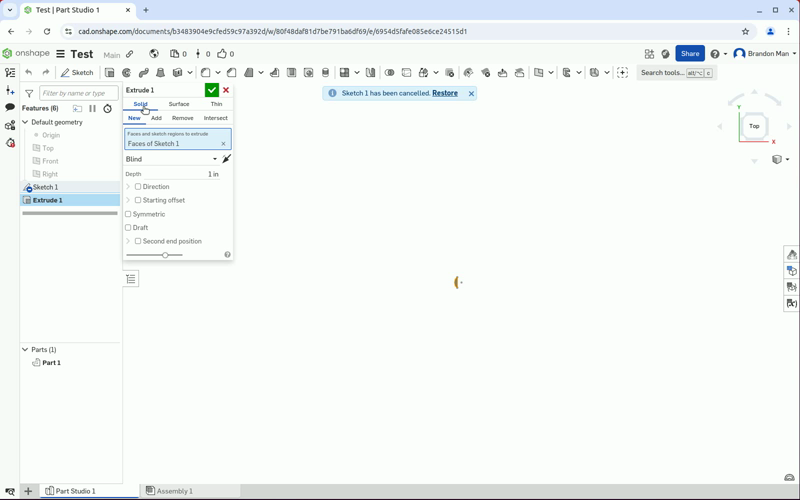
click(143, 106)
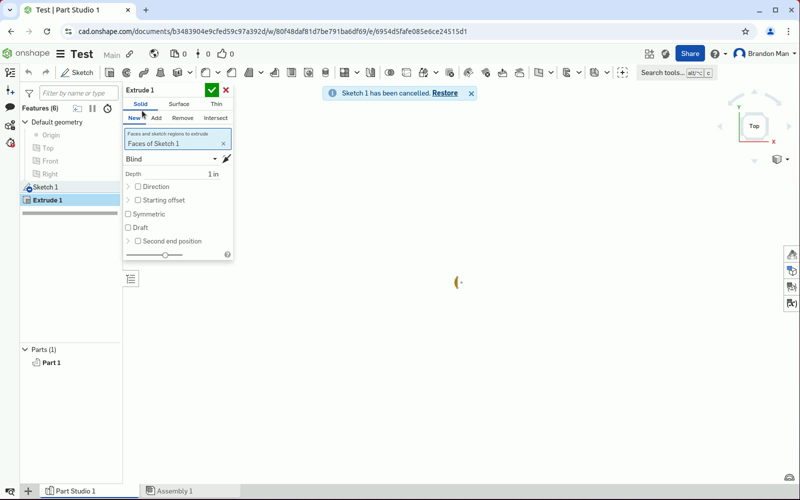
mouse_move(137, 120)
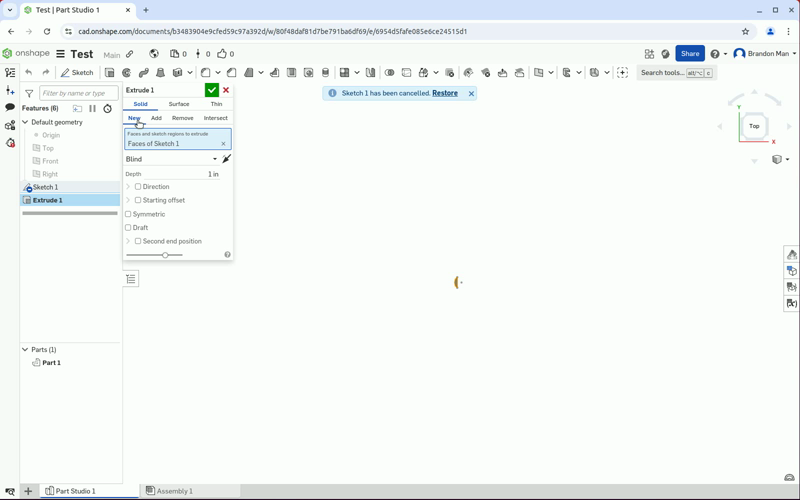
click(137, 120)
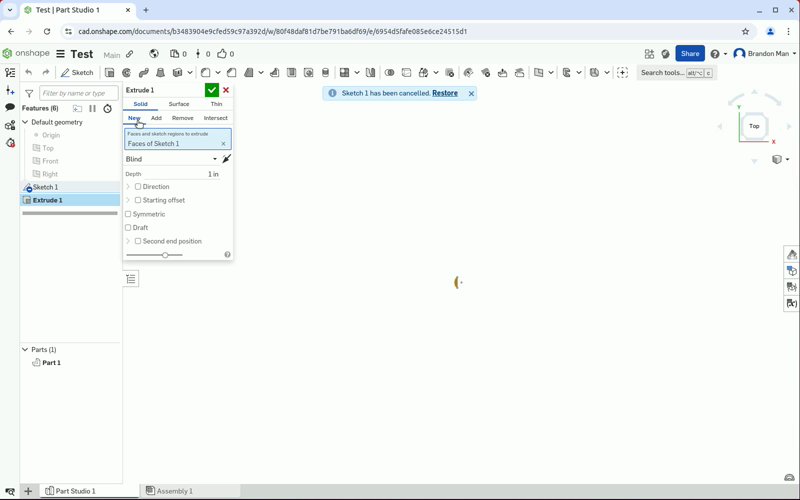
key(tab, 4)
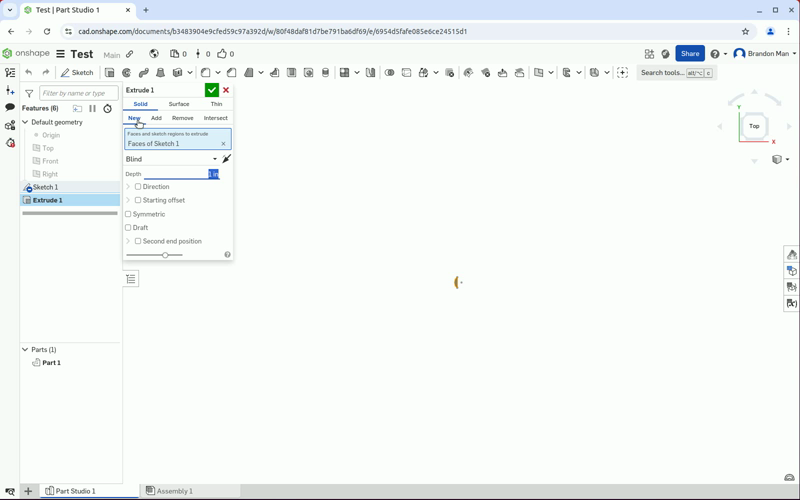
text(3.129)
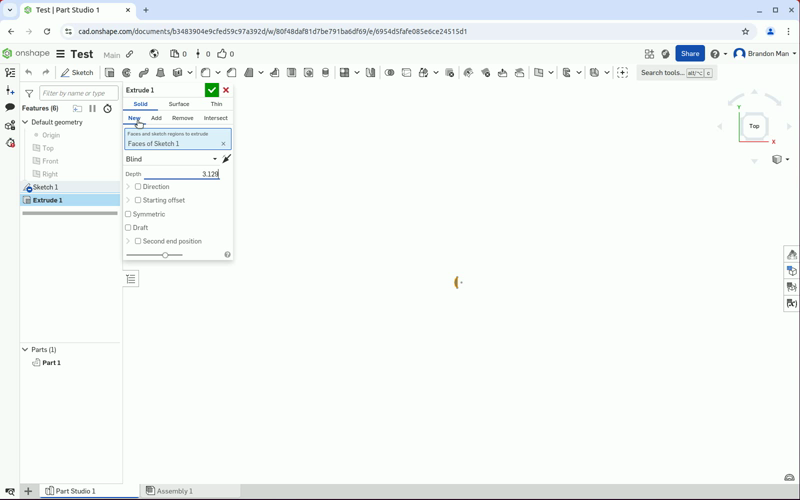
key(enter)
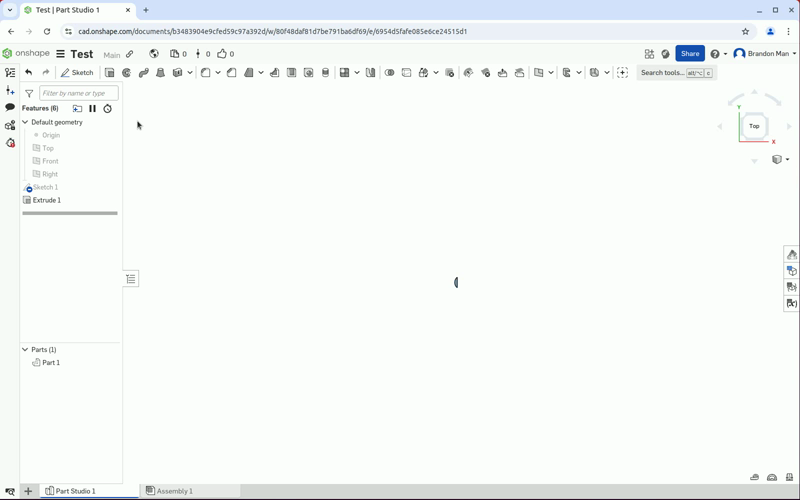
key(shift+h)
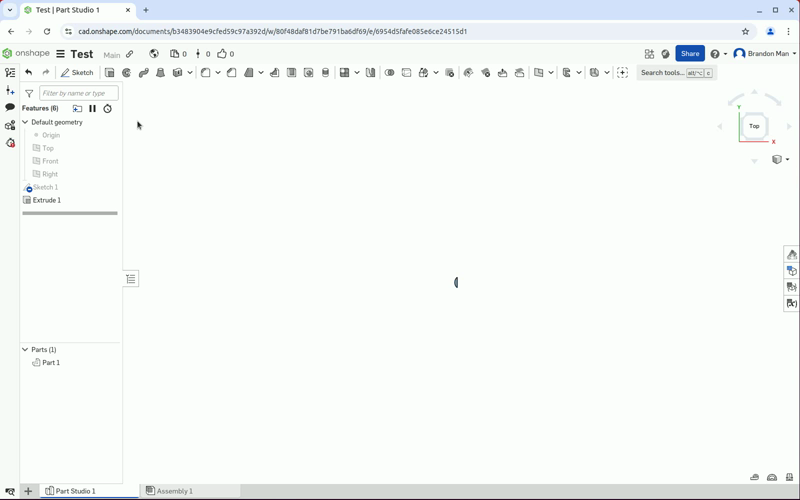
key(shift+h)
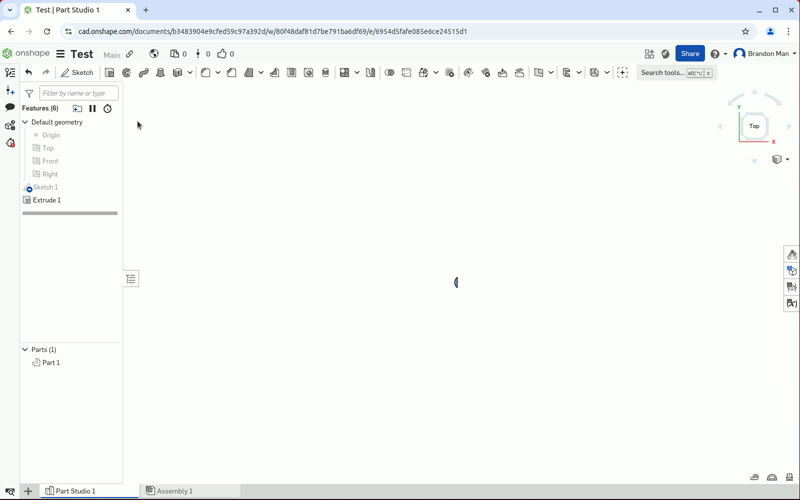
mouse_move(73, 189)
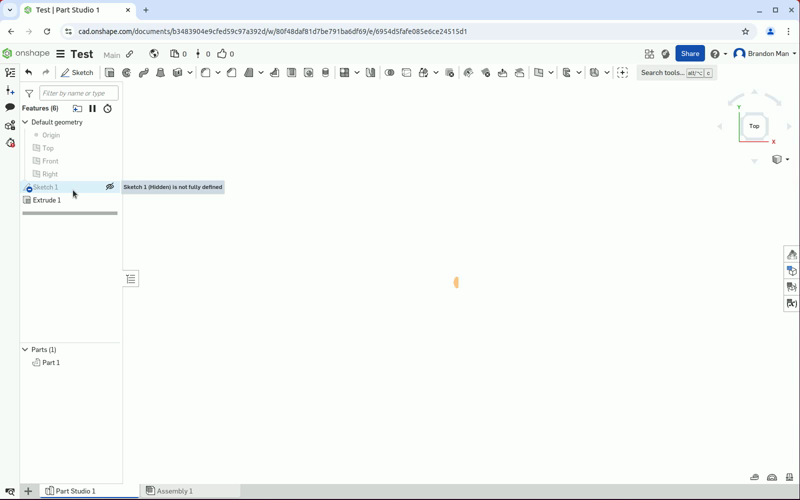
click(73, 189)
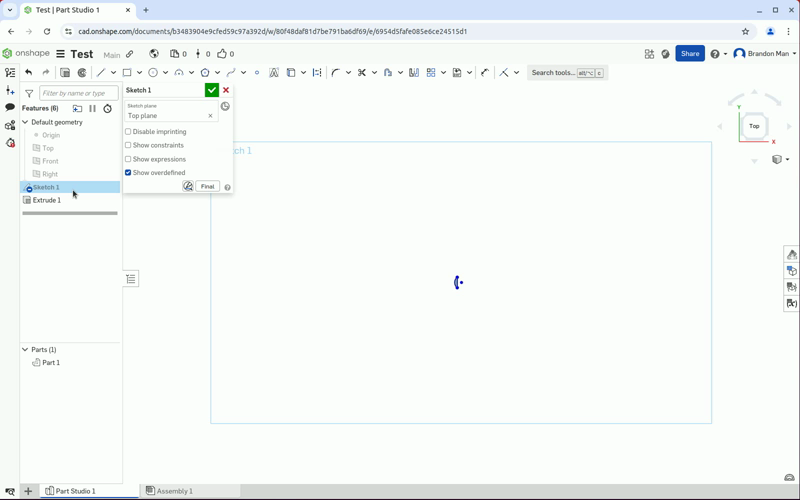
mouse_move(229, 92)
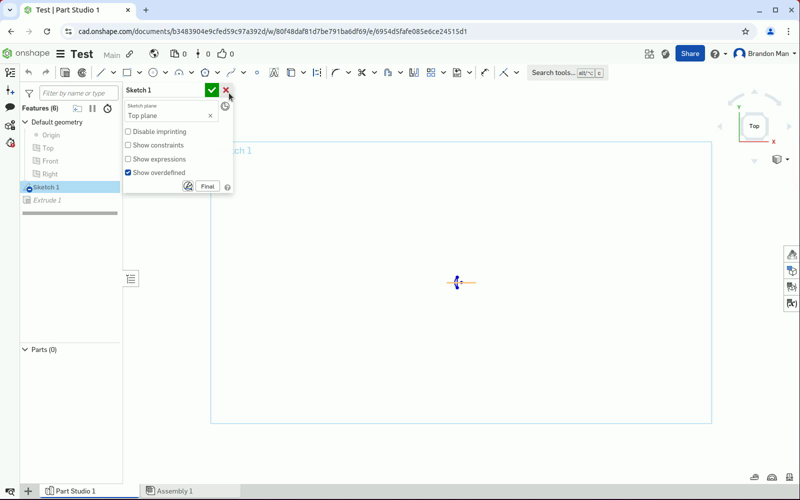
click(229, 92)
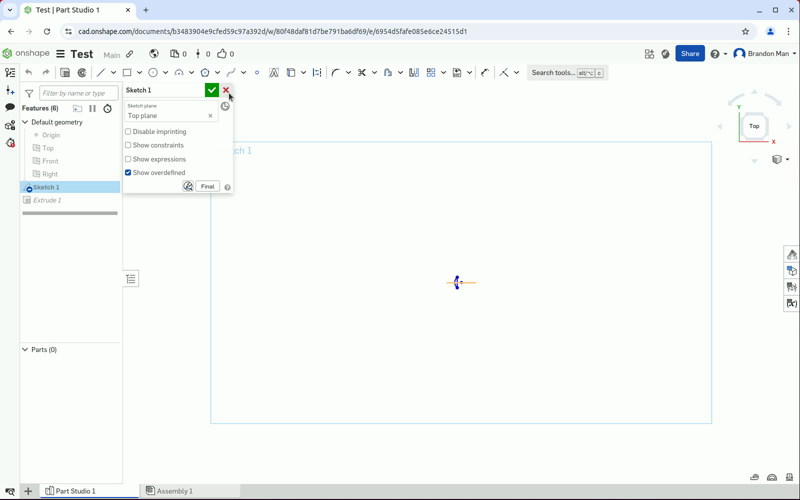
key(shift+s)
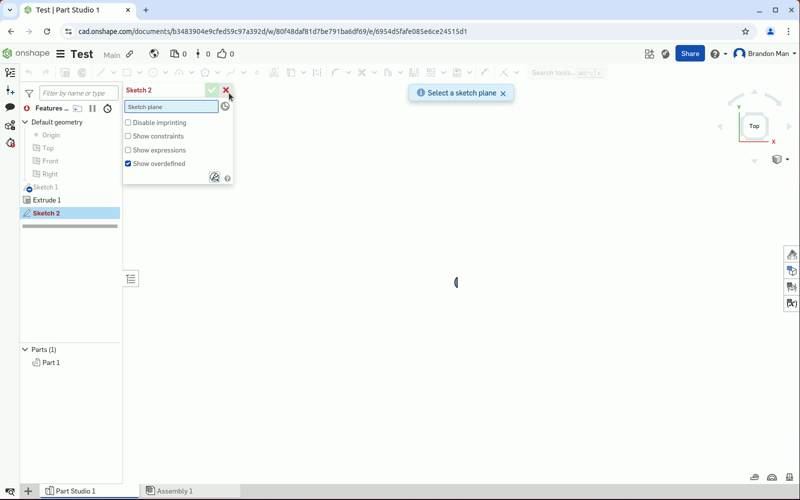
mouse_move(73, 150)
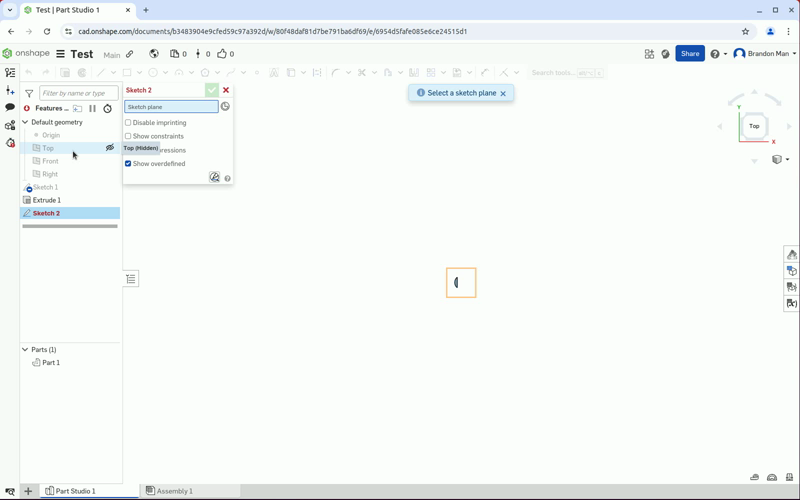
click(73, 150)
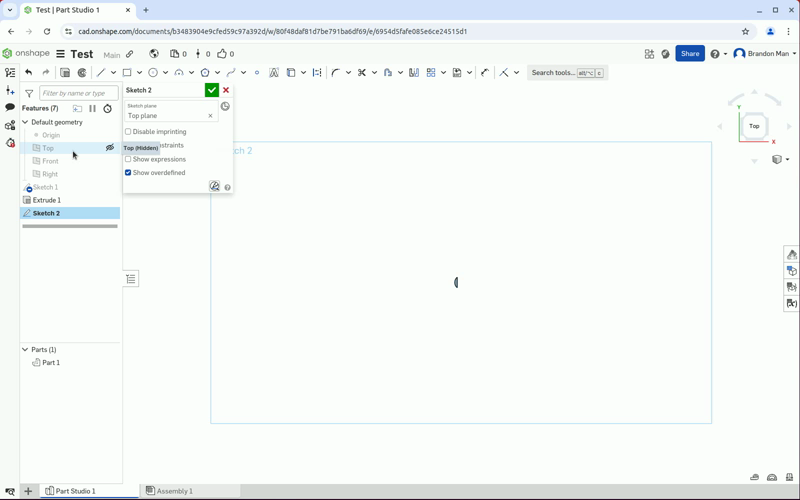
mouse_move(73, 352)
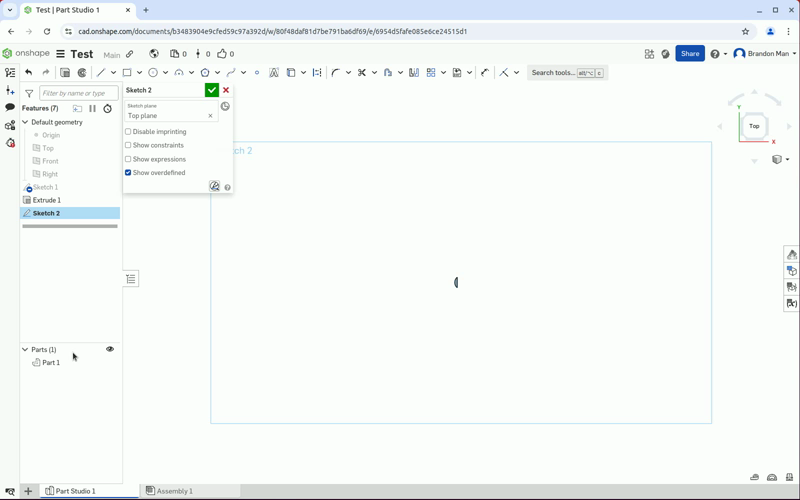
key(y)
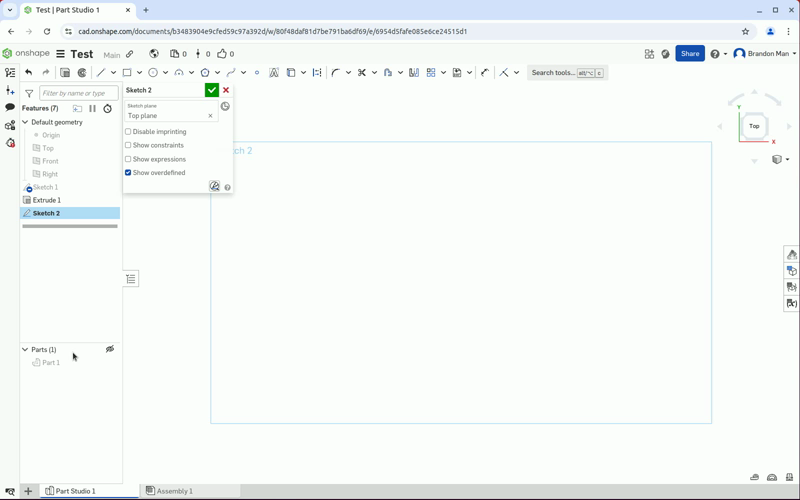
key(a)
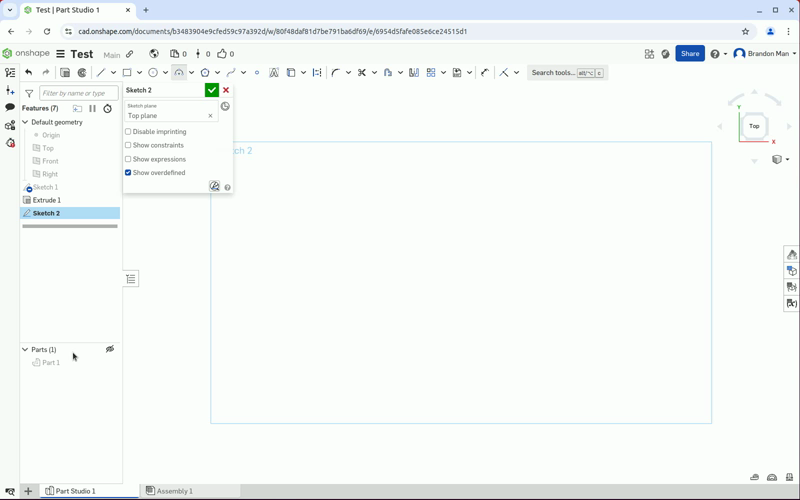
key_down(shift)
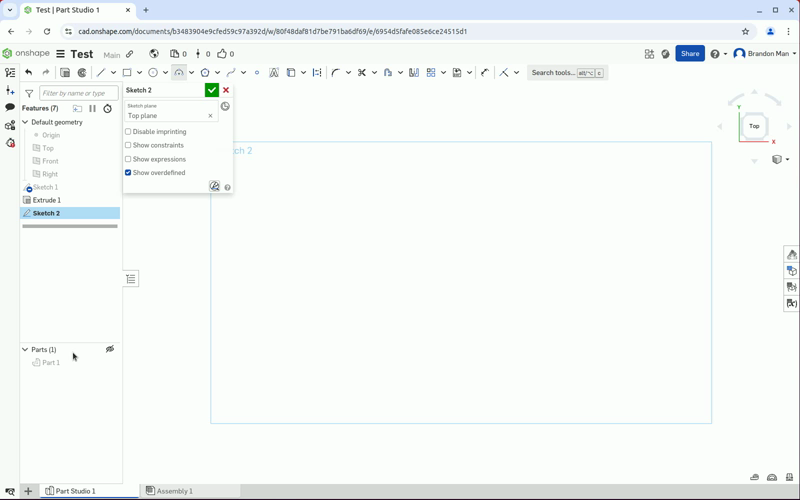
mouse_move(350, 291)
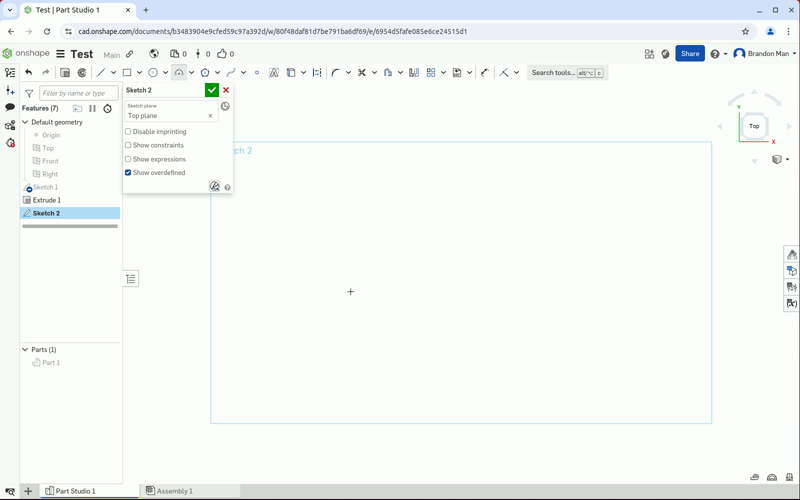
click(350, 291)
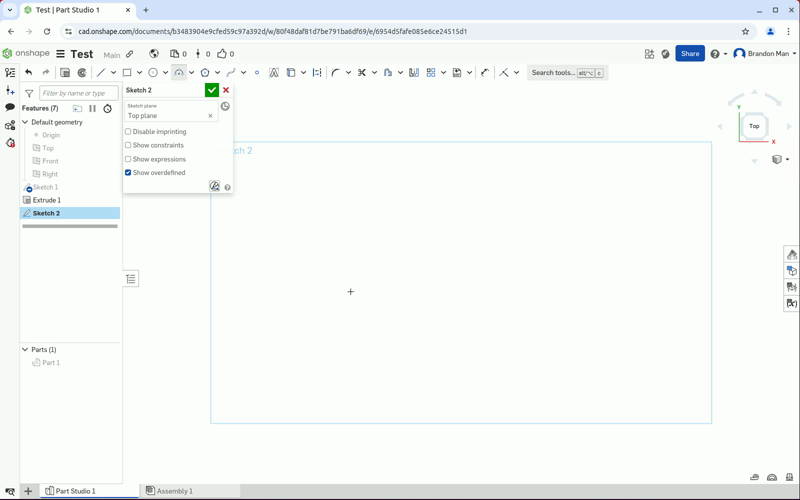
key_up(shift)
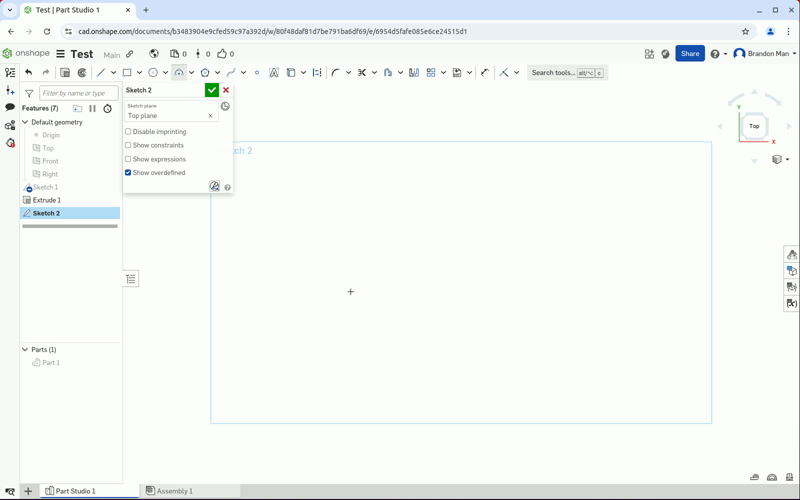
key_down(shift)
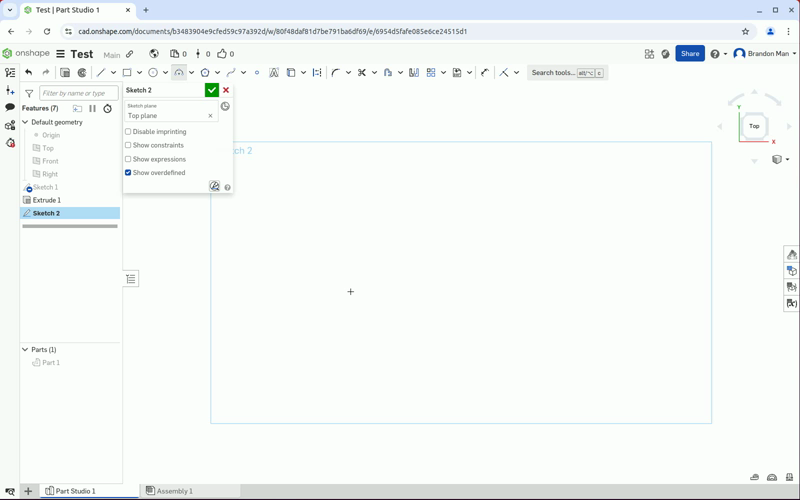
mouse_move(362, 297)
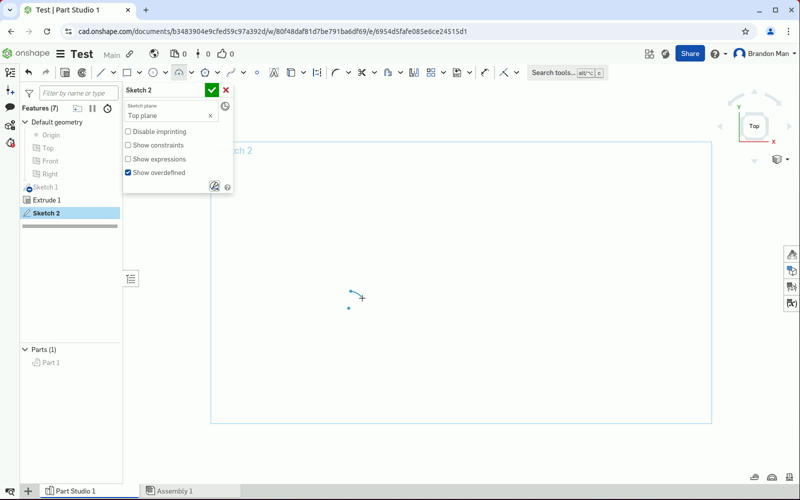
click(362, 297)
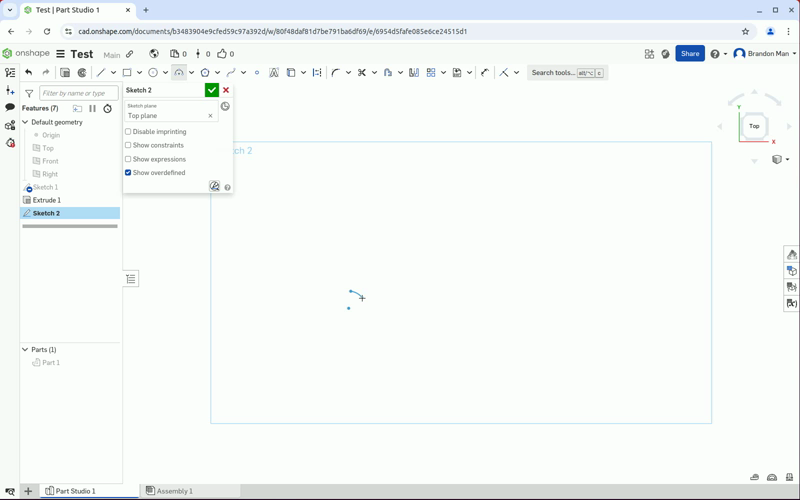
mouse_move(355, 295)
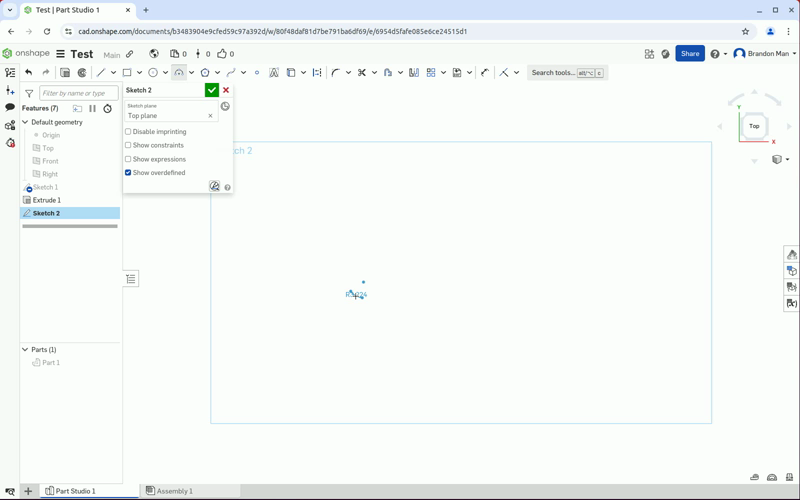
click(355, 295)
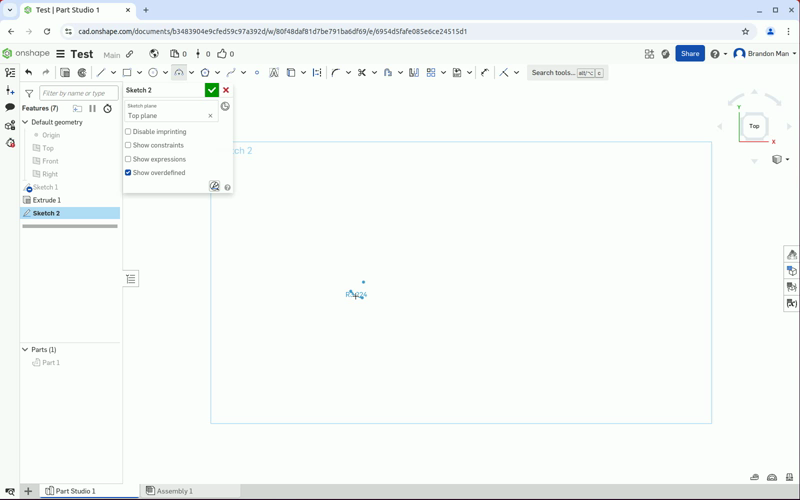
key_up(shift)
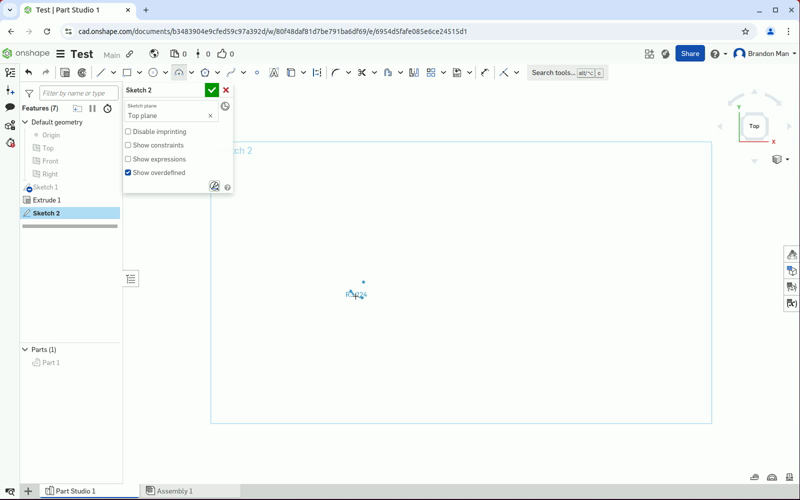
key(esc)
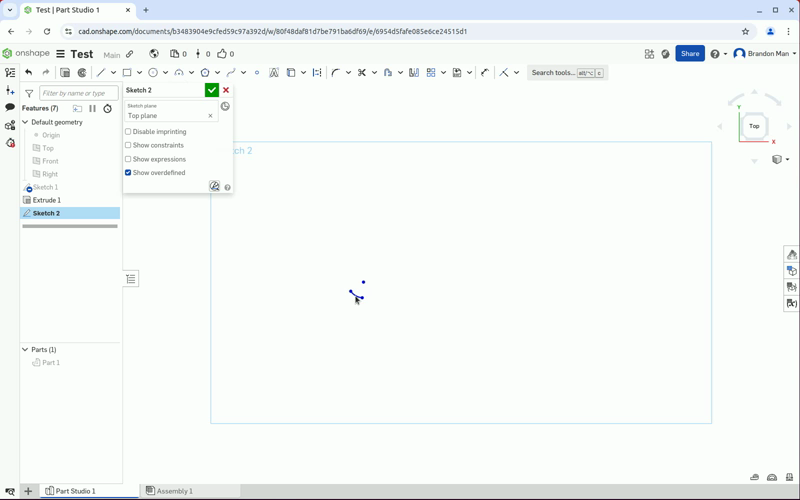
key(l)
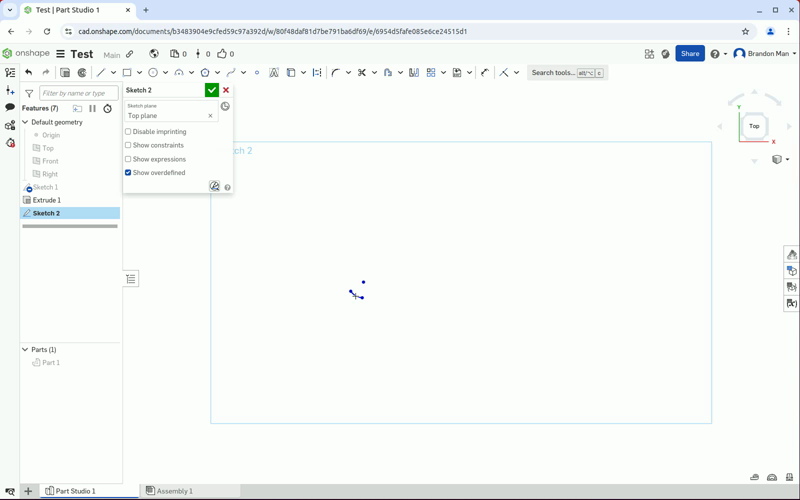
mouse_move(362, 297)
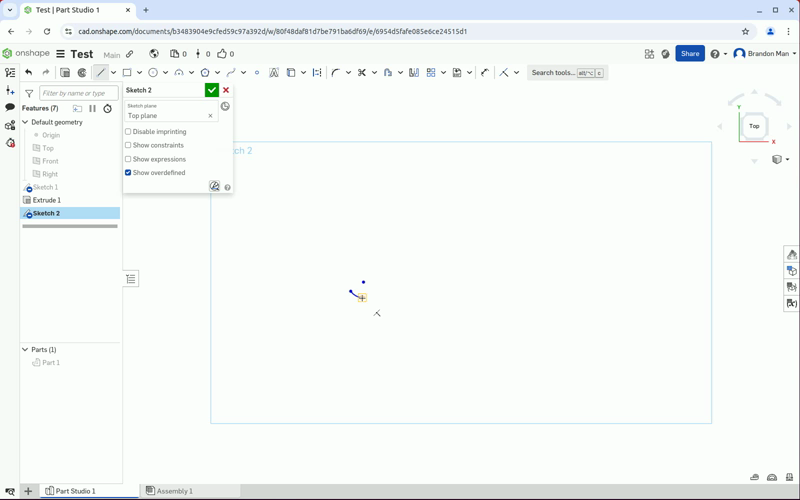
click(362, 297)
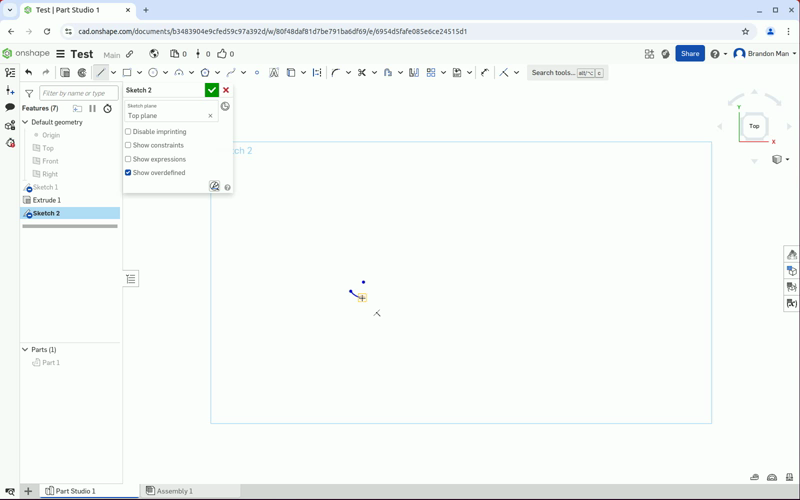
key_down(shift)
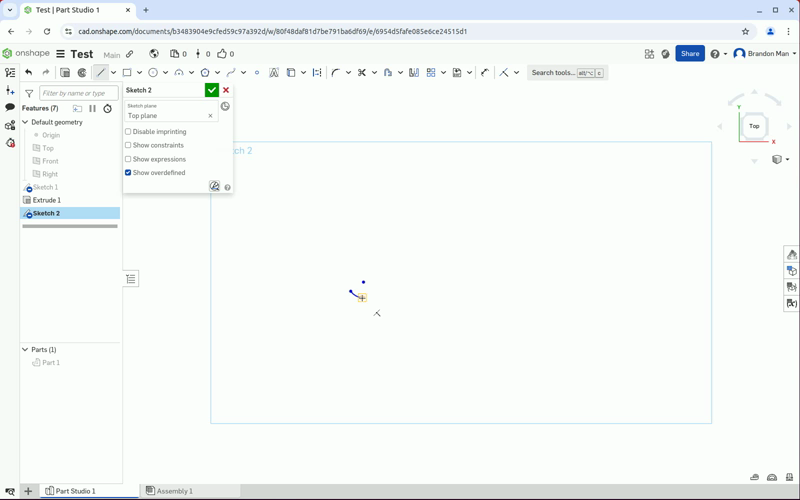
mouse_move(460, 297)
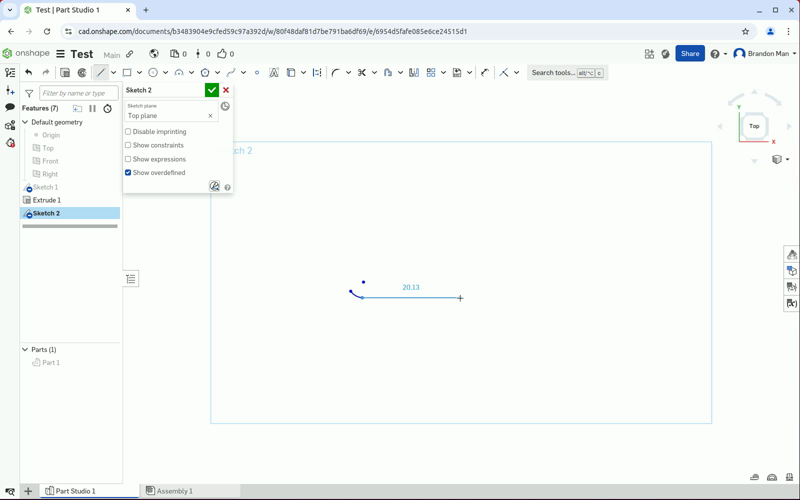
click(460, 297)
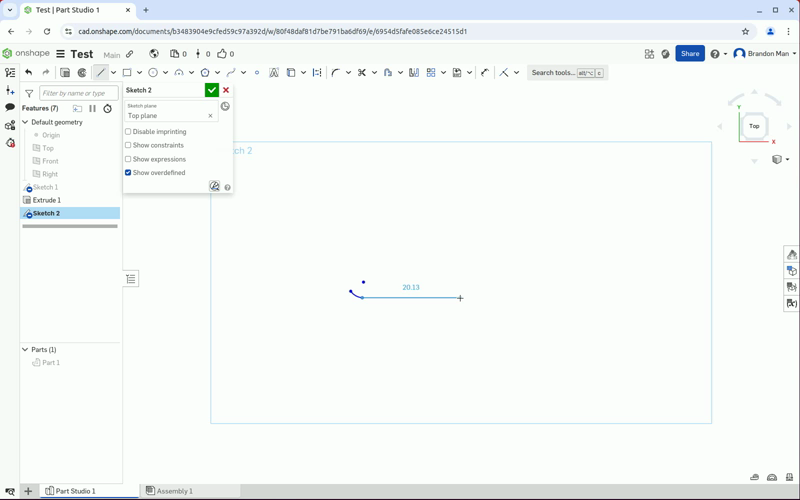
key_up(shift)
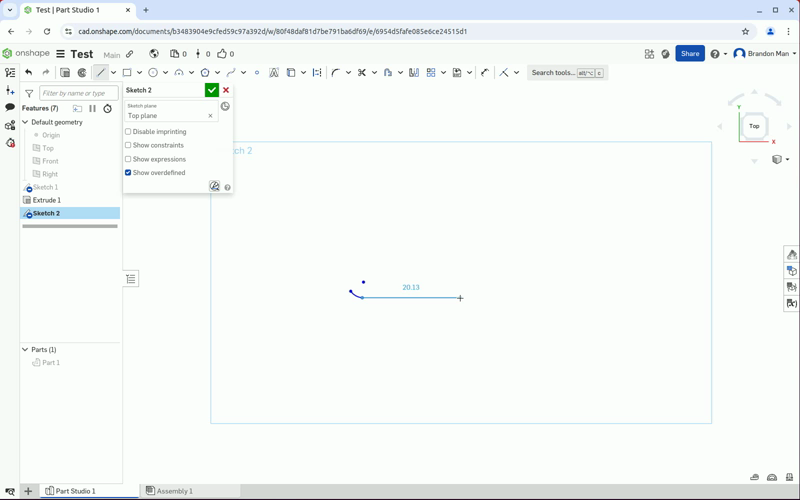
key(esc)
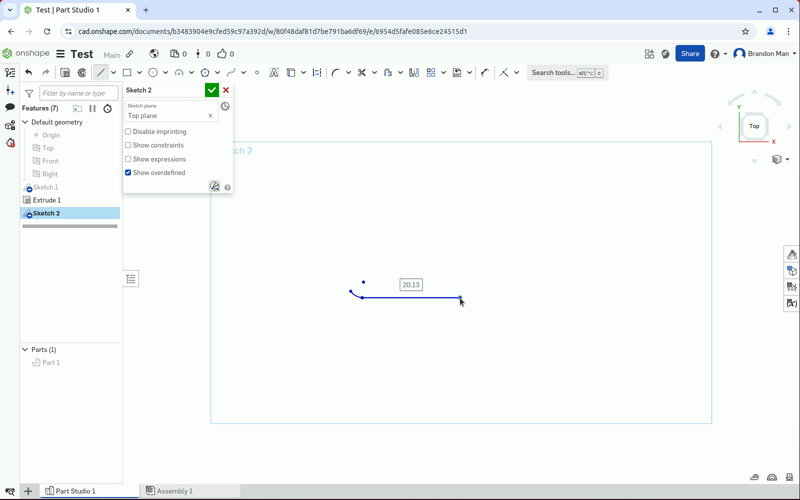
key(a)
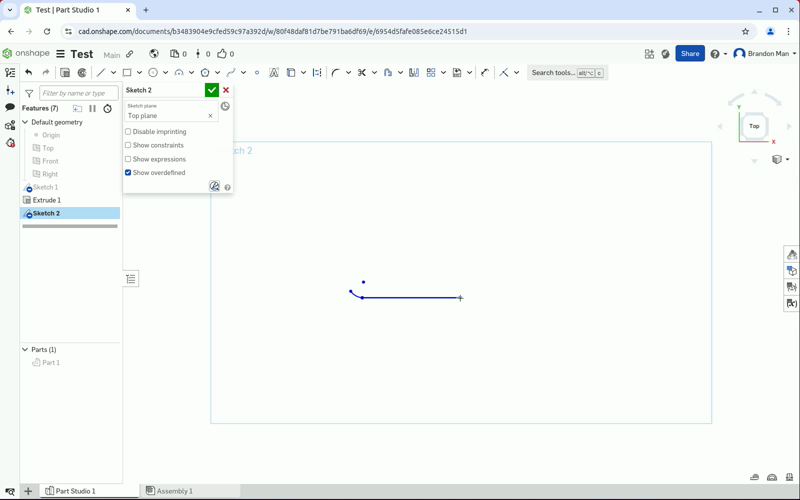
mouse_move(460, 297)
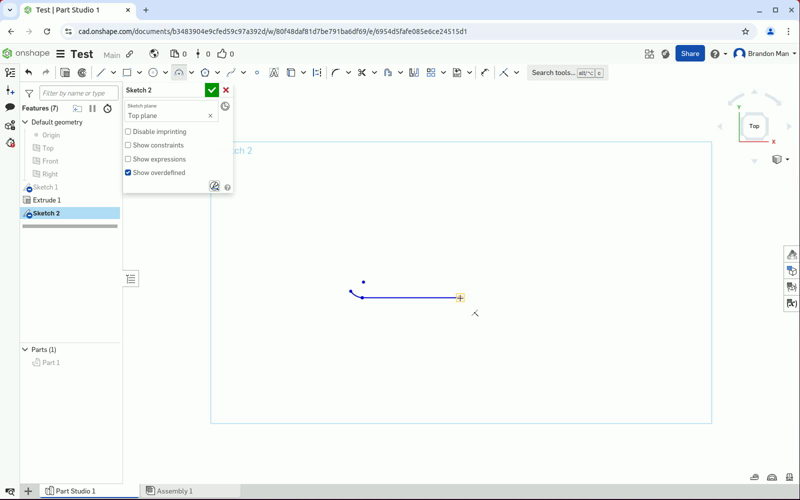
click(460, 297)
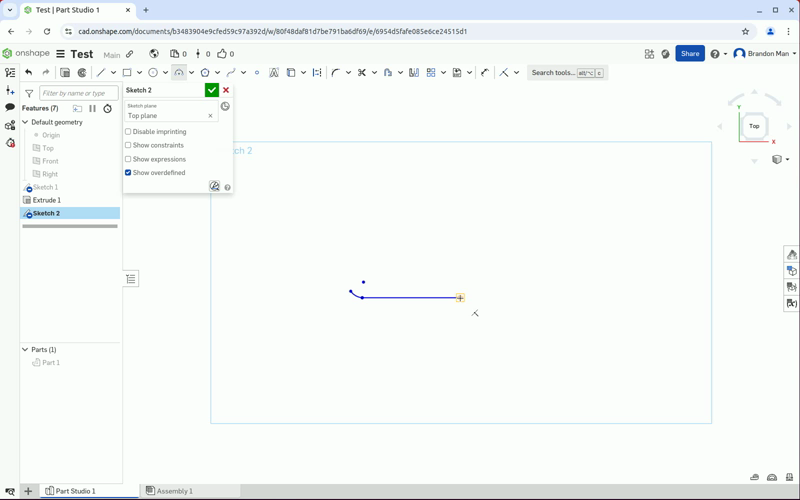
key_down(shift)
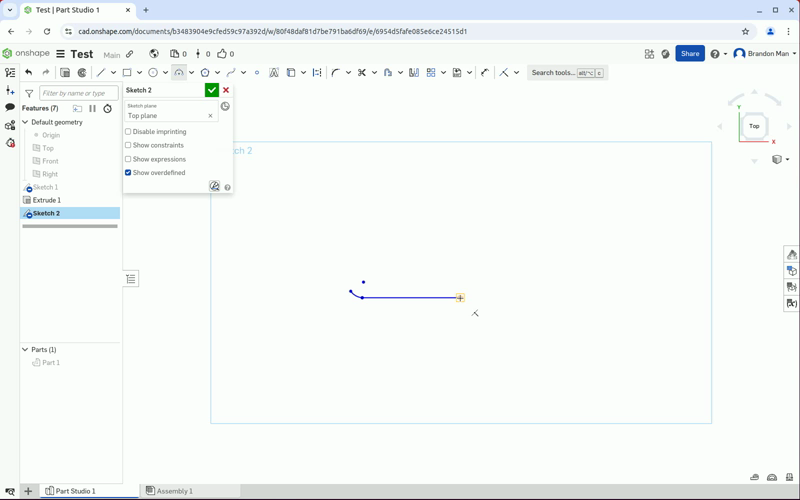
mouse_move(460, 268)
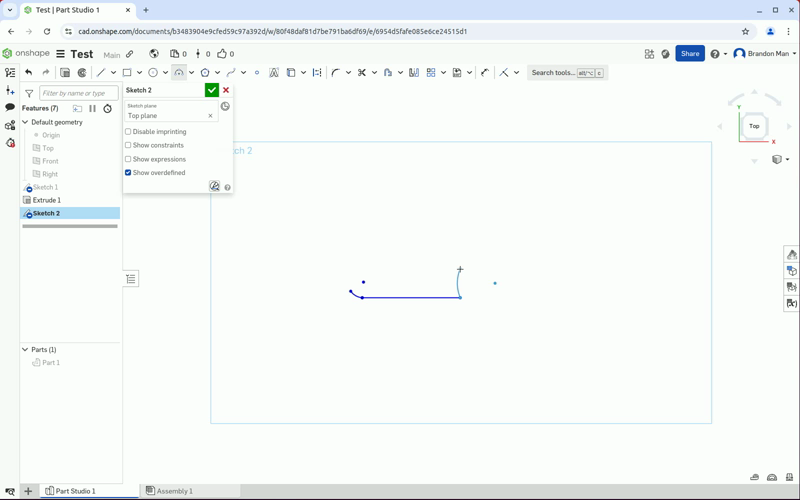
click(460, 268)
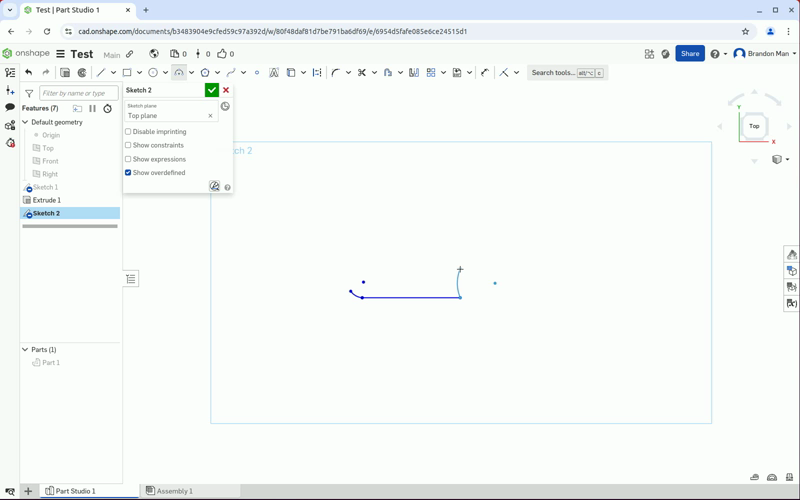
mouse_move(474, 283)
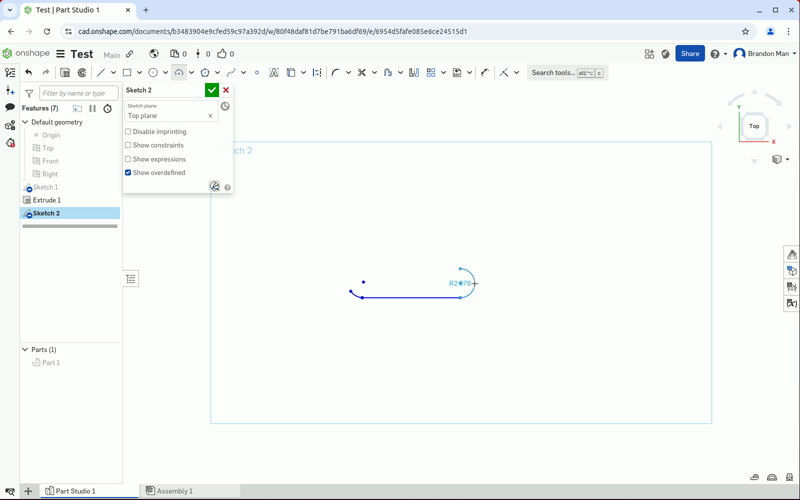
click(474, 283)
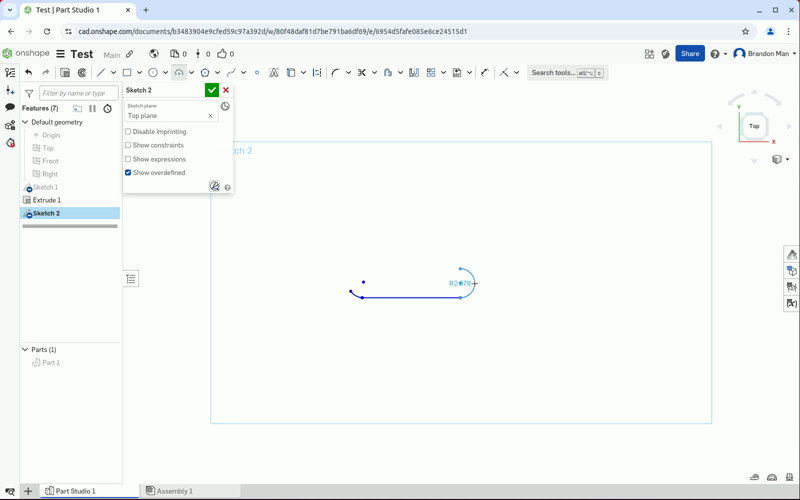
key_up(shift)
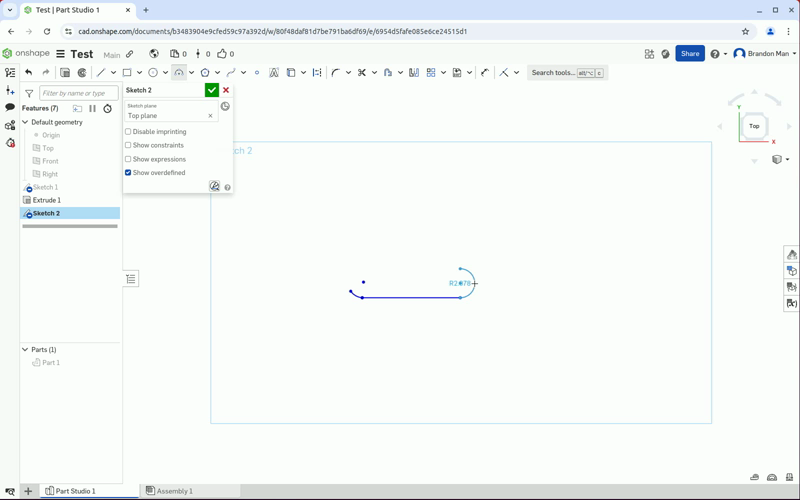
key(esc)
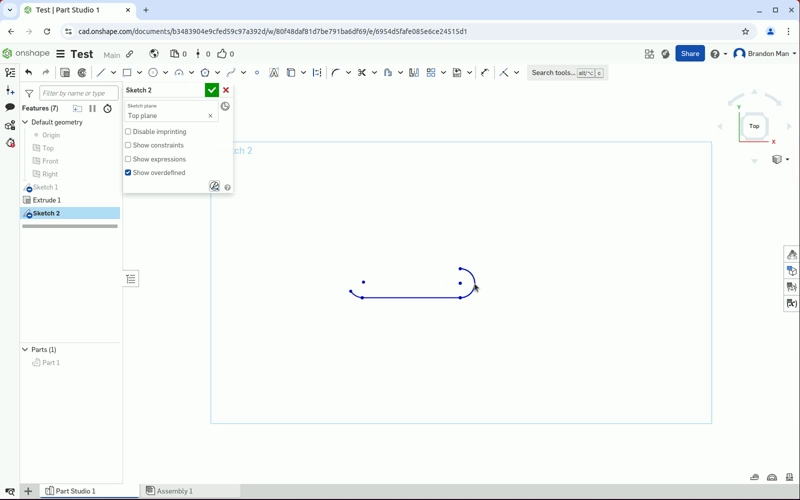
key(l)
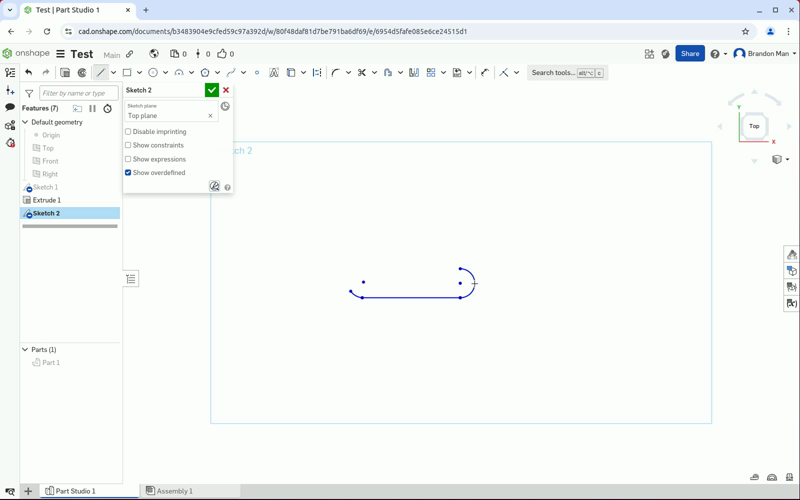
mouse_move(460, 268)
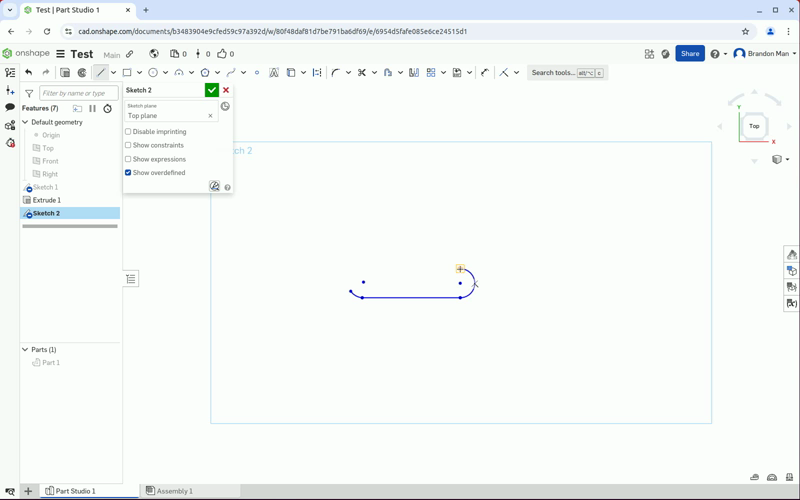
click(460, 268)
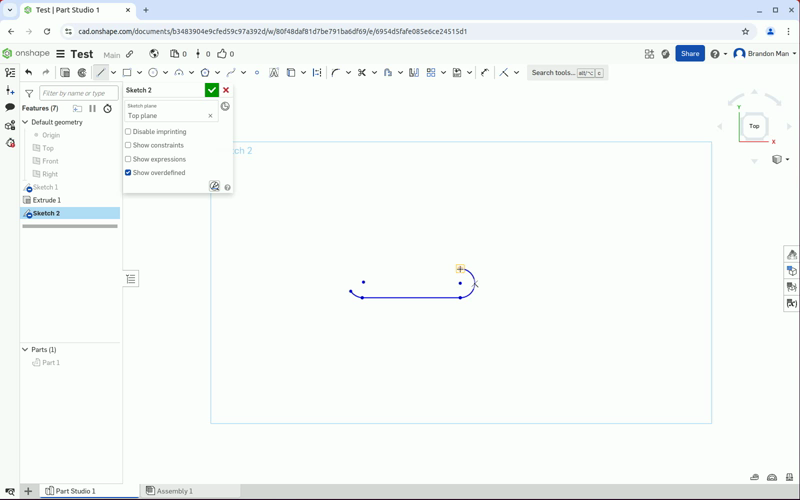
key_down(shift)
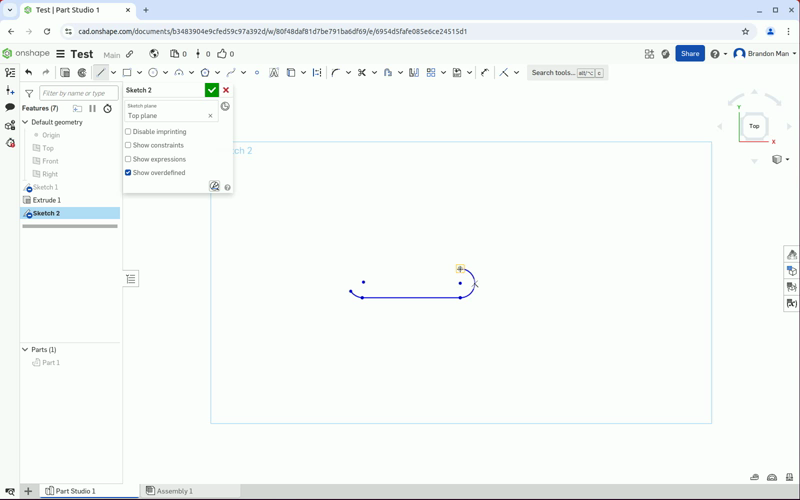
mouse_move(362, 268)
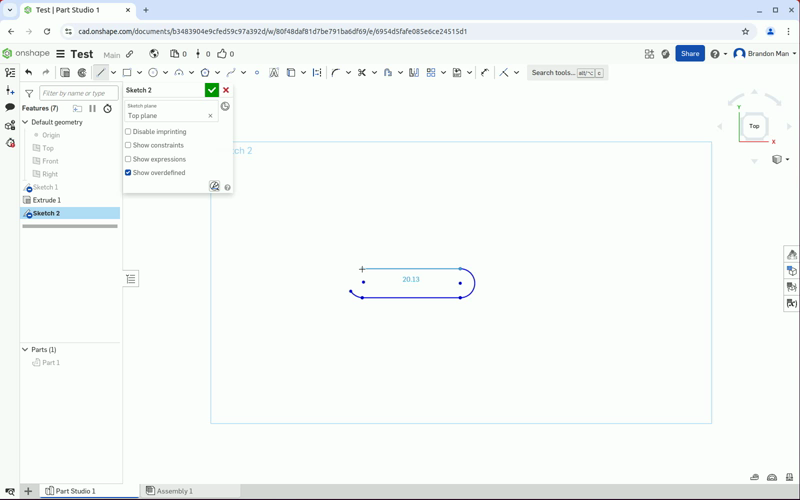
click(362, 268)
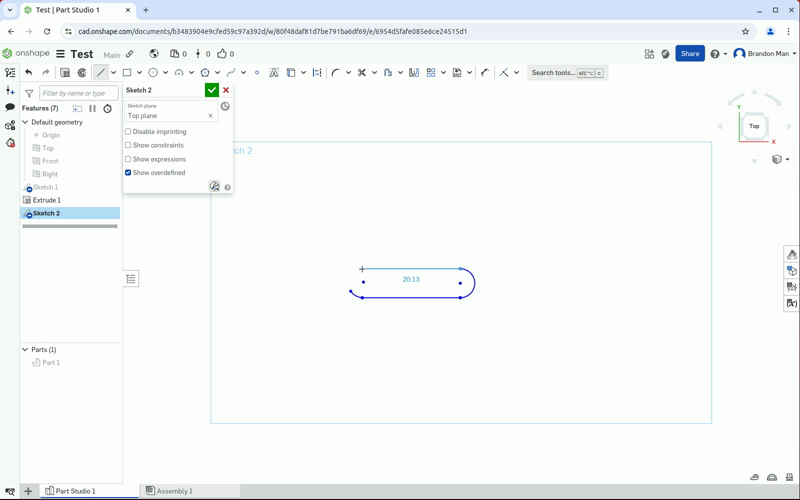
key_up(shift)
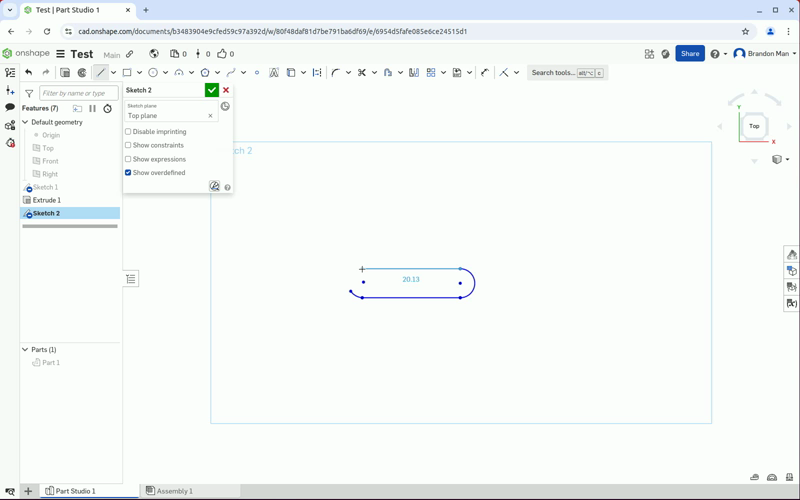
key(esc)
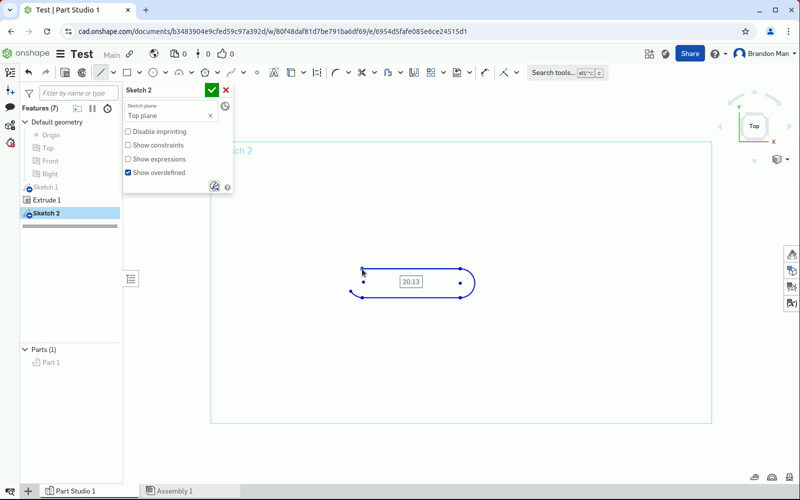
key(a)
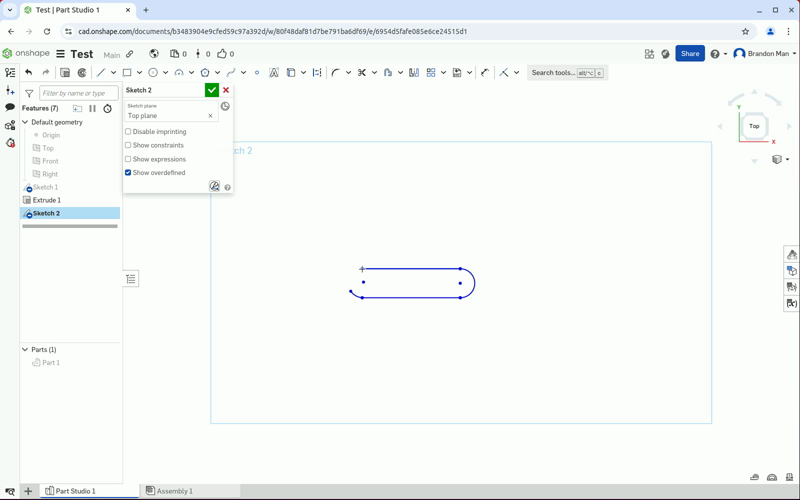
mouse_move(362, 268)
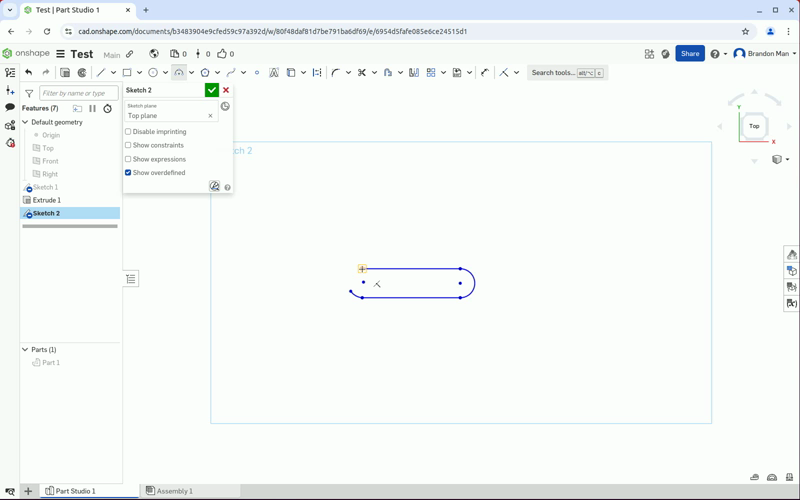
click(362, 268)
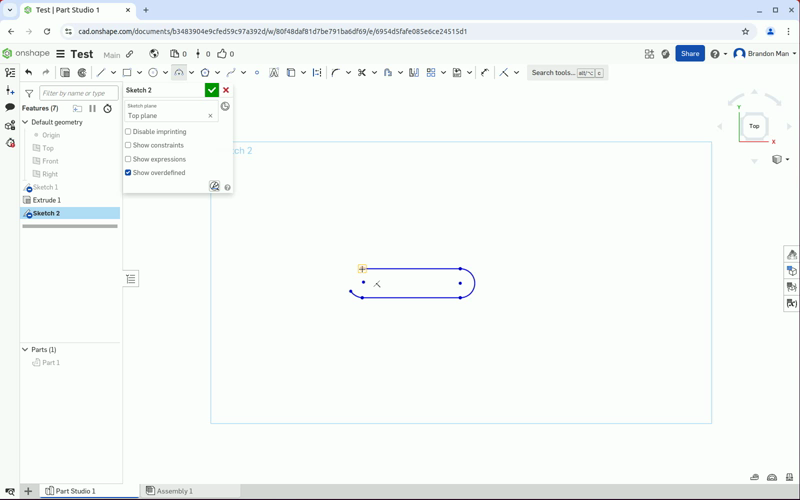
key_down(shift)
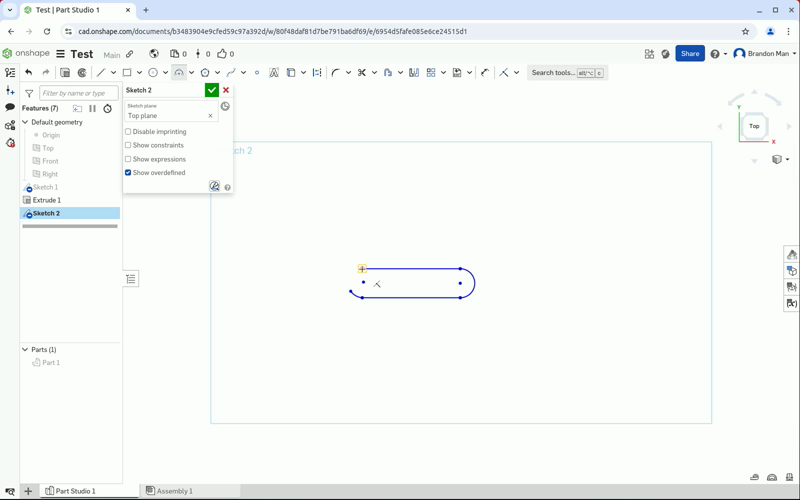
mouse_move(350, 275)
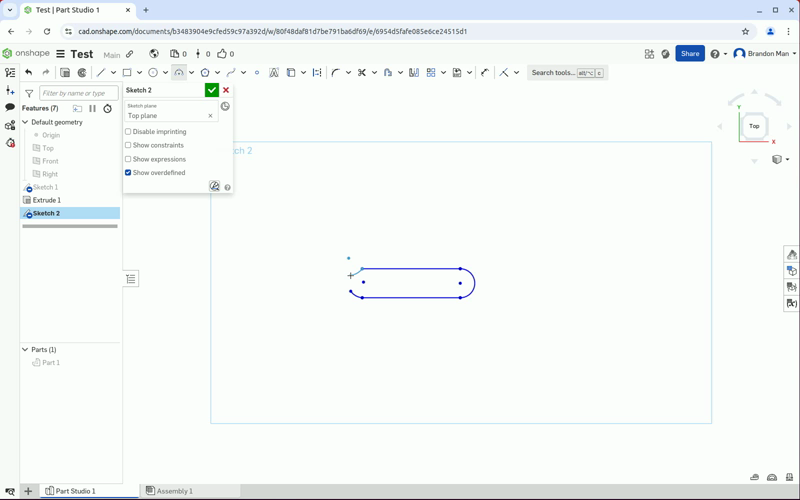
click(350, 275)
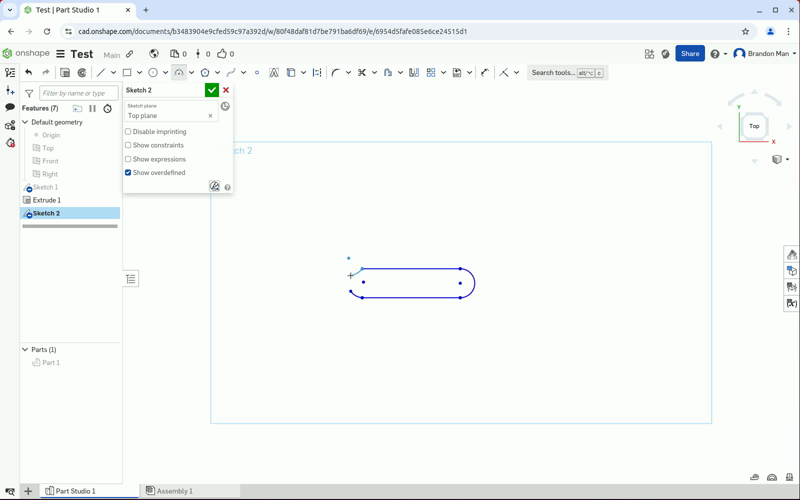
mouse_move(355, 270)
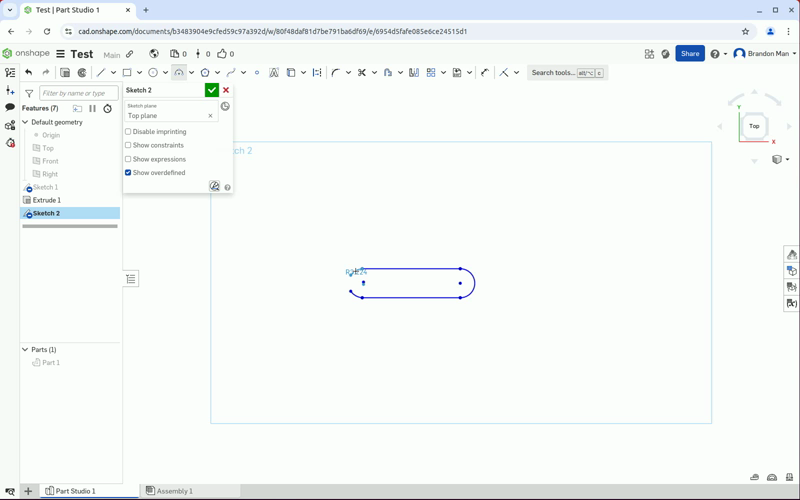
click(355, 270)
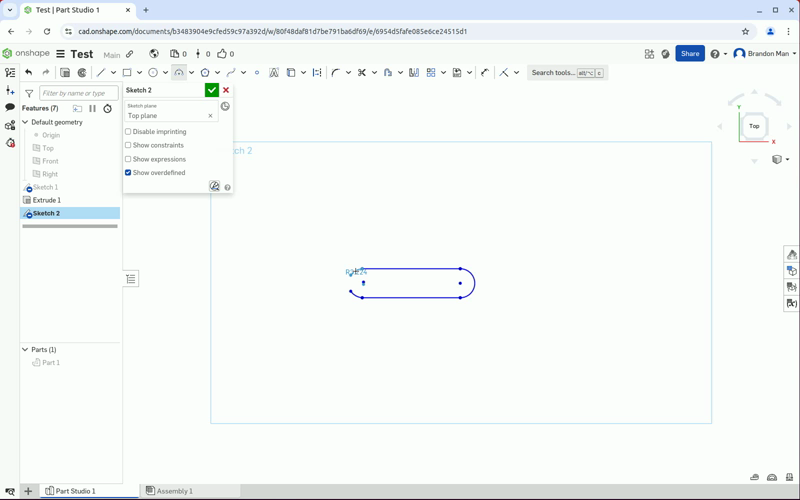
key_up(shift)
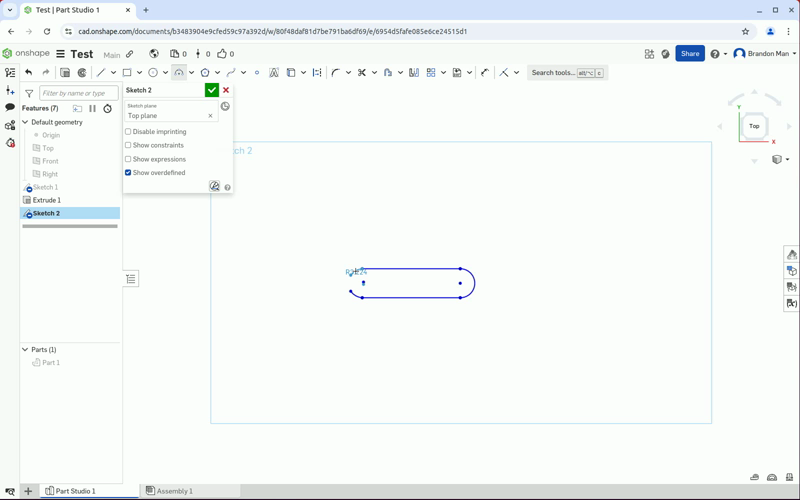
key(esc)
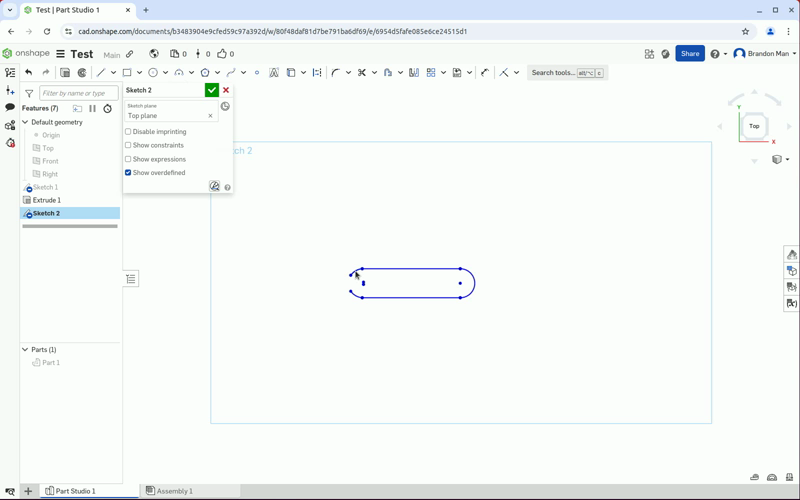
key(l)
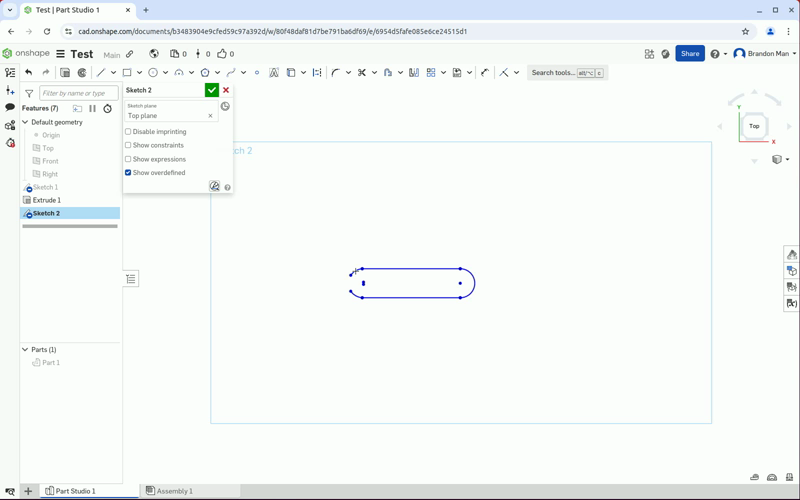
mouse_move(350, 275)
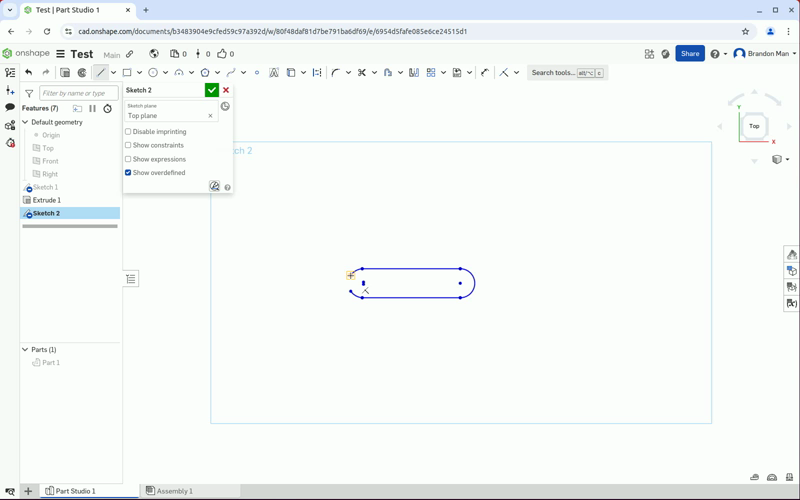
click(350, 275)
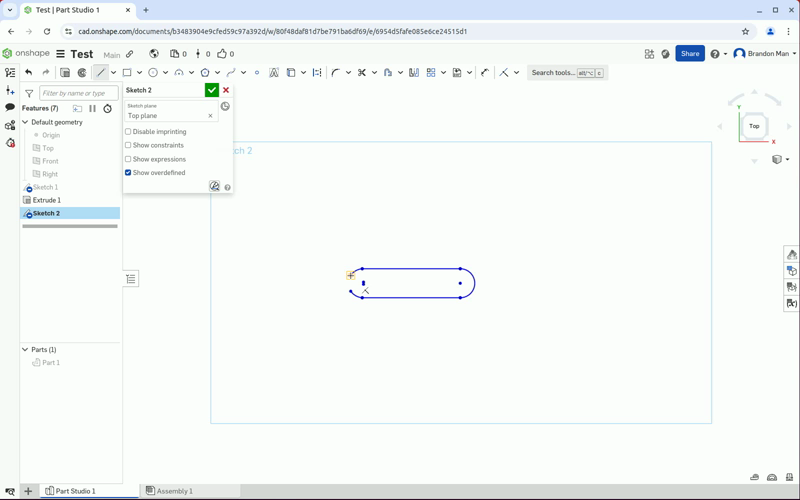
key_down(shift)
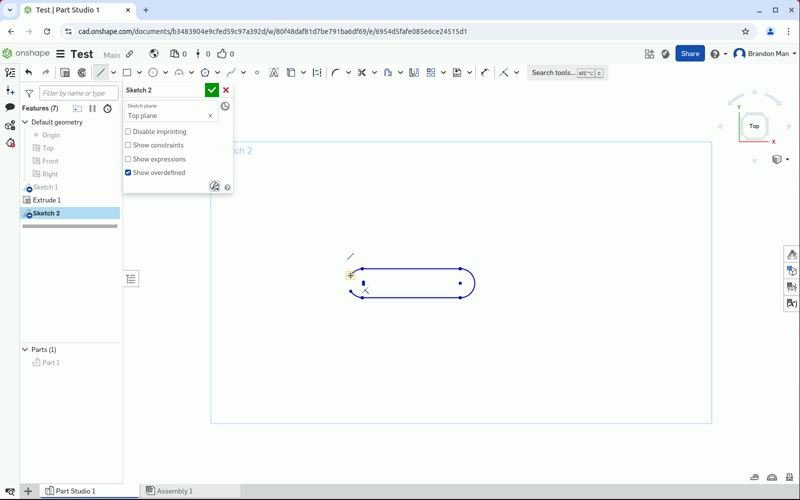
mouse_move(447, 275)
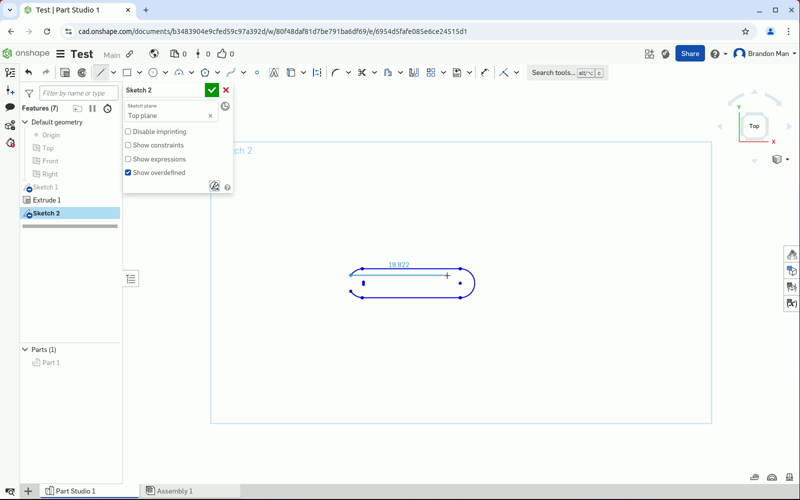
click(447, 275)
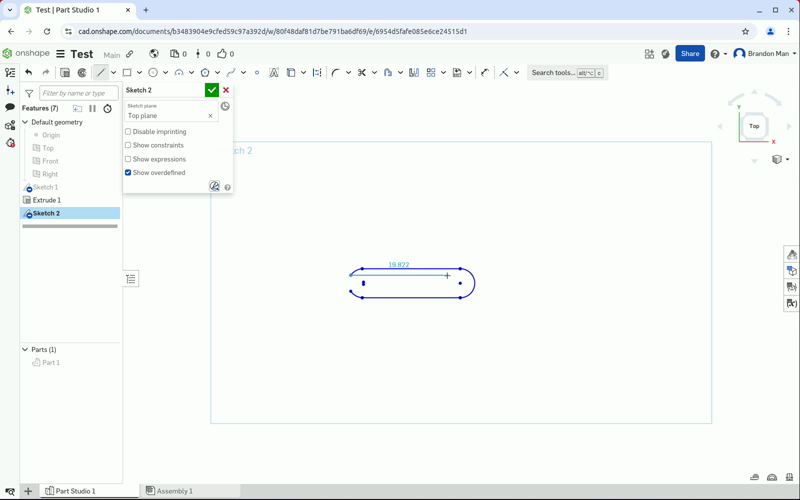
key_up(shift)
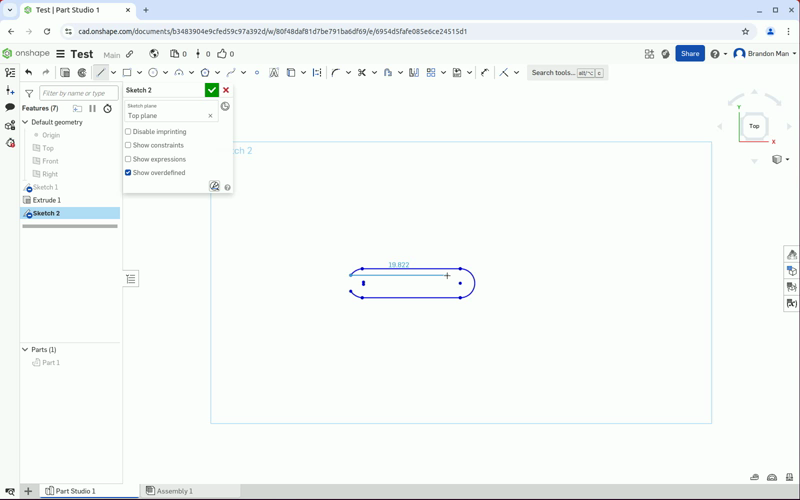
key(esc)
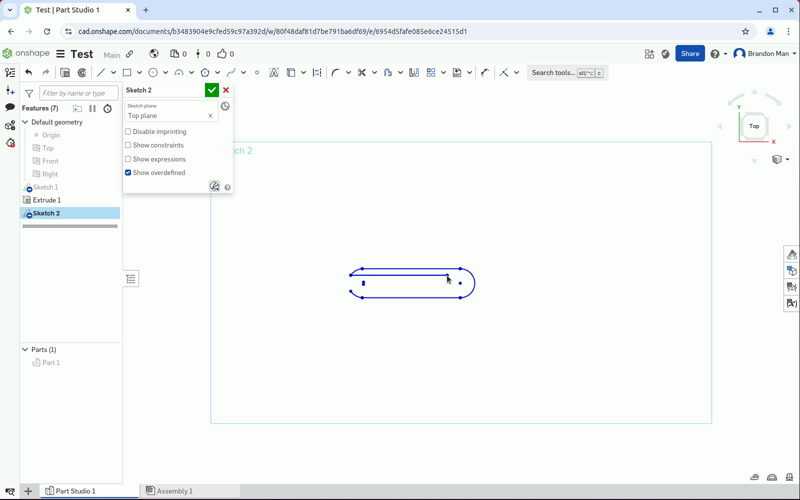
key(a)
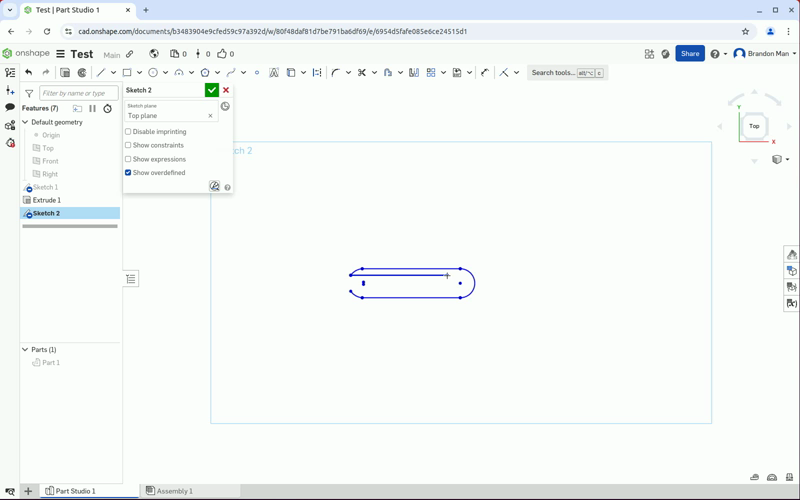
mouse_move(447, 275)
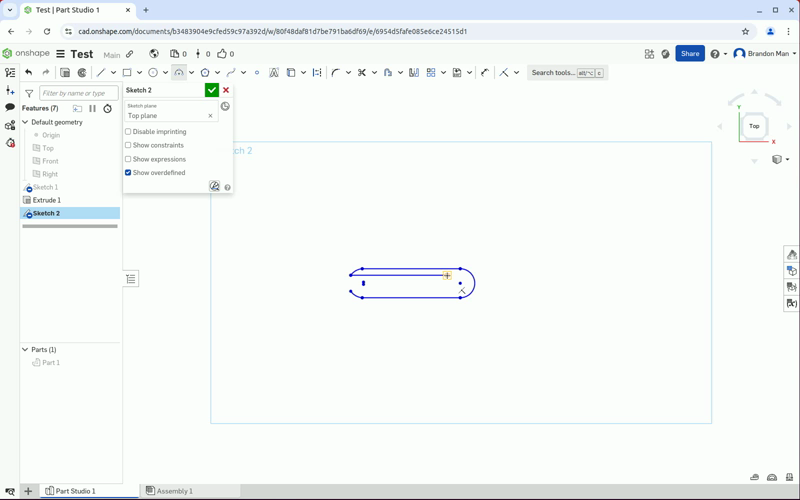
click(447, 275)
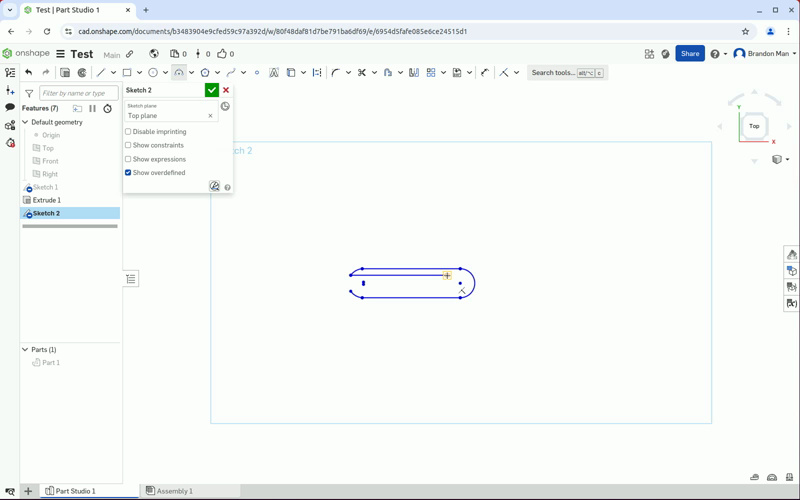
key_down(shift)
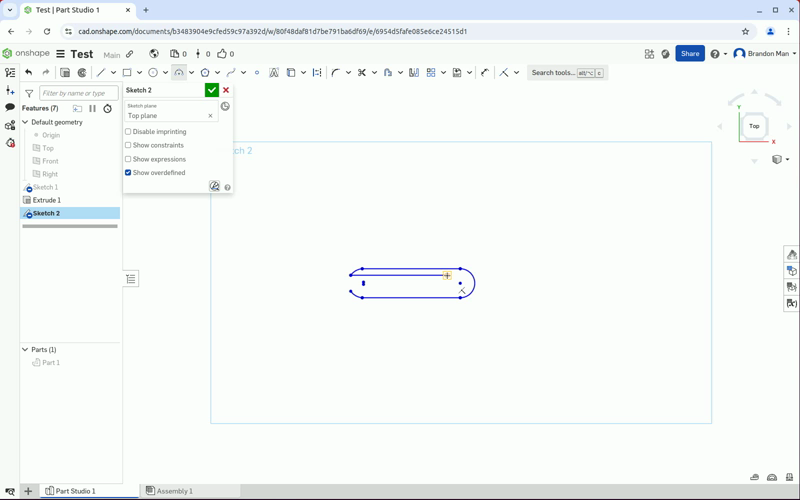
mouse_move(447, 291)
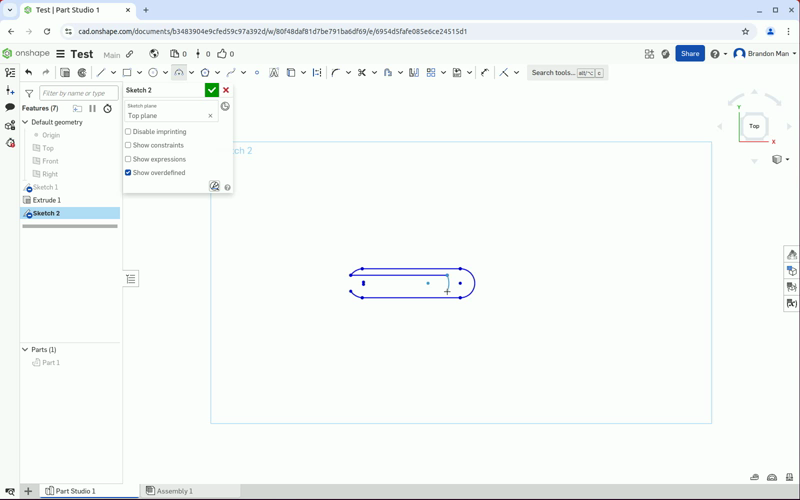
click(447, 291)
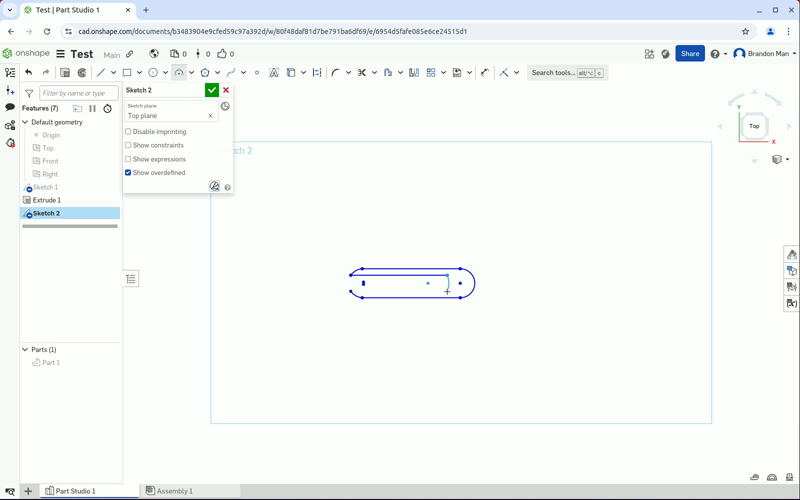
mouse_move(444, 283)
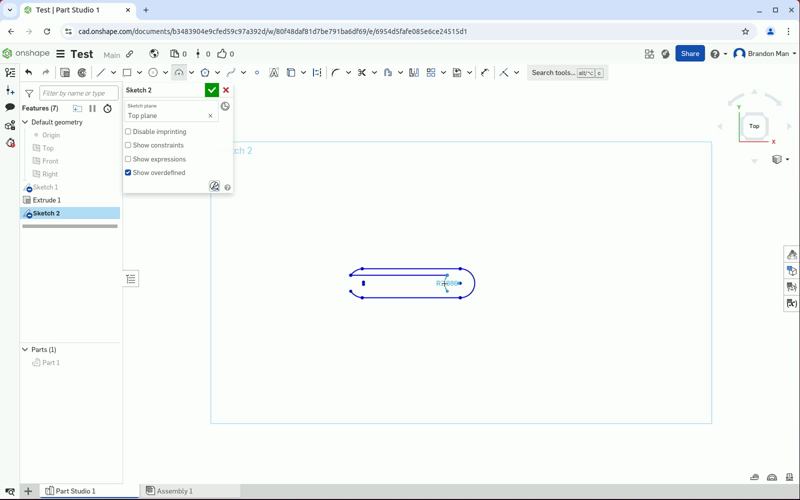
click(444, 283)
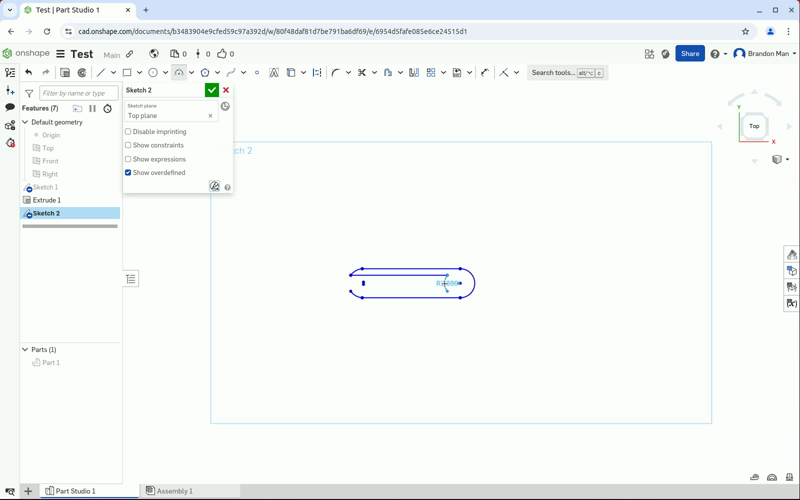
key_up(shift)
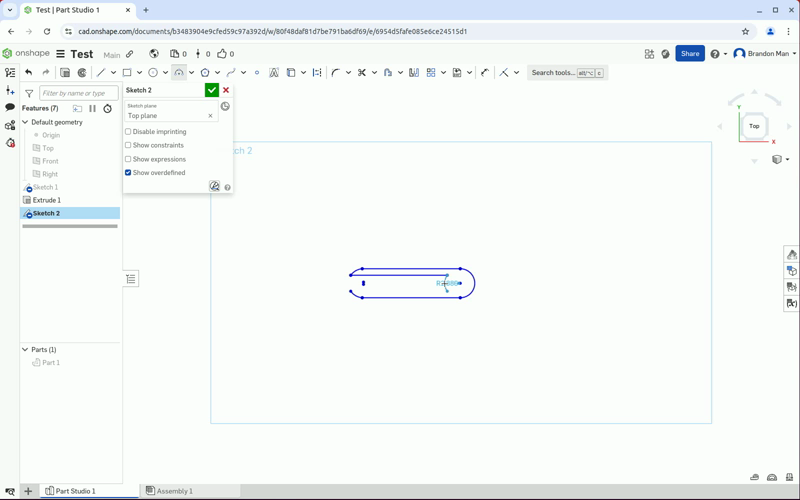
key(esc)
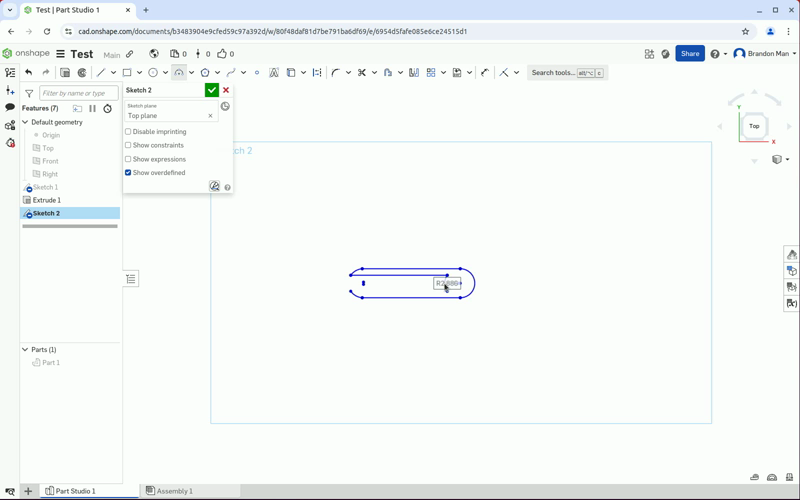
key(l)
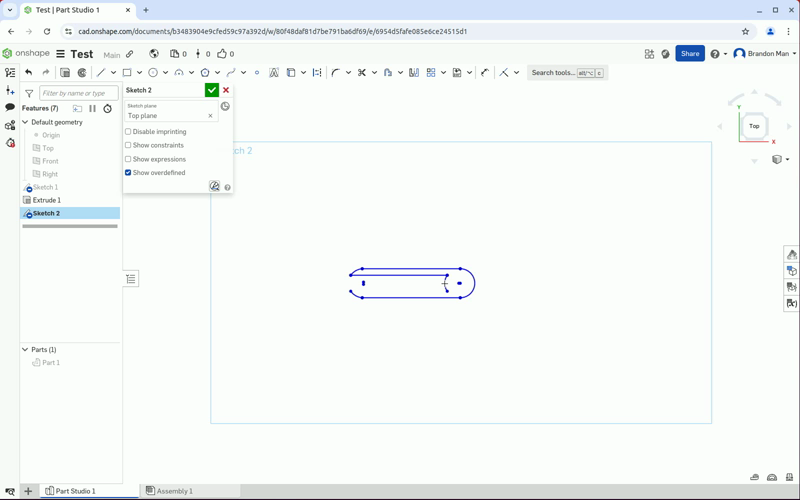
mouse_move(447, 291)
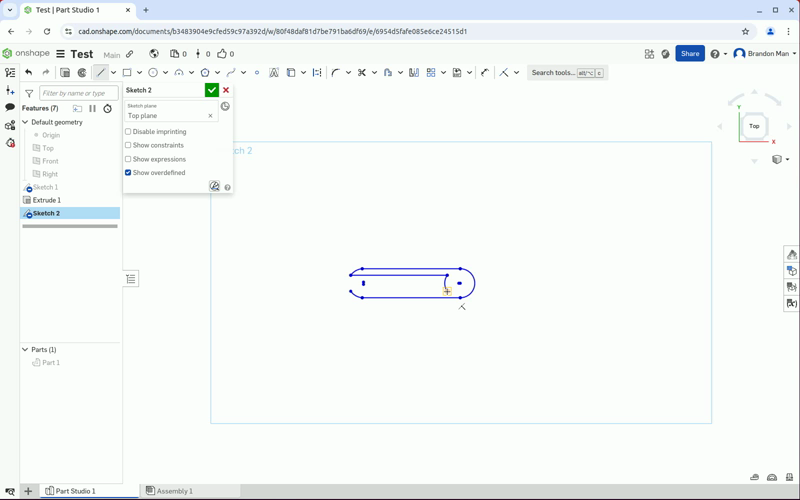
click(447, 291)
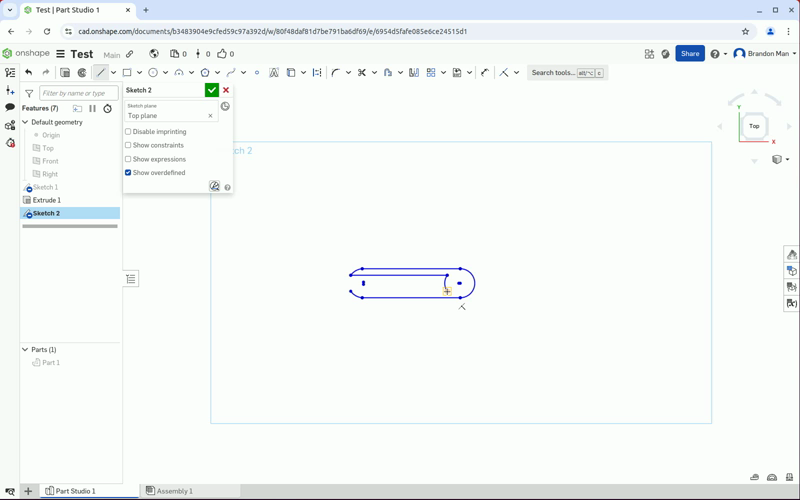
key_down(shift)
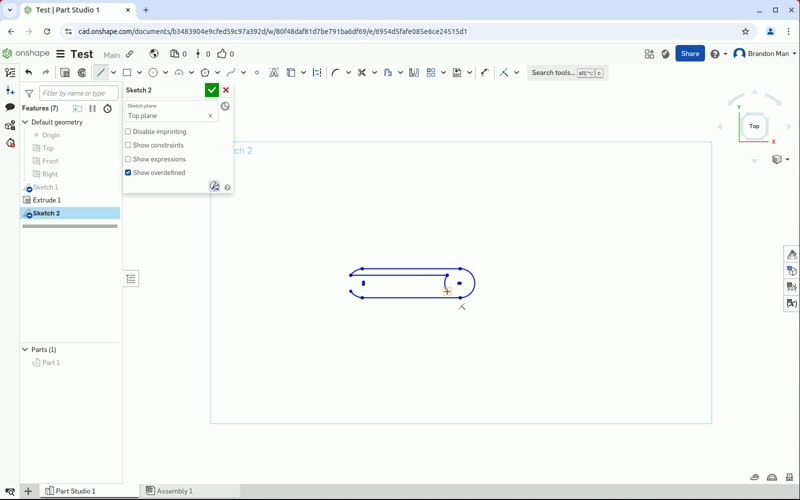
mouse_move(350, 291)
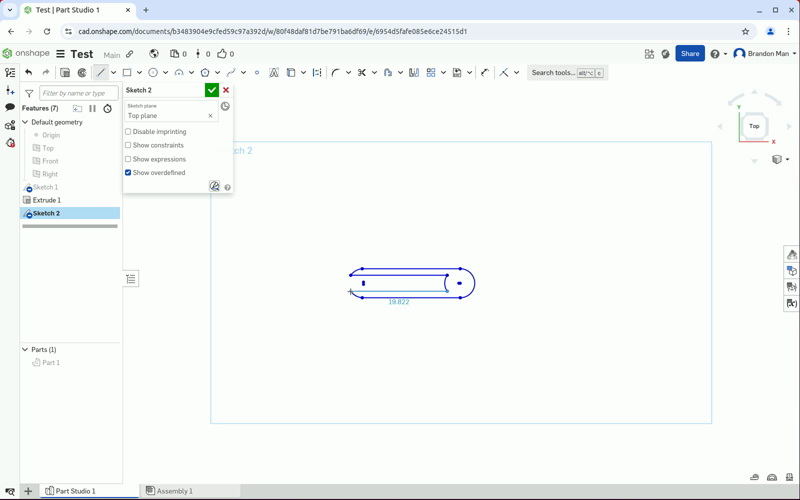
key_up(shift)
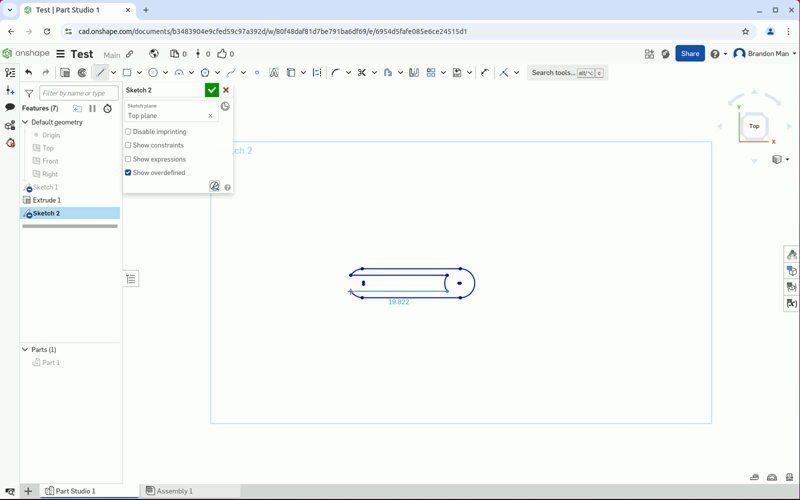
click(350, 291)
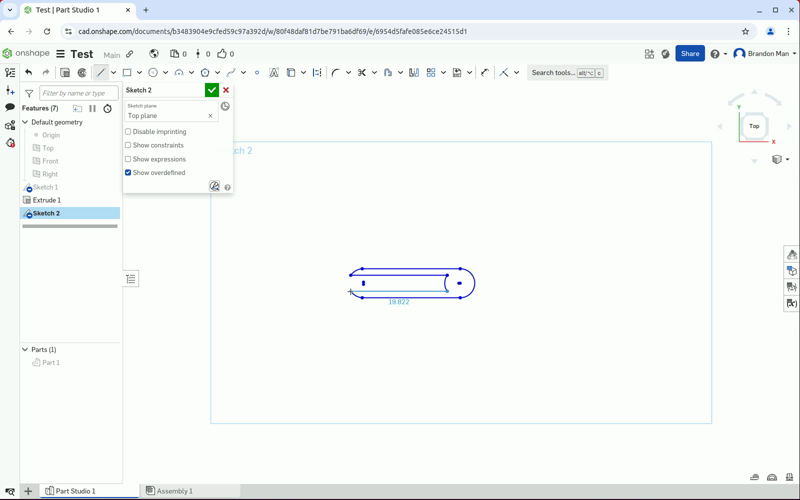
key(esc)
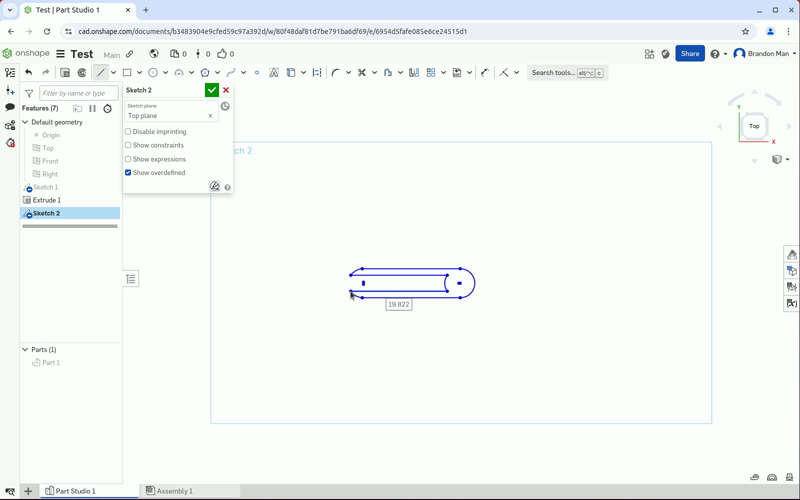
key(c)
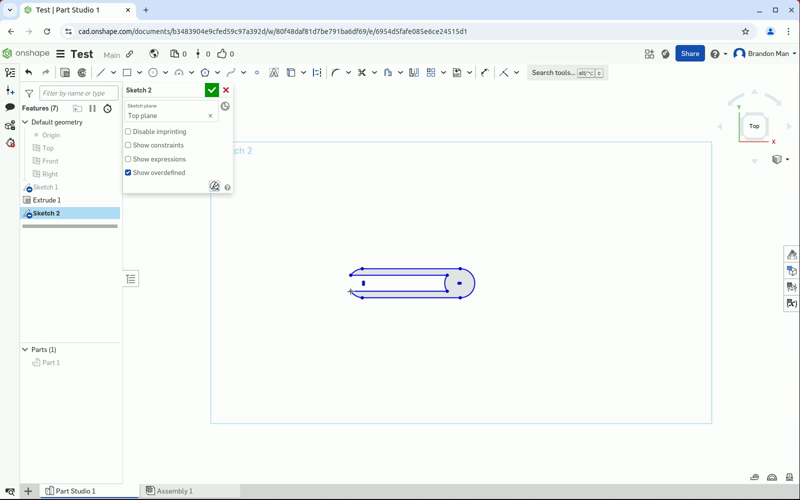
key_down(shift)
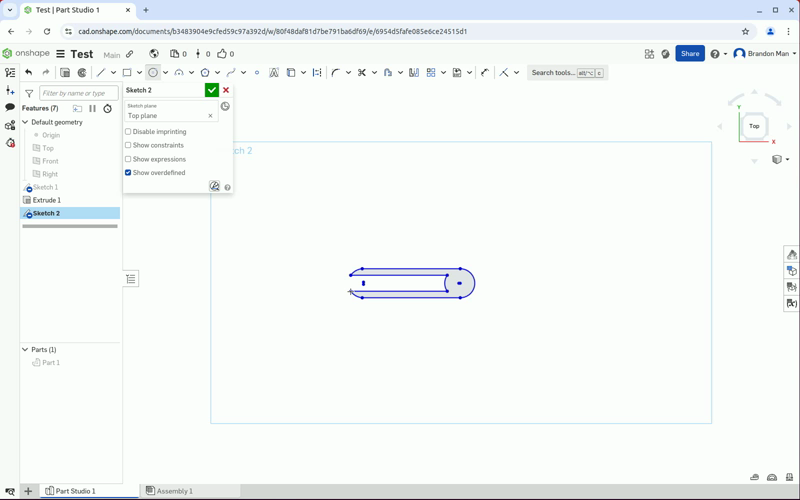
mouse_move(460, 283)
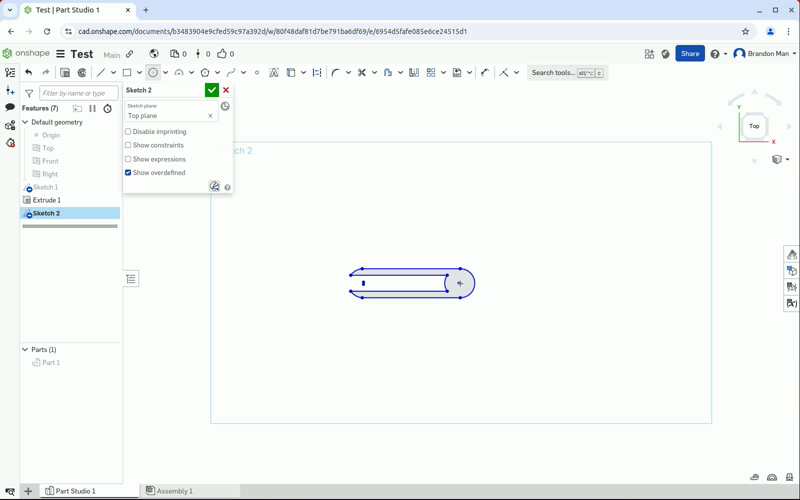
scroll(6)
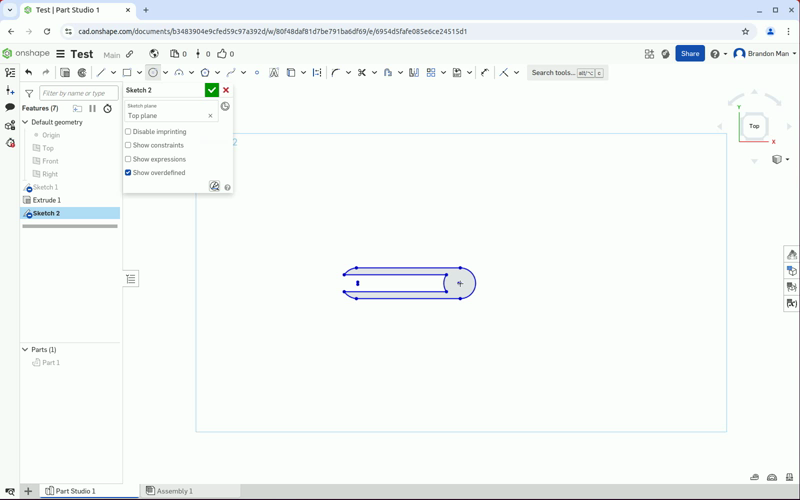
scroll(6)
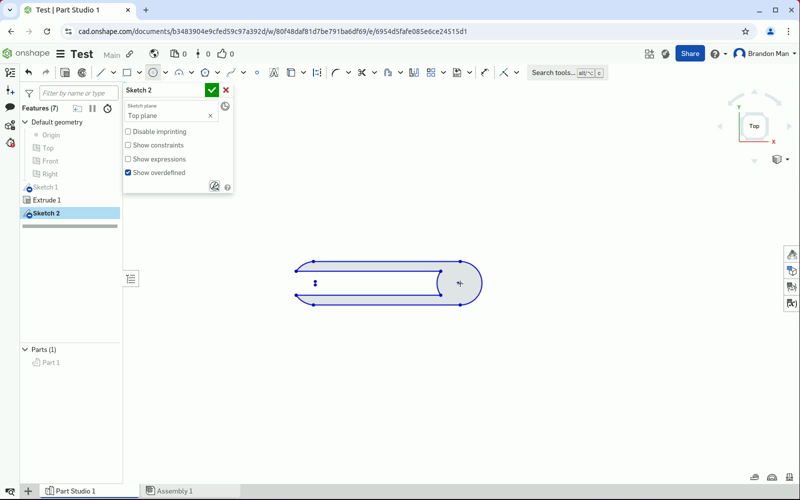
scroll(6)
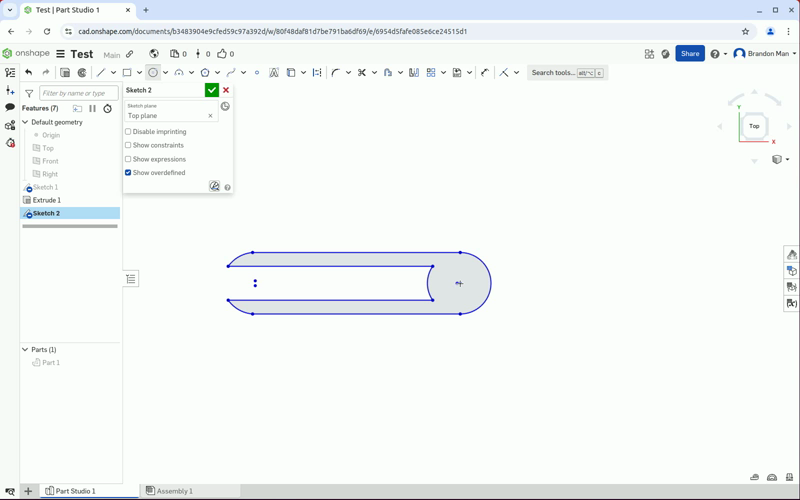
scroll(6)
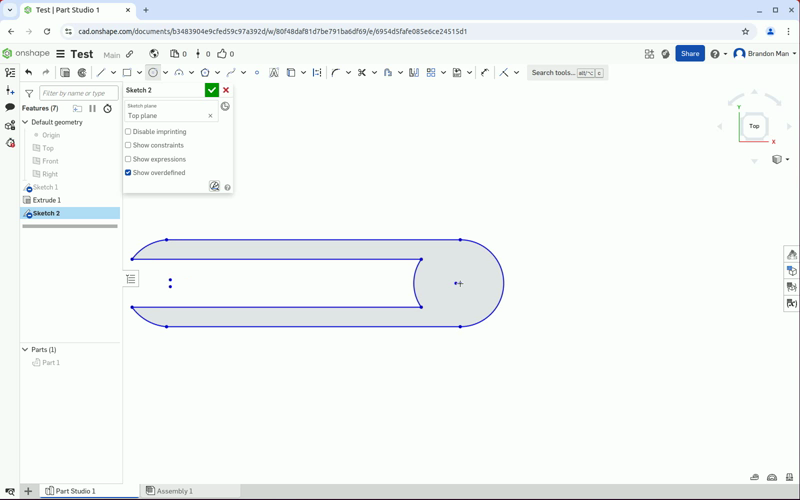
scroll(6)
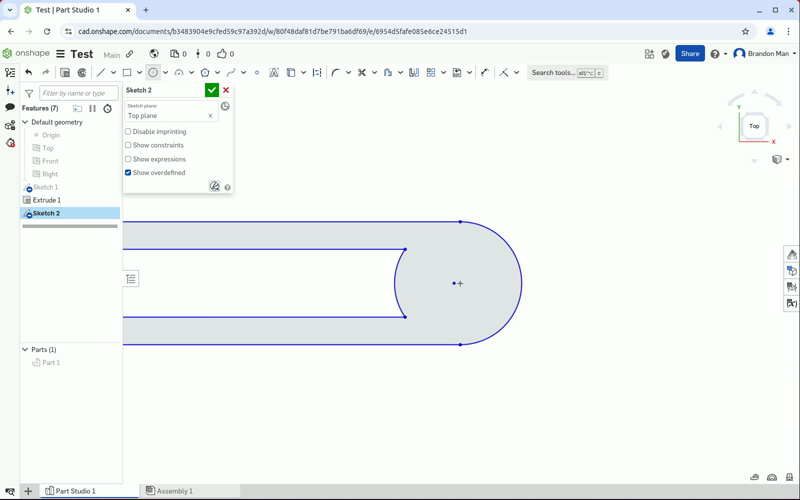
scroll(6)
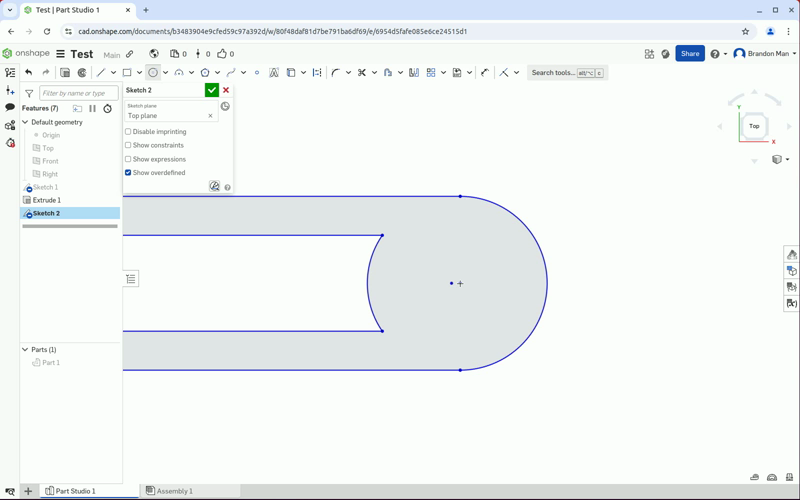
scroll(6)
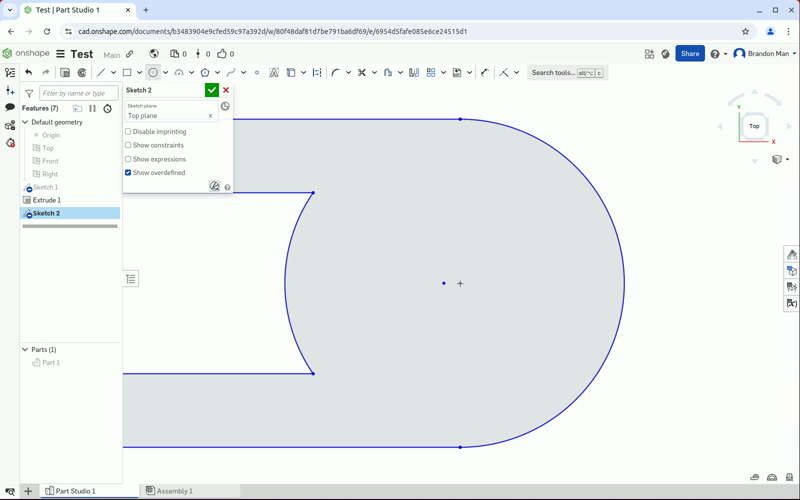
click(460, 283)
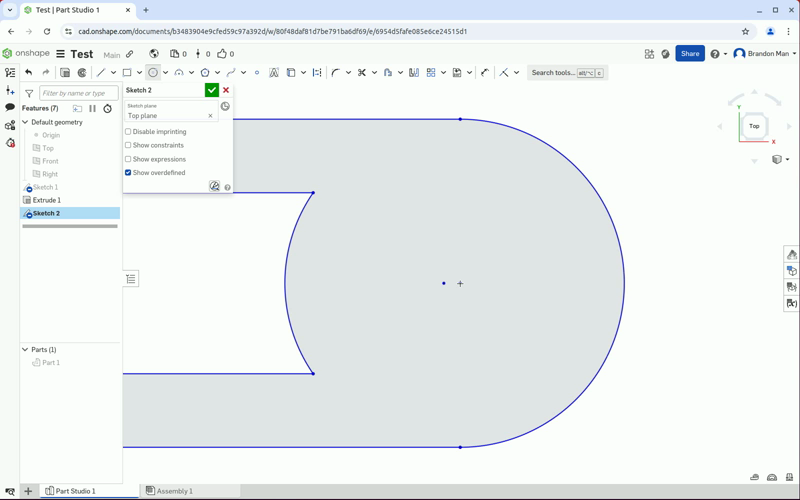
scroll(-6)
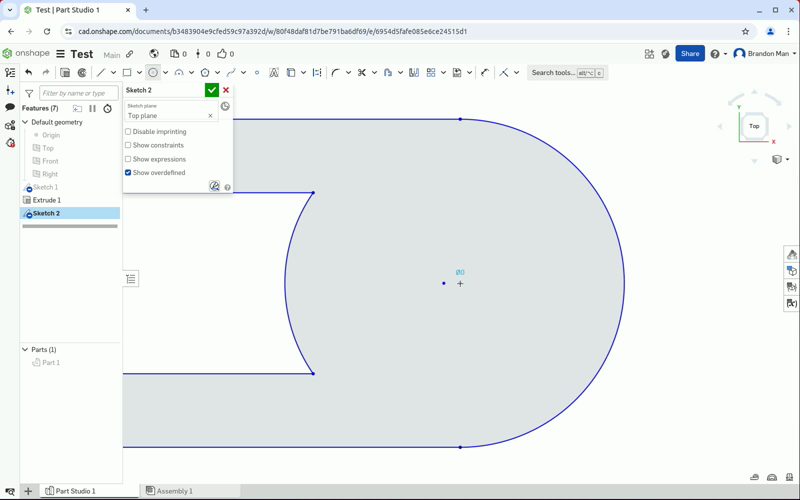
scroll(-6)
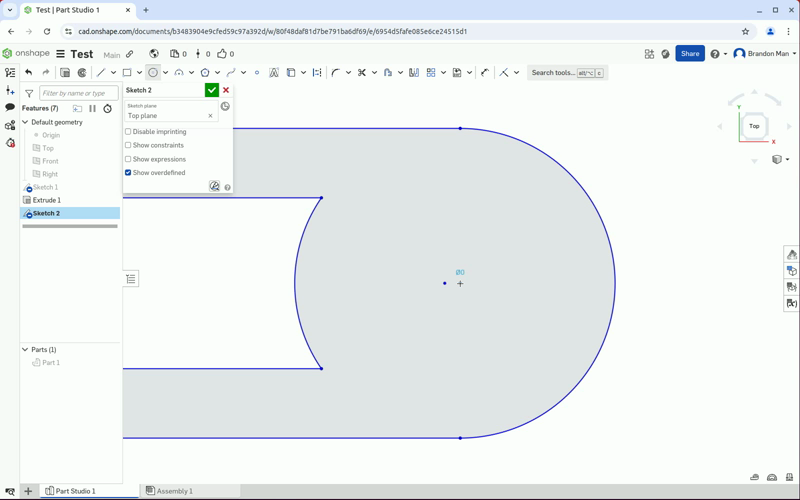
scroll(-6)
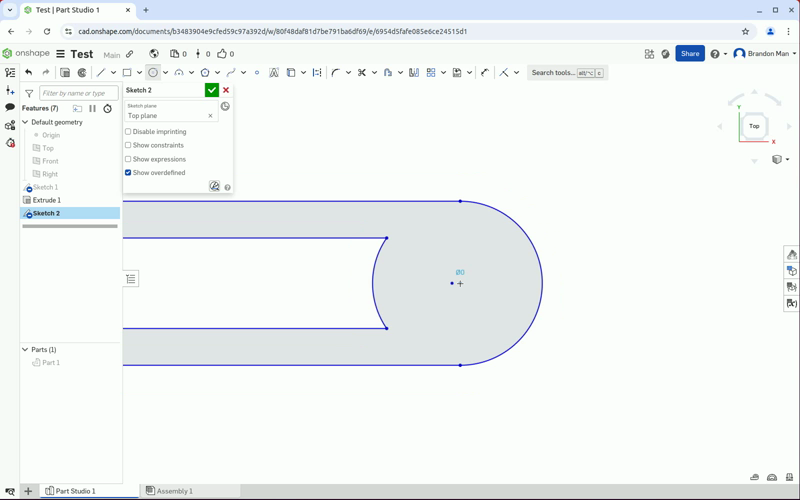
scroll(-6)
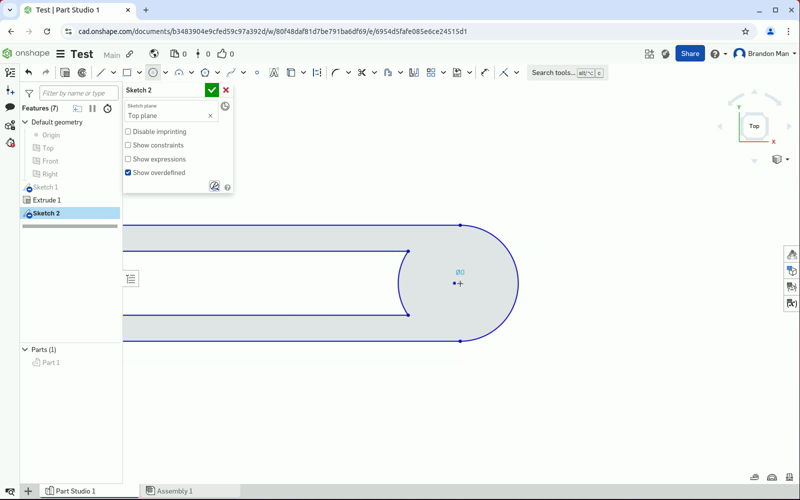
scroll(-6)
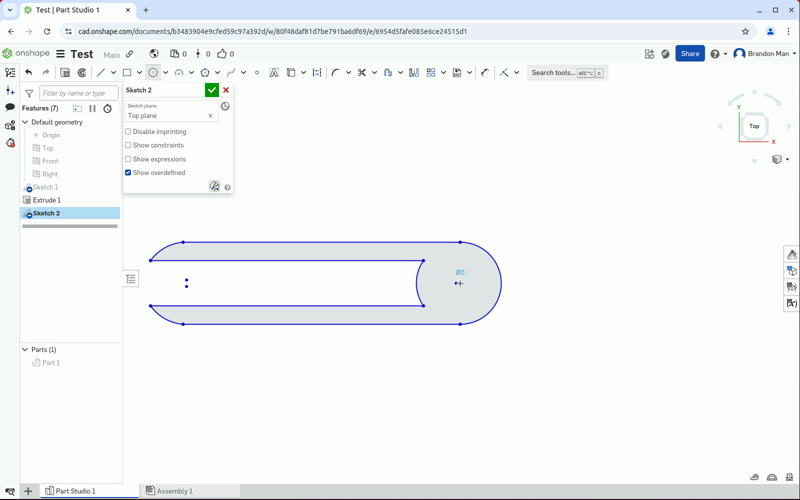
scroll(-6)
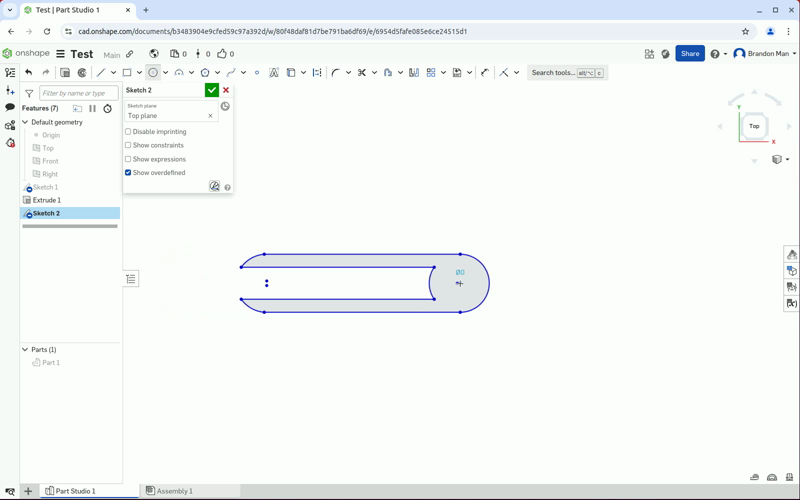
scroll(-6)
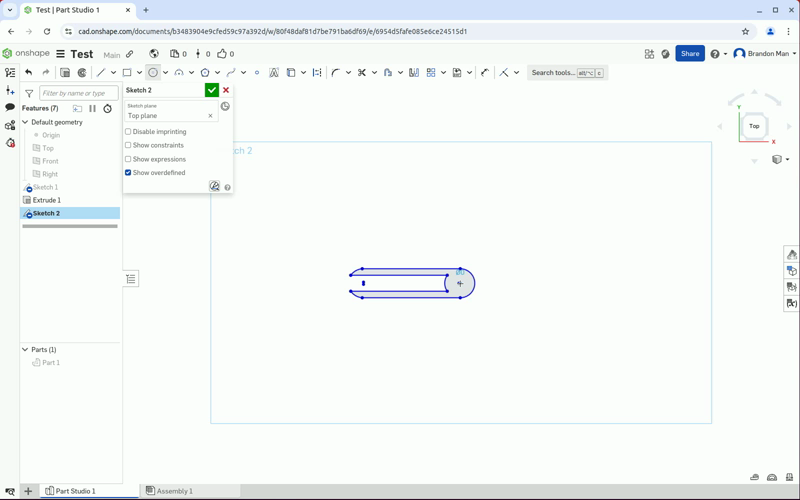
key_up(shift)
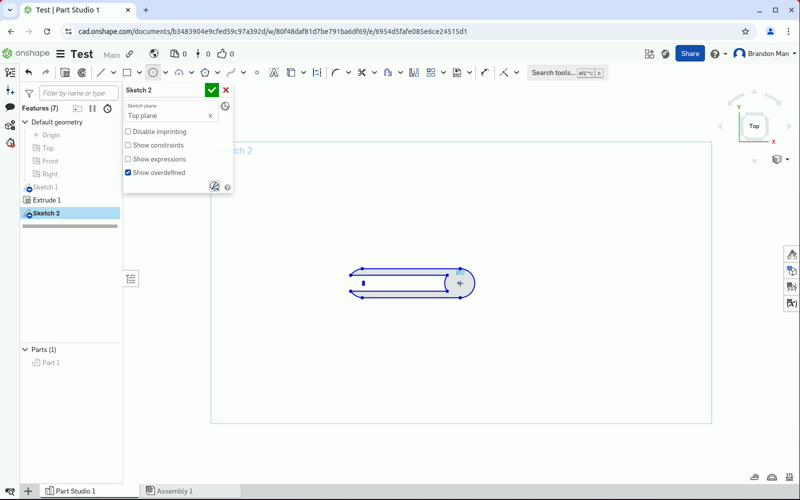
mouse_move(467, 283)
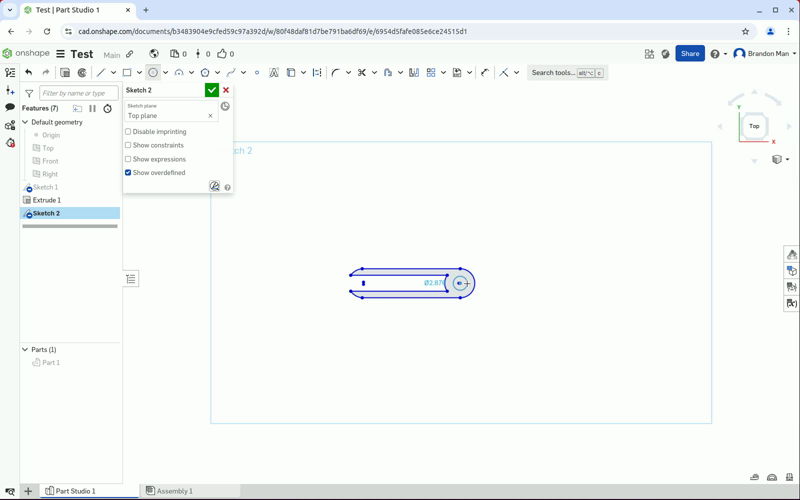
click(467, 283)
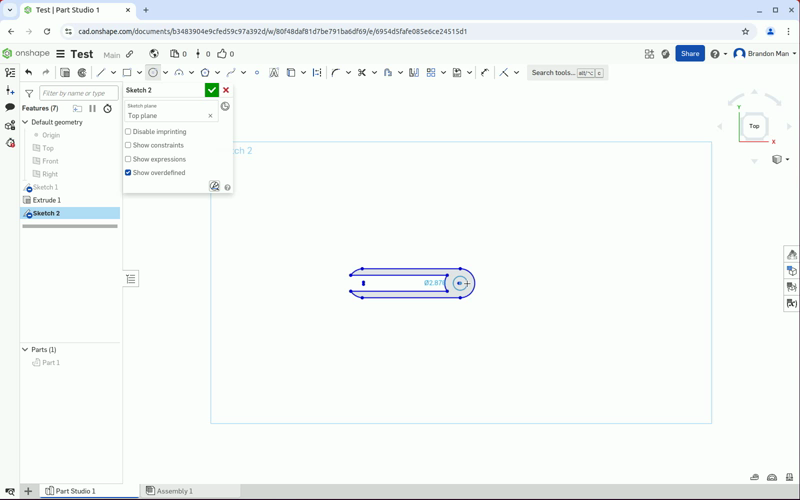
key(esc)
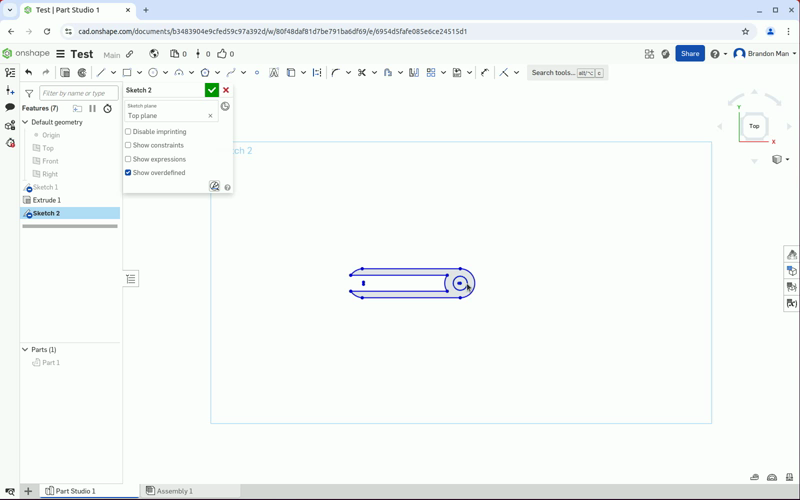
mouse_move(440, 293)
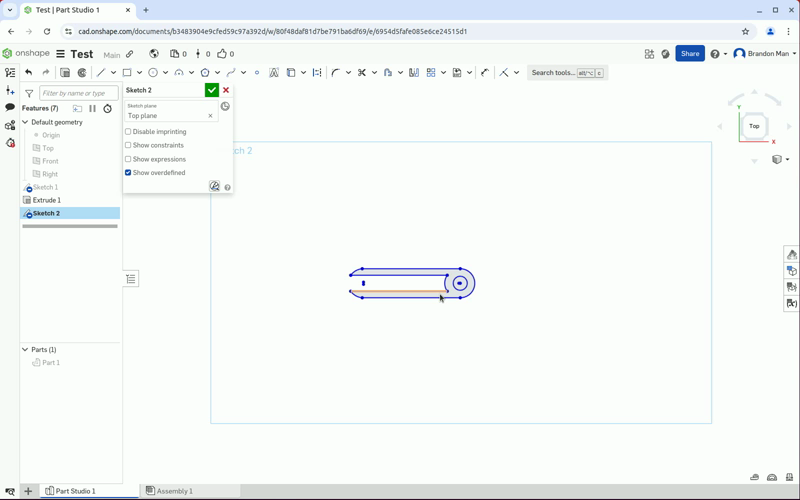
scroll(6)
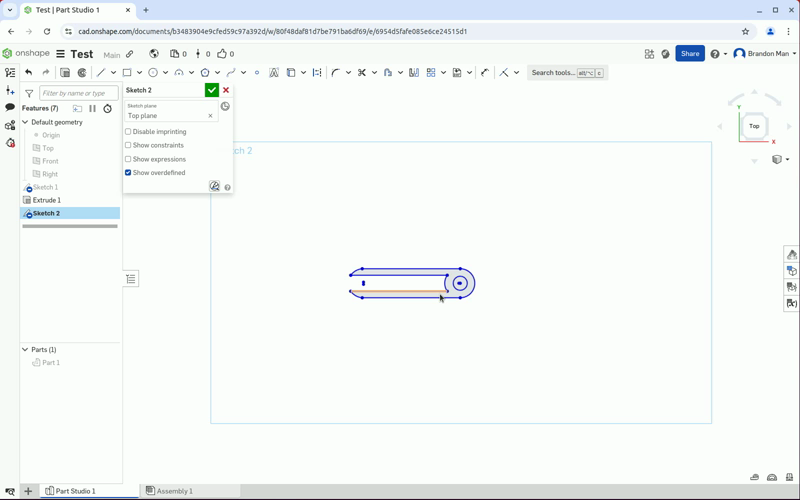
scroll(6)
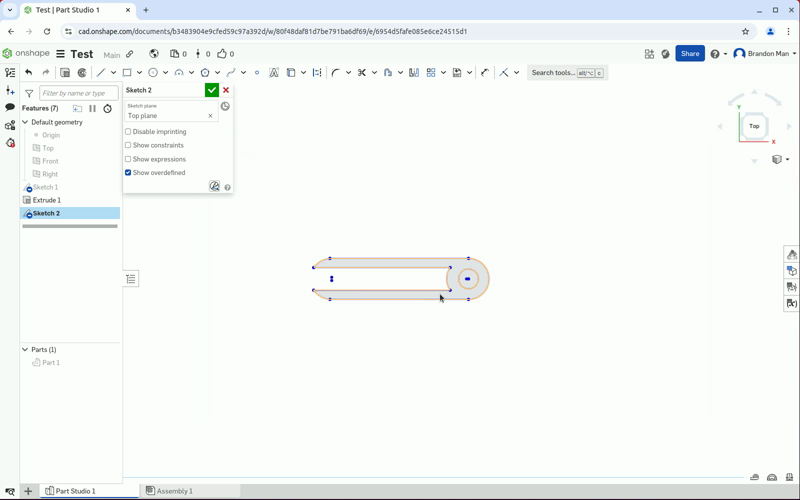
scroll(6)
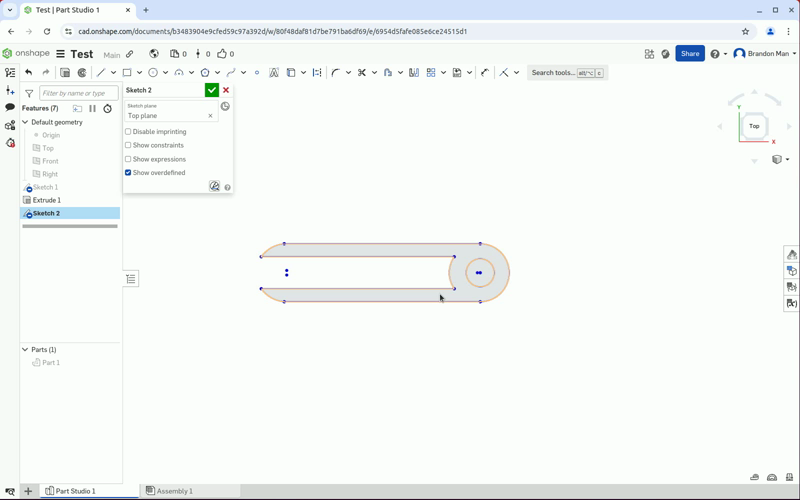
scroll(6)
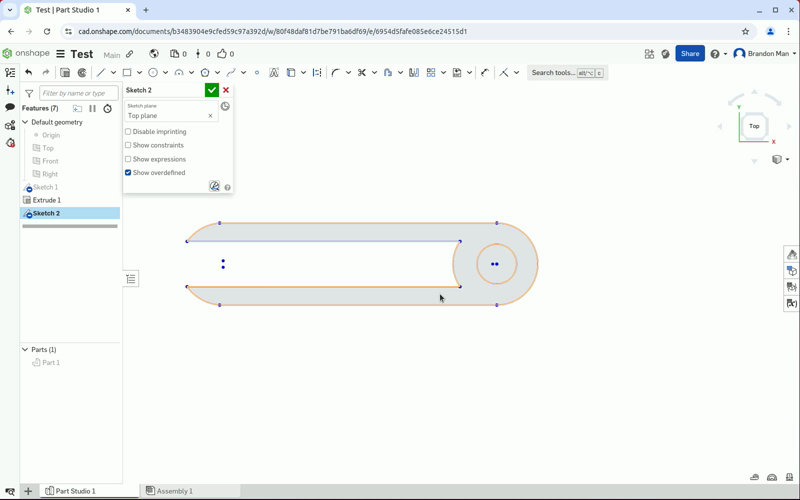
scroll(6)
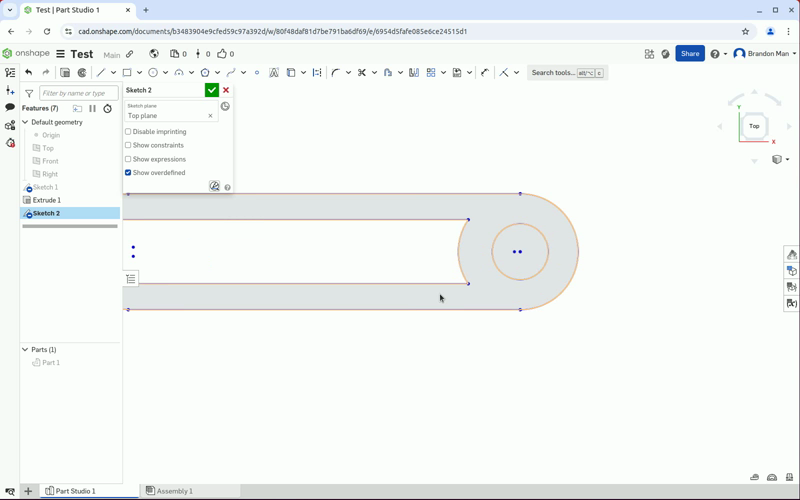
scroll(6)
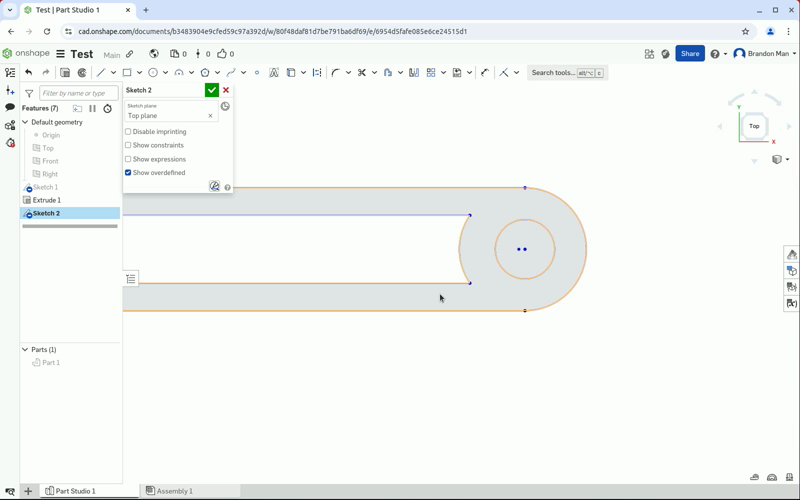
scroll(6)
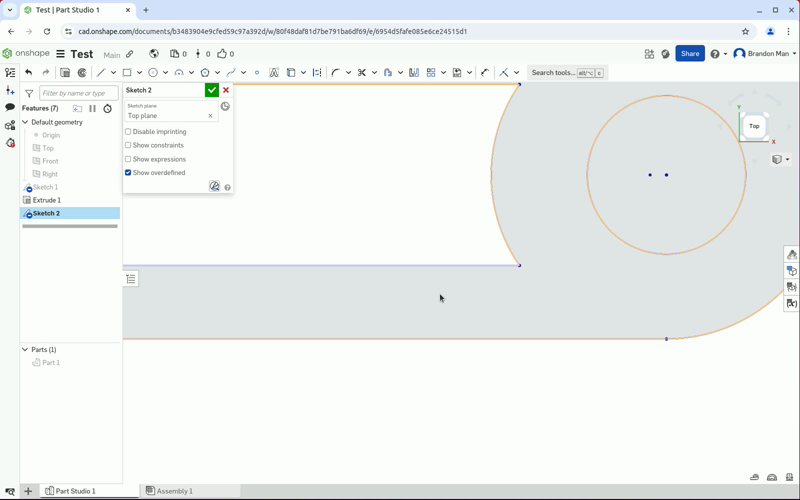
click(440, 293)
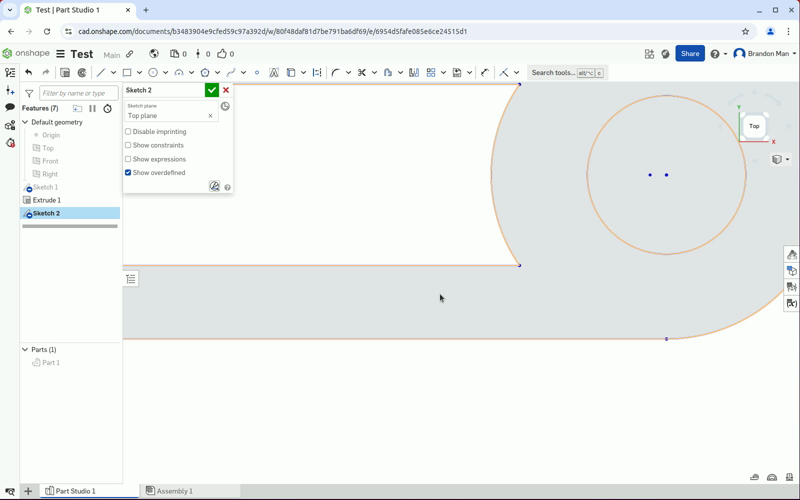
scroll(-6)
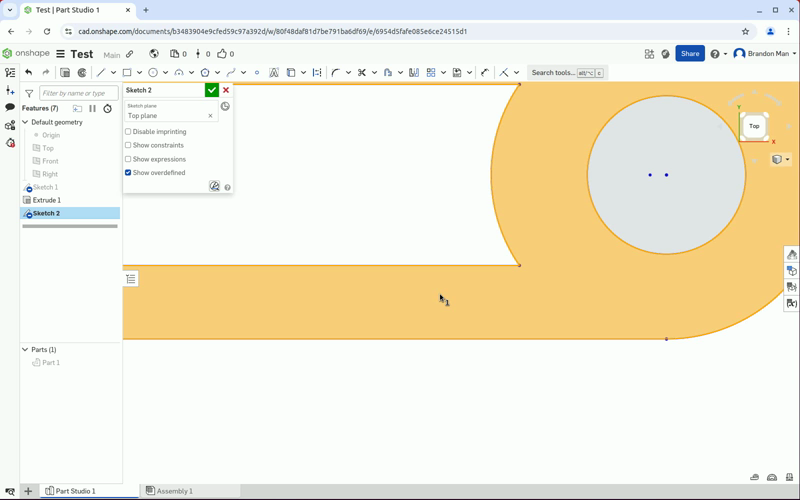
scroll(-6)
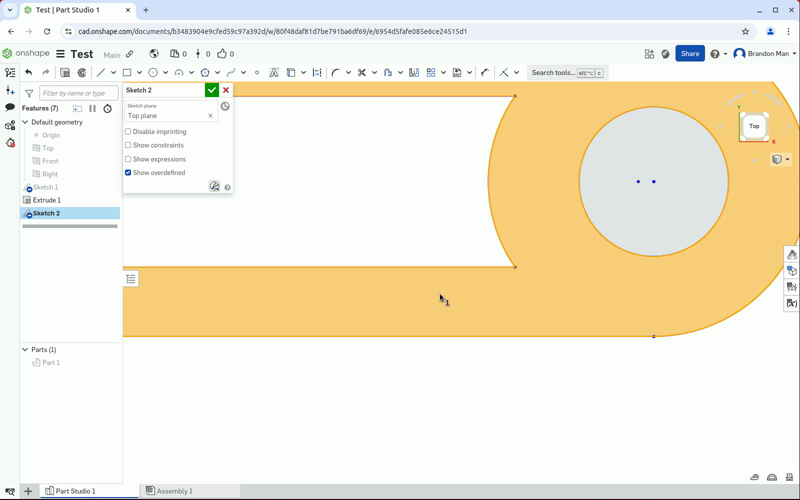
scroll(-6)
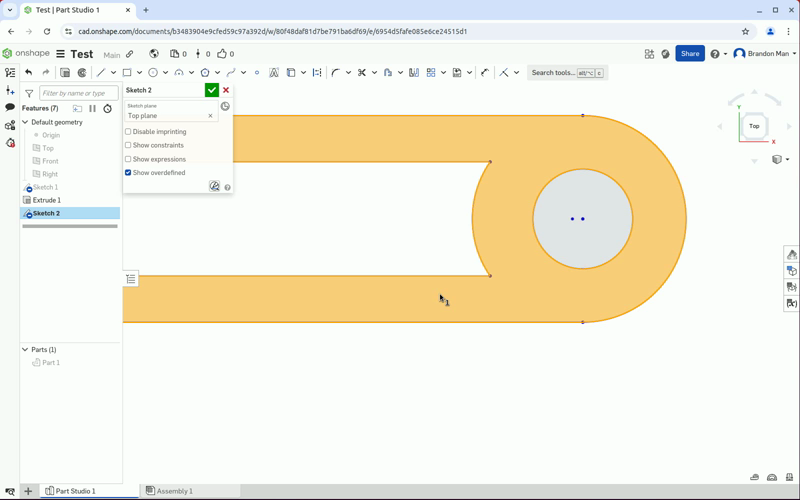
scroll(-6)
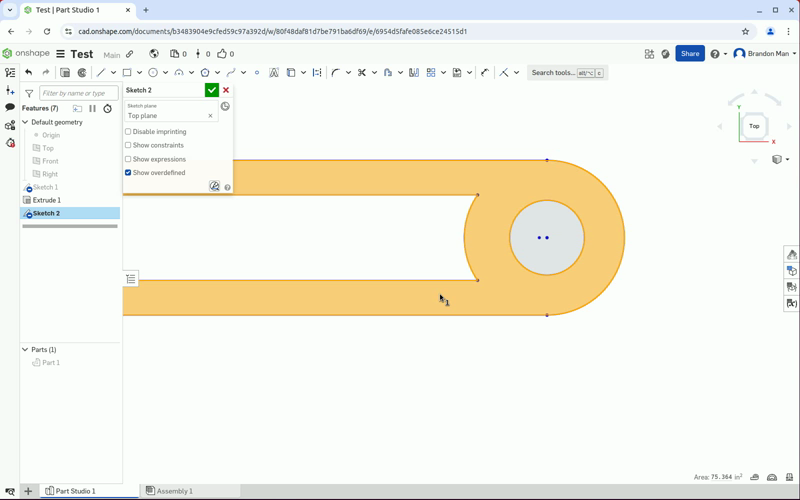
scroll(-6)
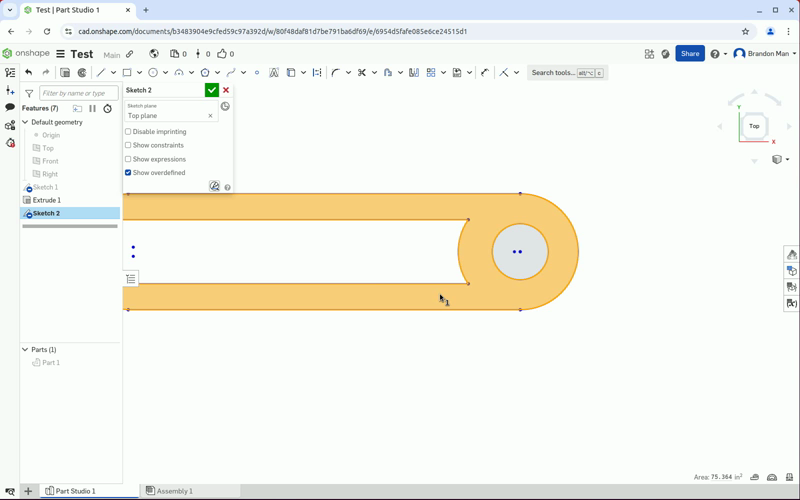
scroll(-6)
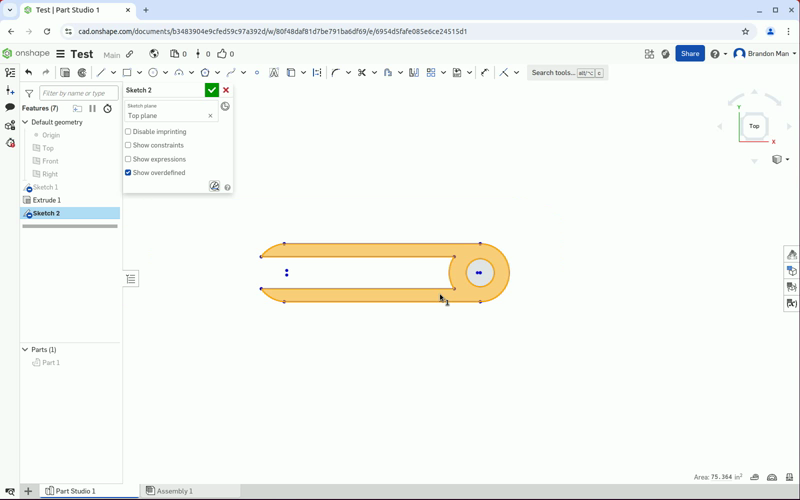
scroll(-6)
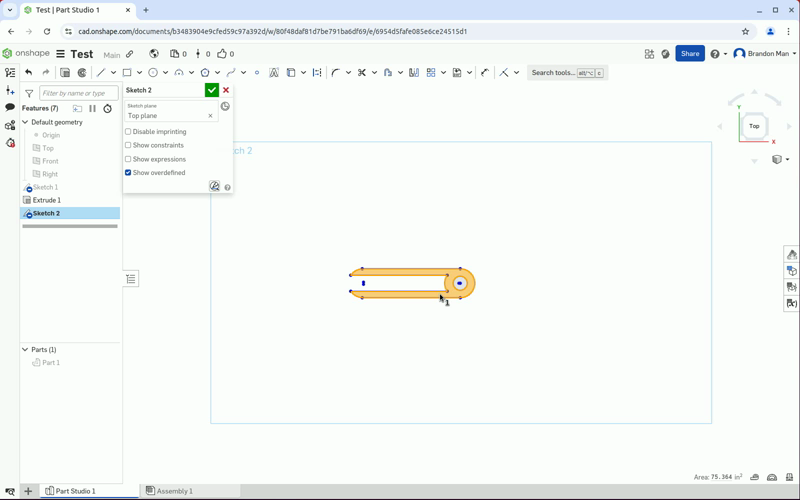
mouse_move(73, 352)
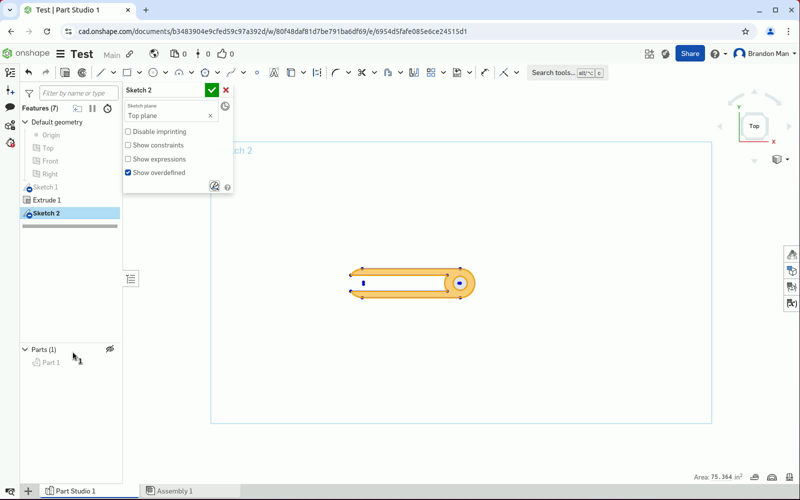
key(shift+y)
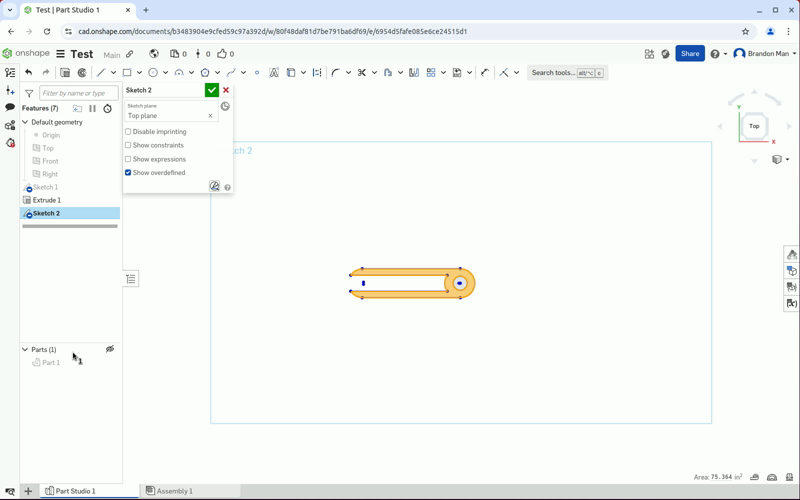
key(shift+e)
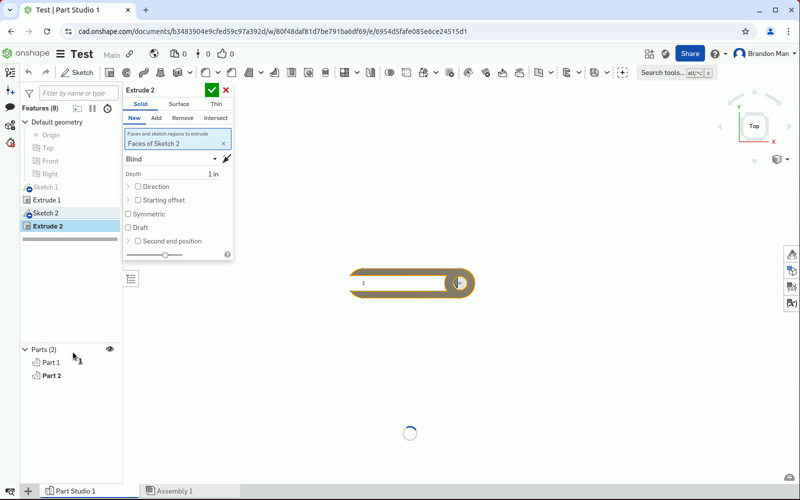
mouse_move(143, 106)
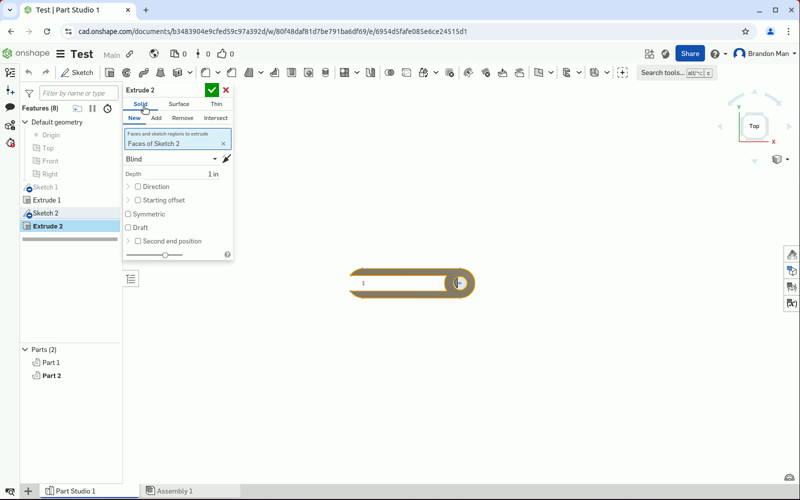
click(143, 106)
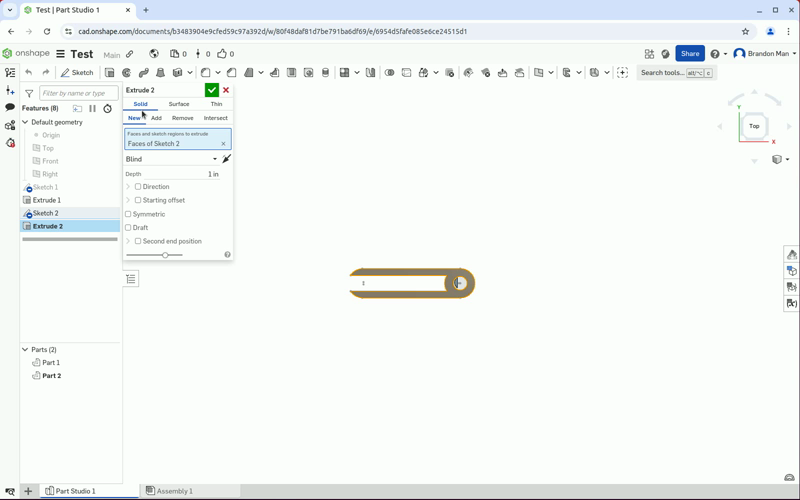
mouse_move(137, 120)
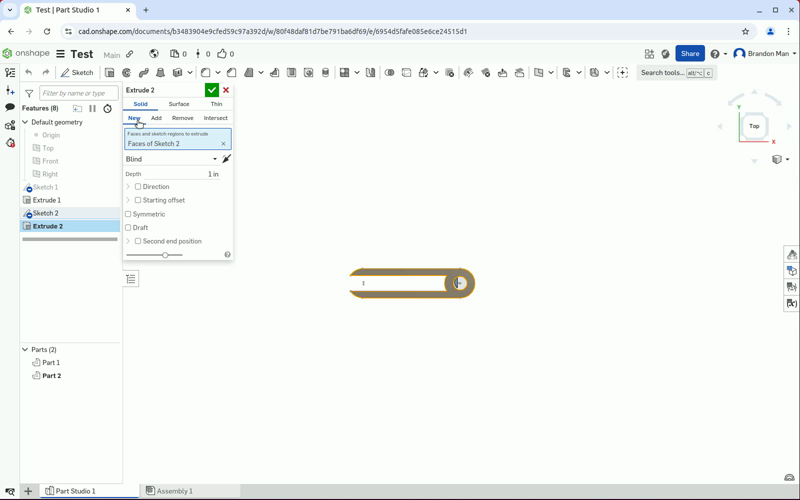
click(137, 120)
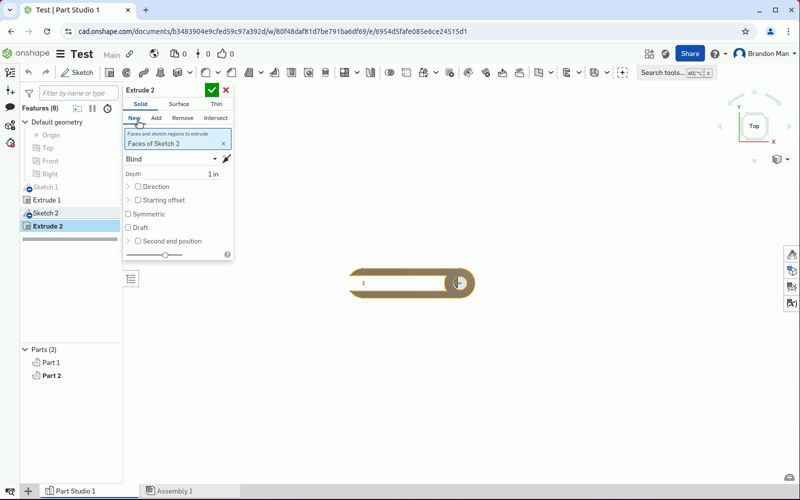
key(tab, 4)
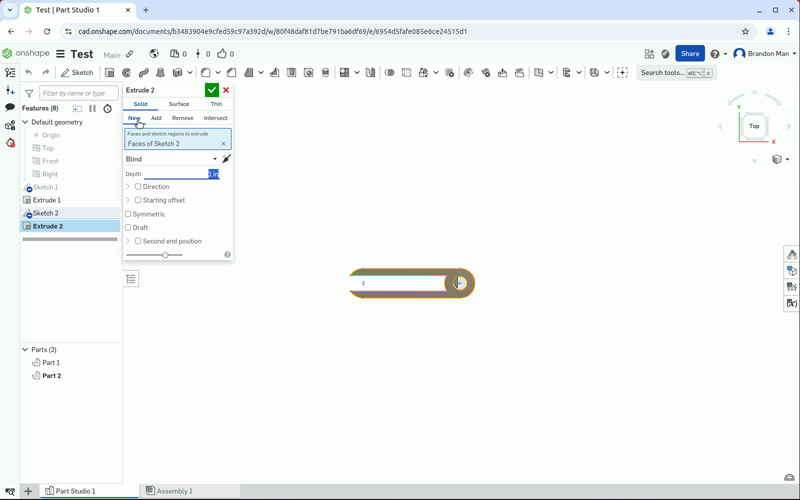
text(3.129)
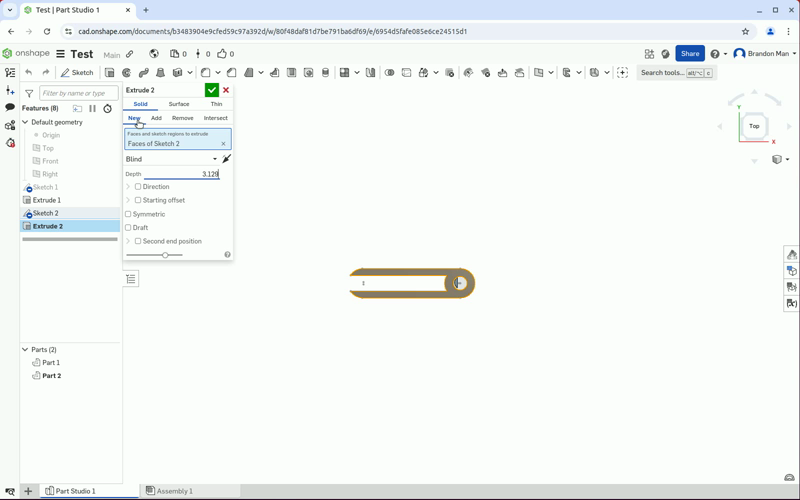
key(enter)
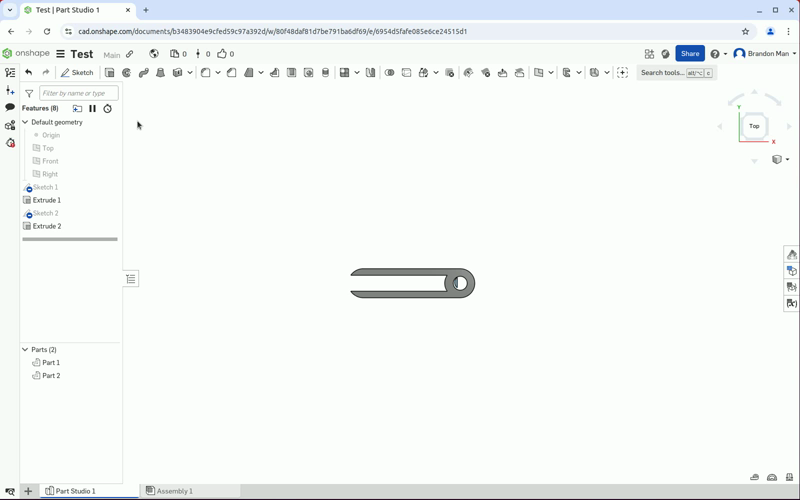
key(shift+h)
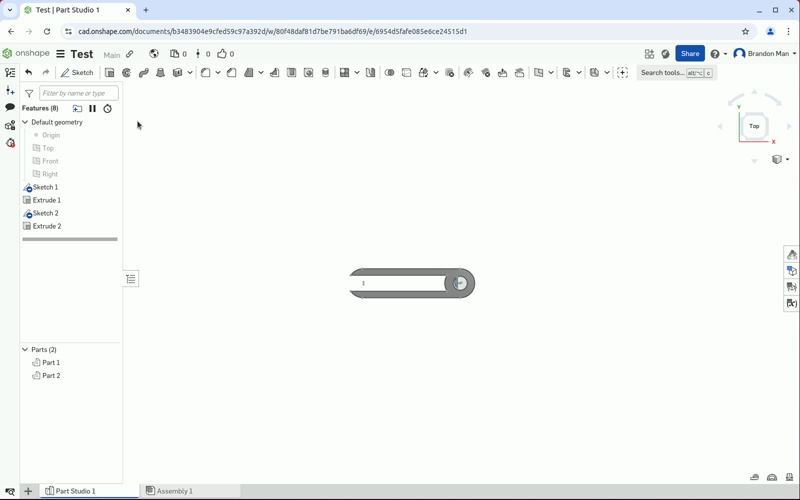
key(shift+h)
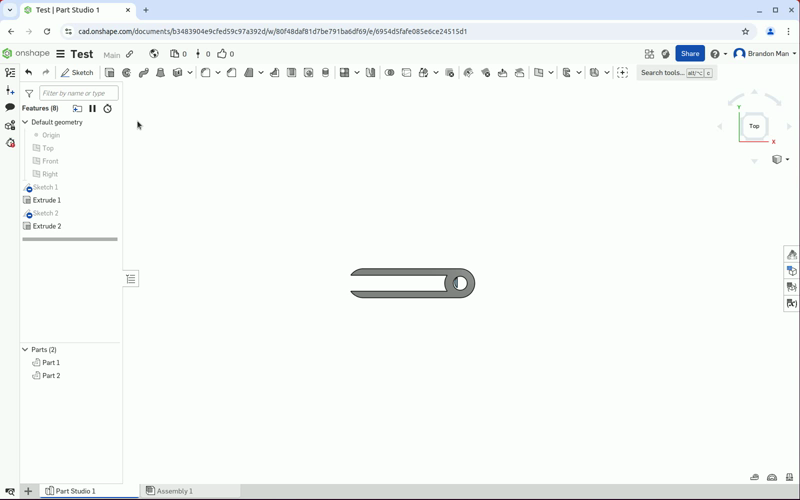
mouse_move(73, 189)
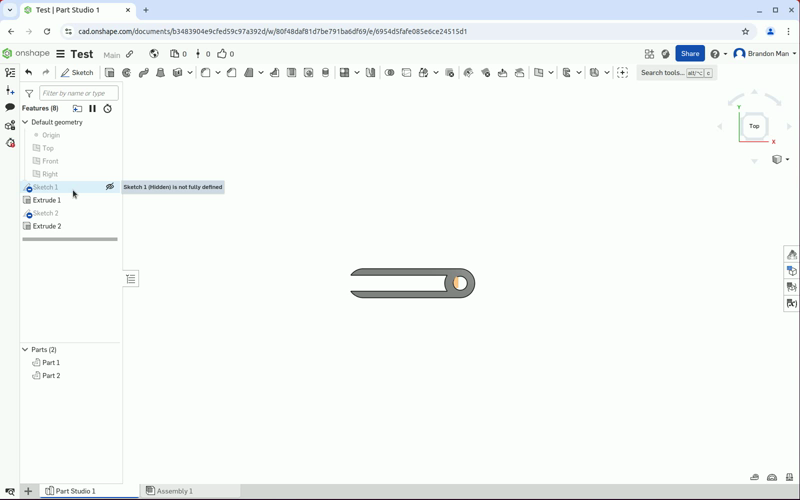
click(73, 189)
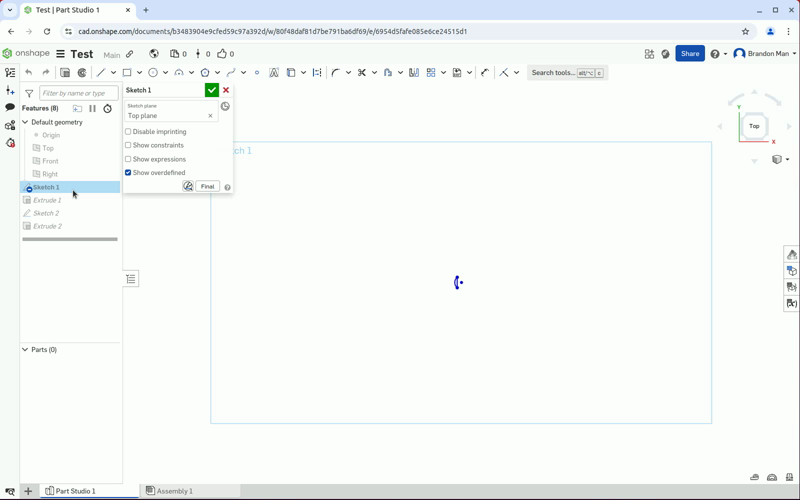
mouse_move(229, 92)
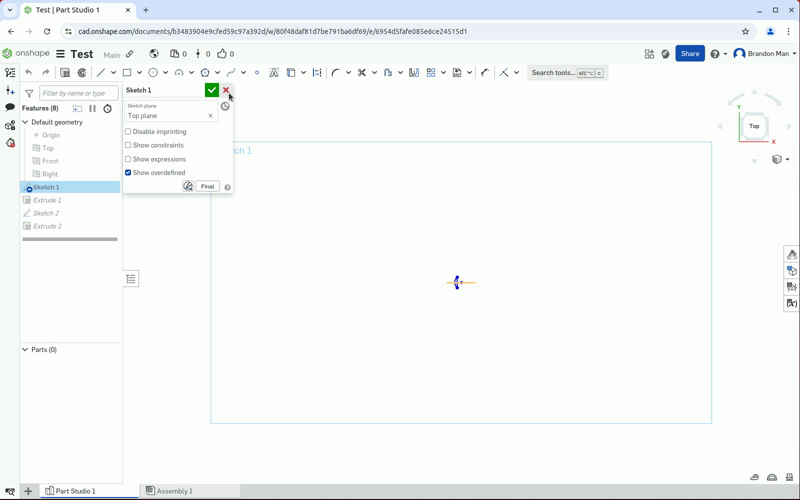
click(229, 92)
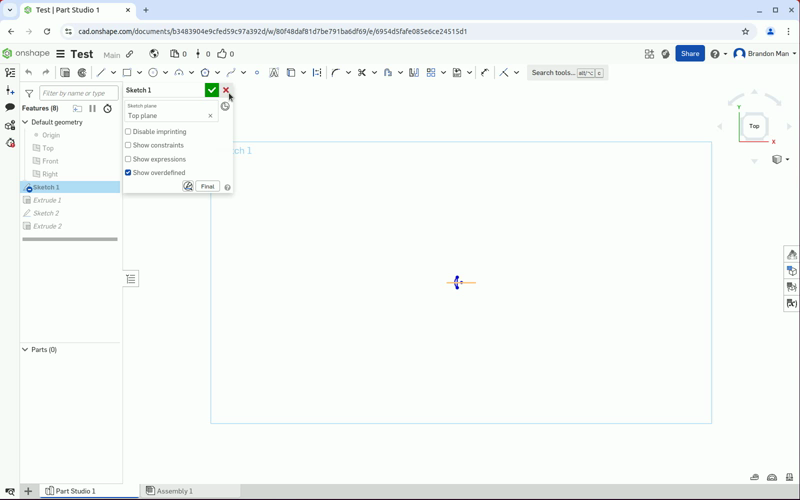
key(shift+s)
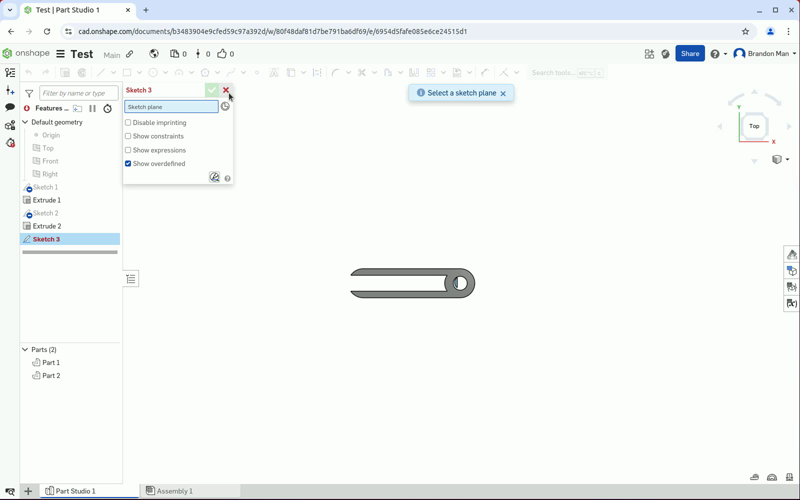
mouse_move(73, 150)
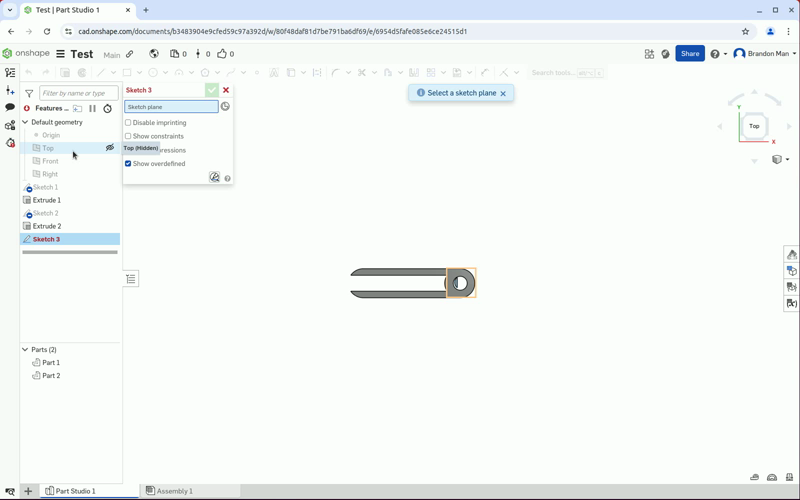
click(73, 150)
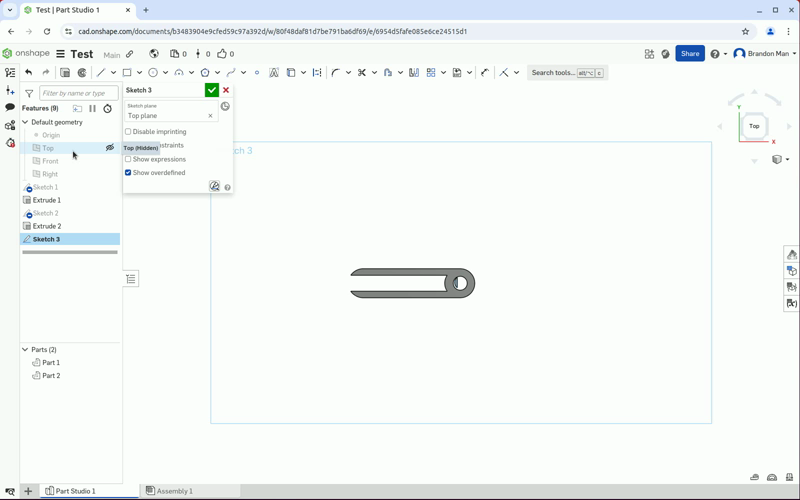
mouse_move(73, 352)
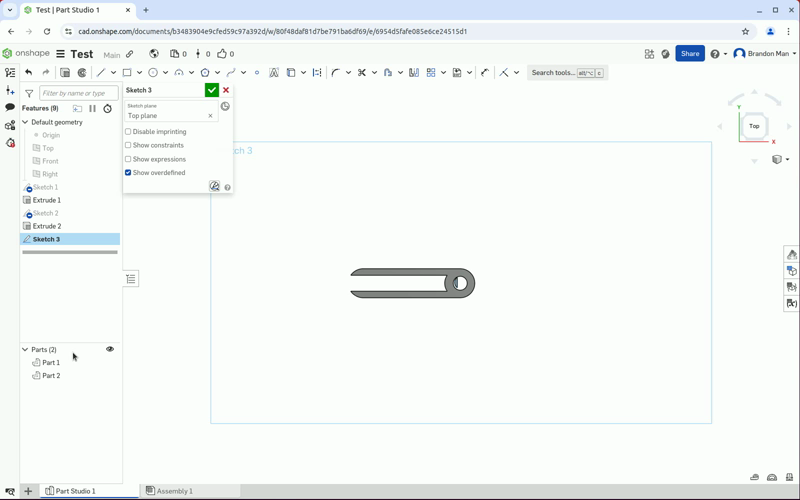
key(y)
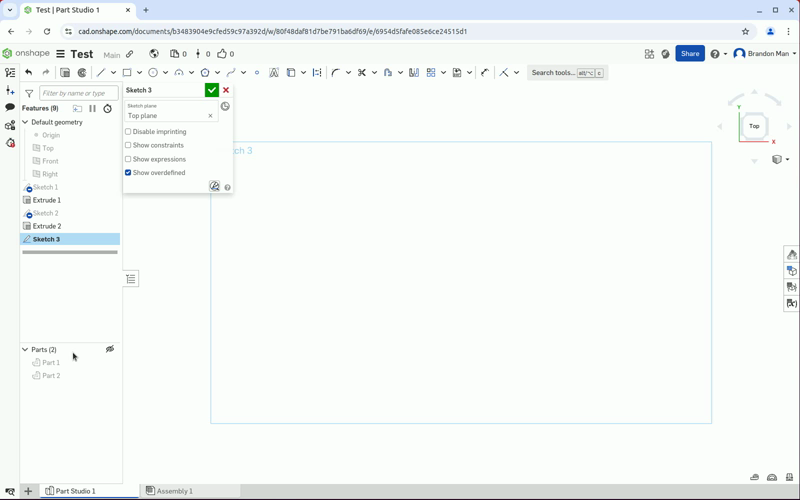
key(l)
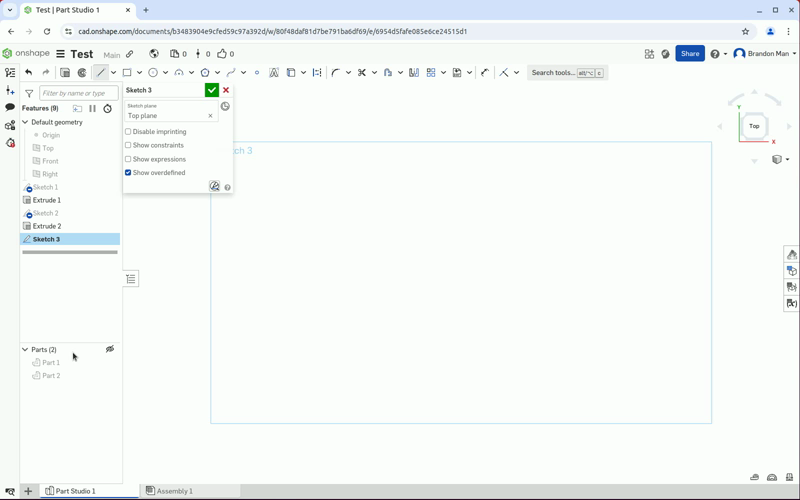
key_down(shift)
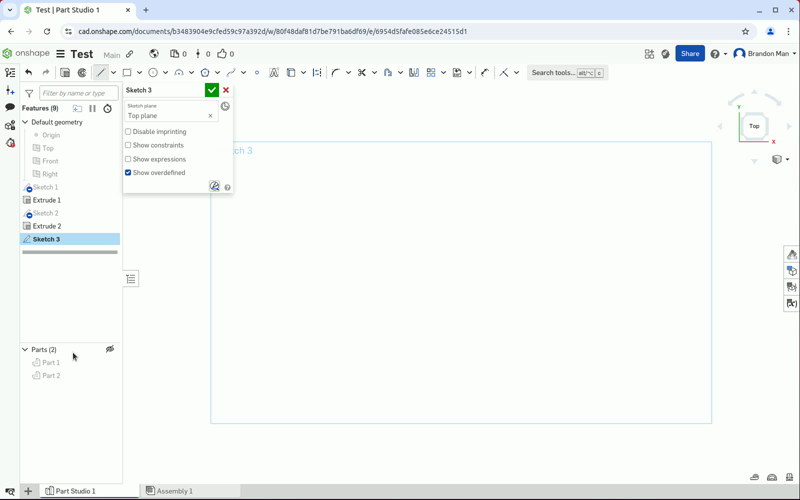
mouse_move(350, 291)
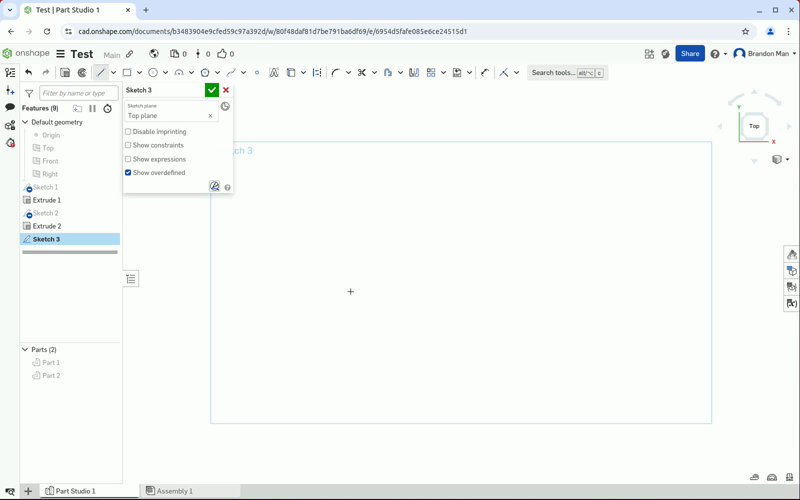
click(350, 291)
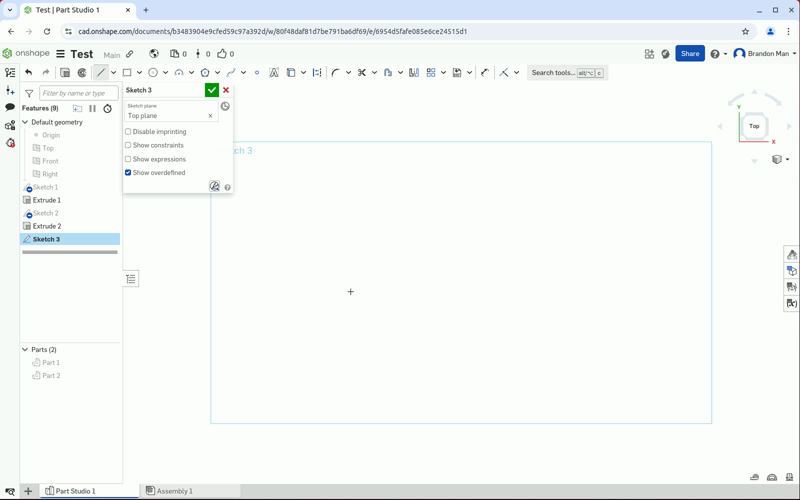
key_up(shift)
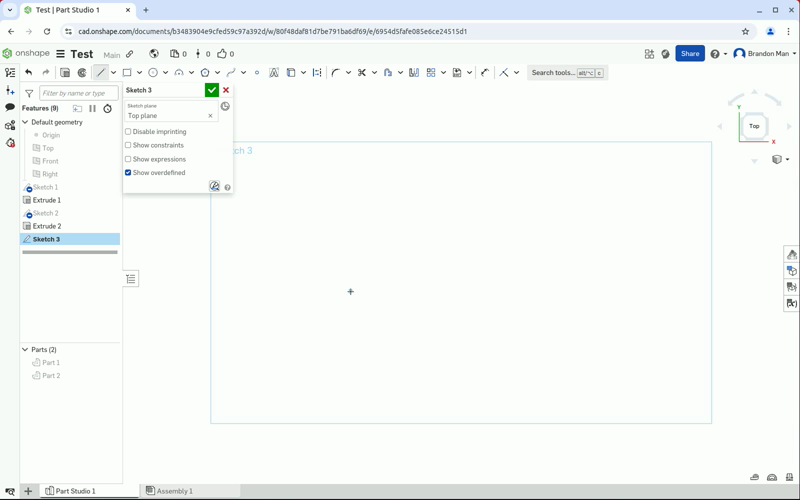
key_down(shift)
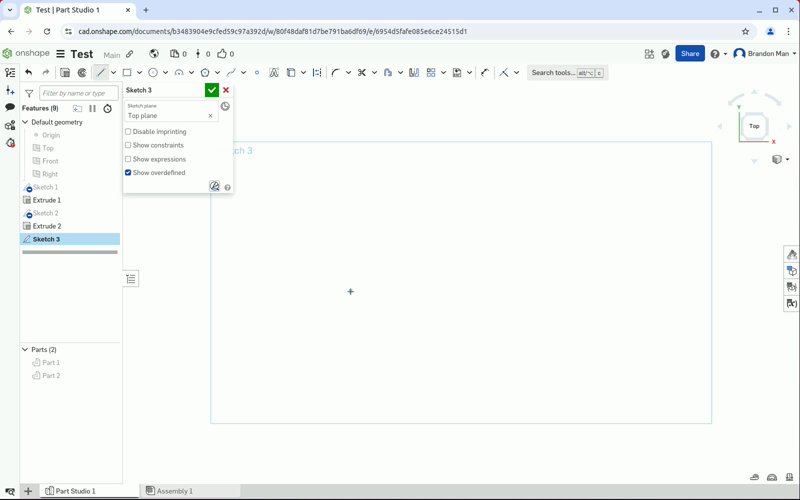
mouse_move(448, 291)
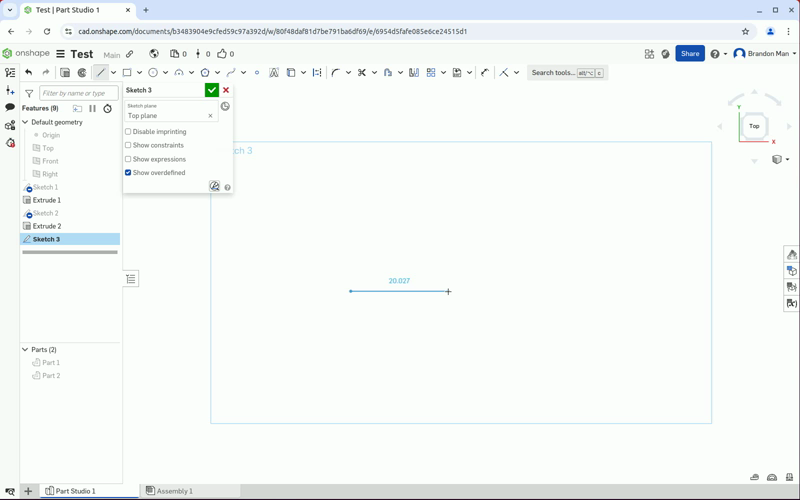
click(448, 291)
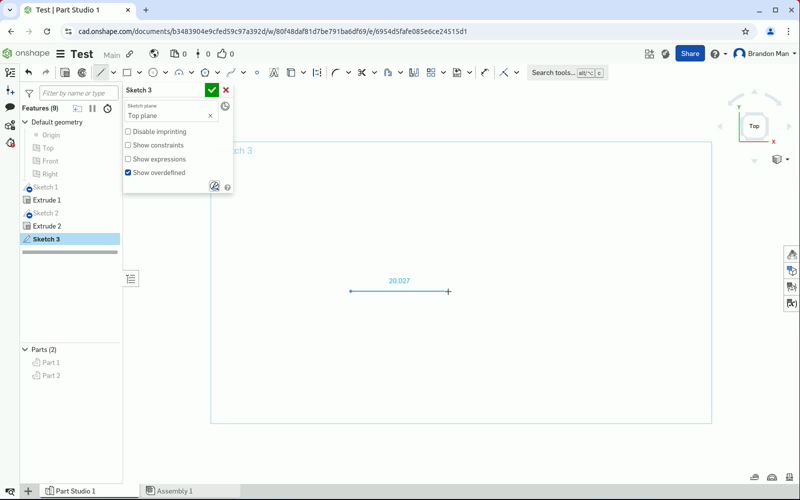
key_up(shift)
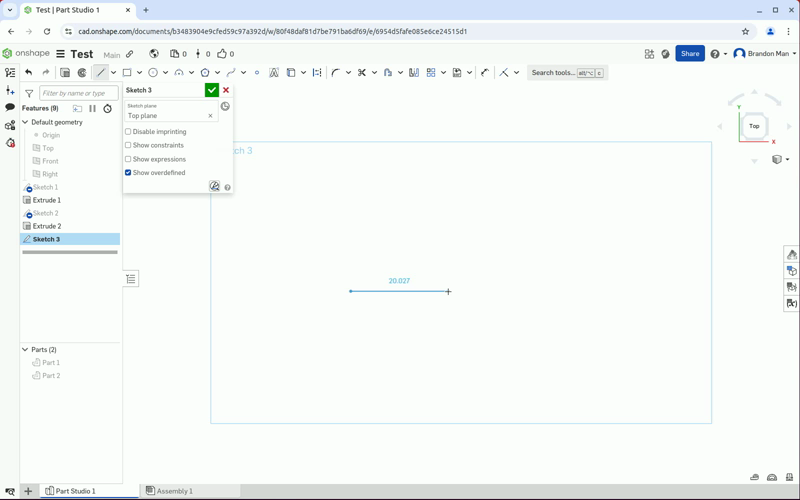
key(esc)
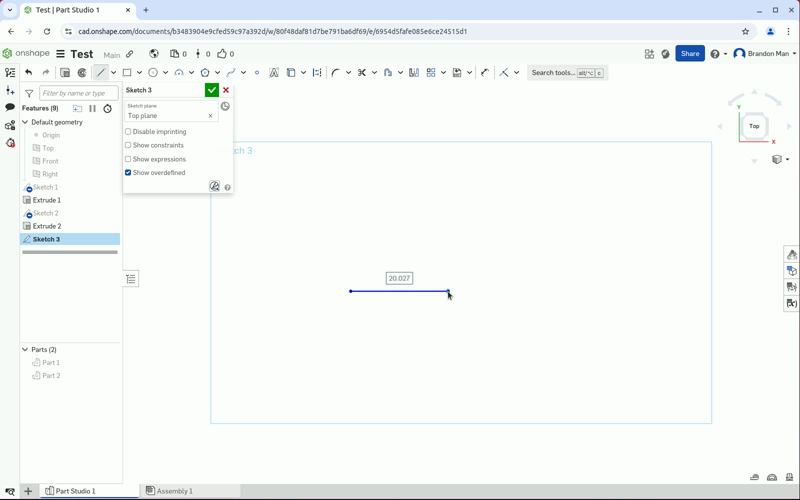
key(a)
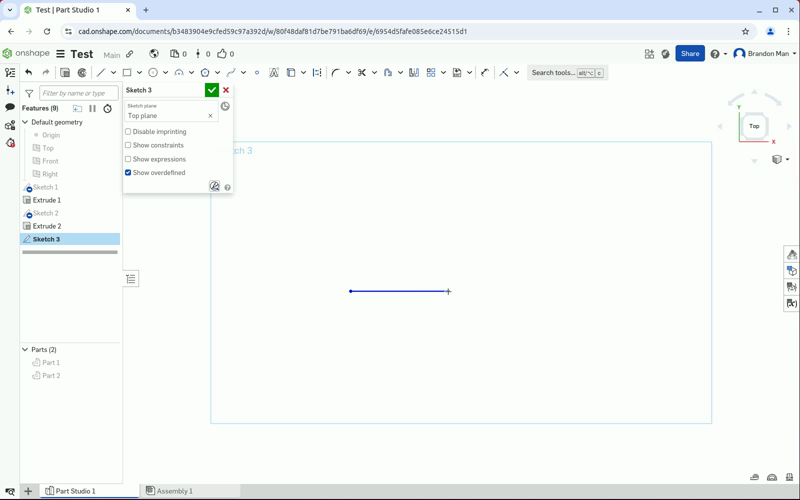
mouse_move(448, 291)
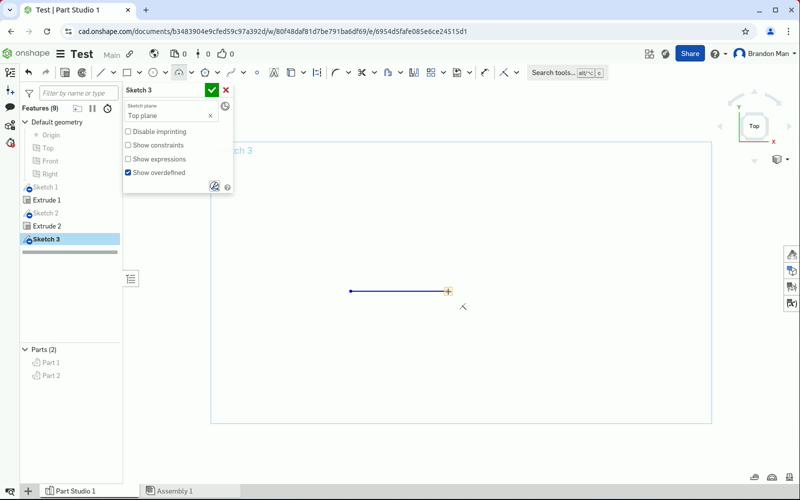
click(448, 291)
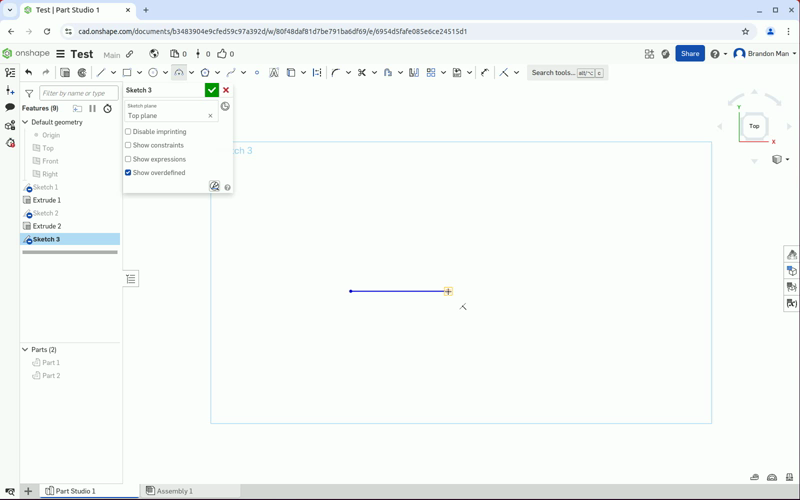
key_down(shift)
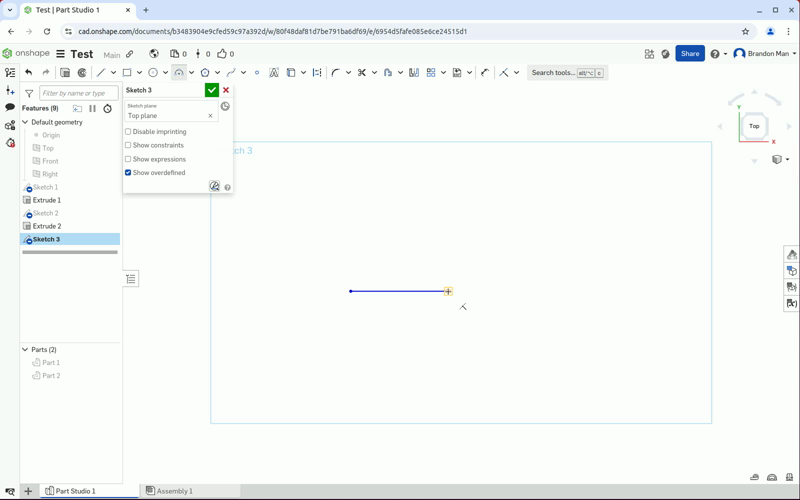
mouse_move(448, 274)
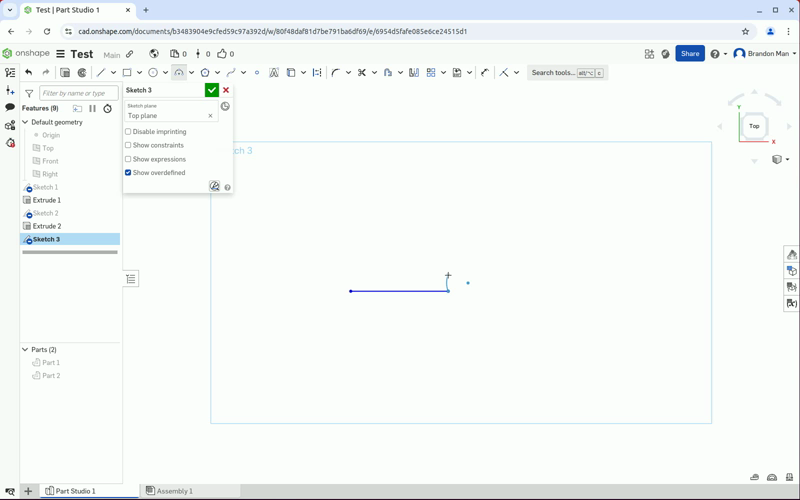
click(448, 274)
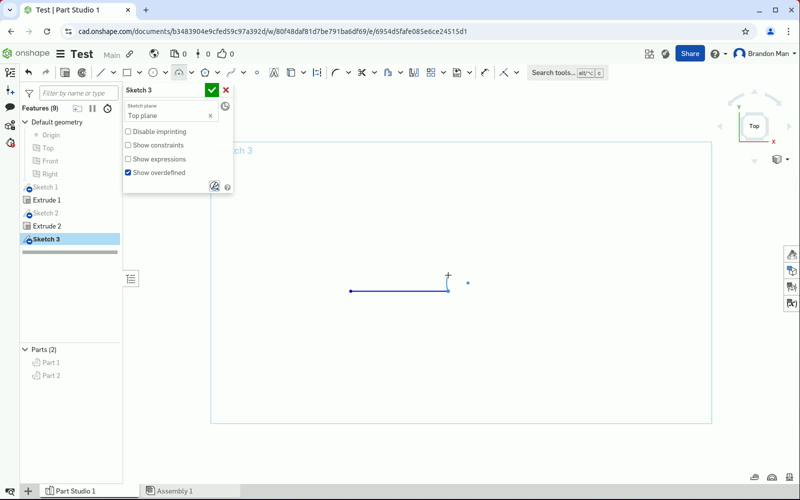
mouse_move(445, 282)
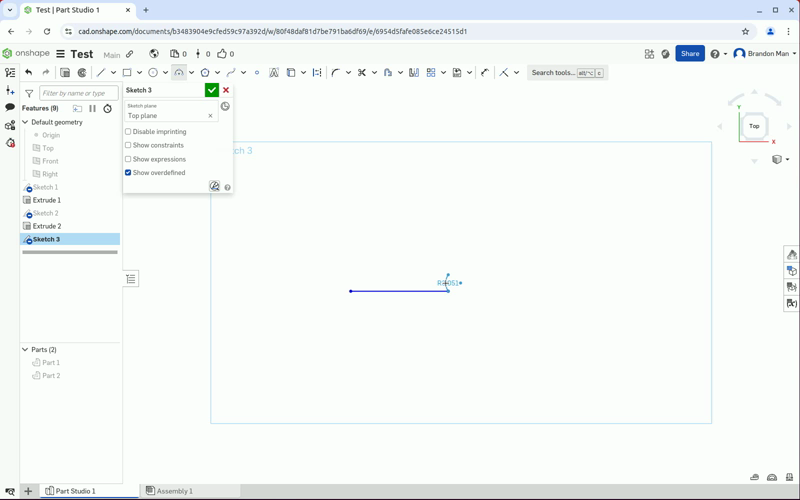
click(445, 282)
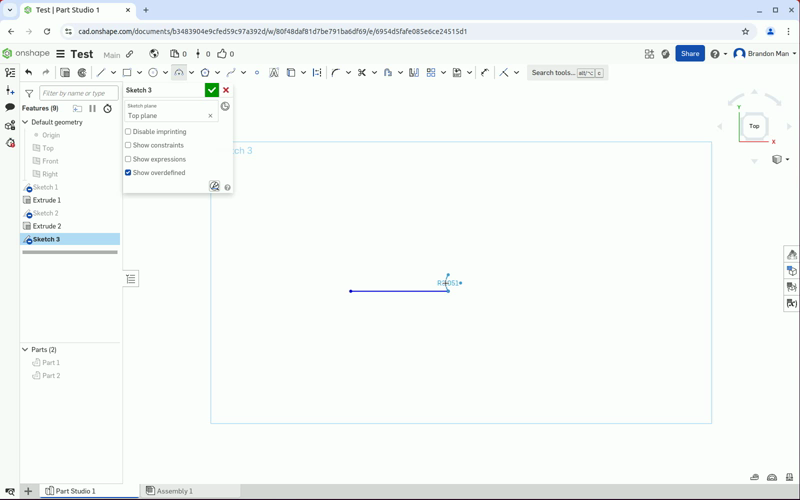
key_up(shift)
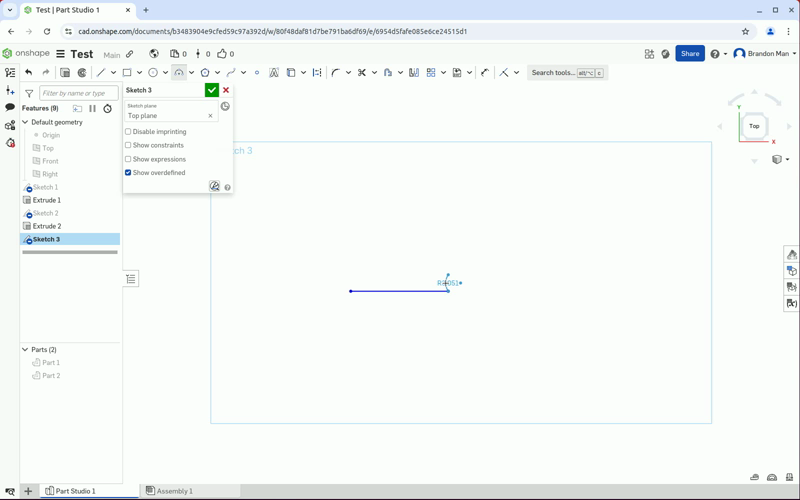
key(esc)
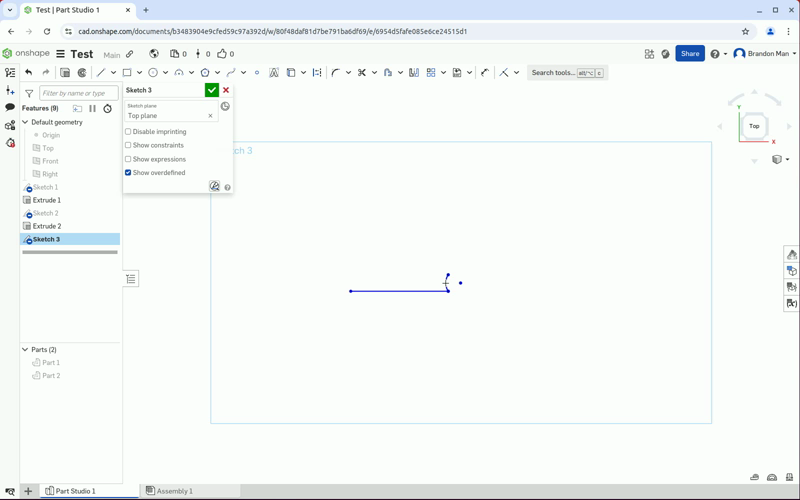
key(l)
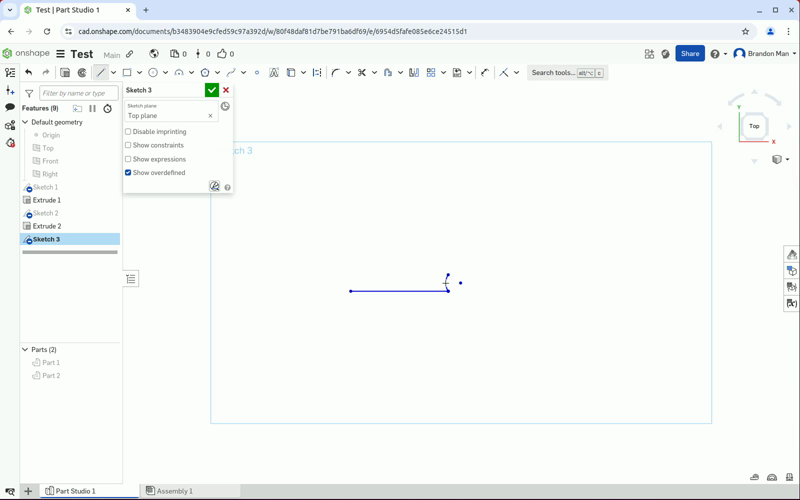
mouse_move(448, 274)
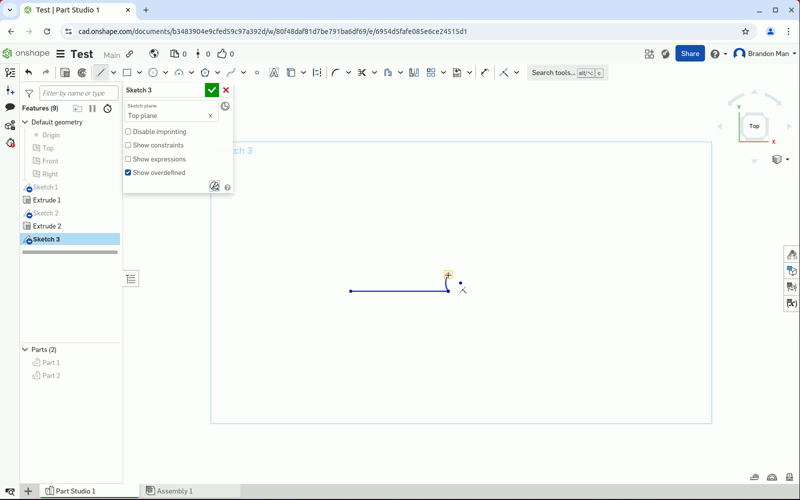
click(448, 274)
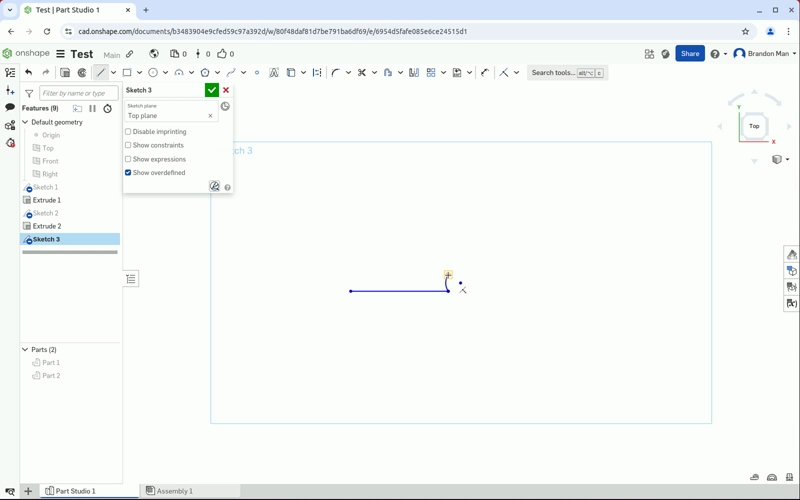
key_down(shift)
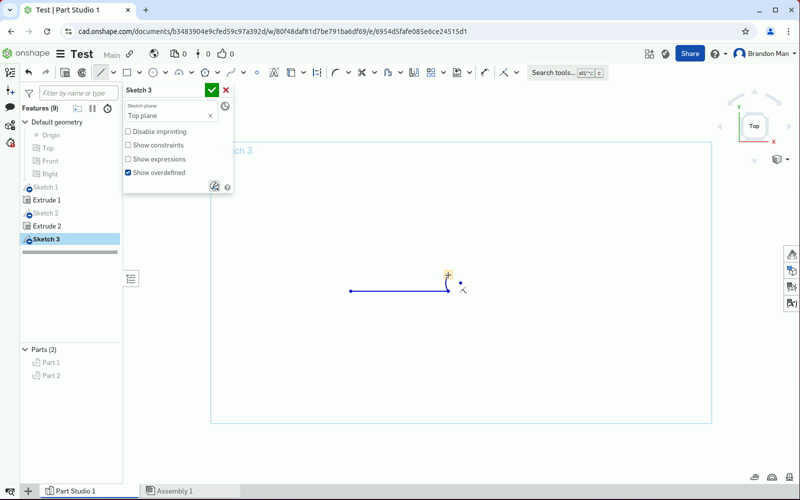
mouse_move(350, 274)
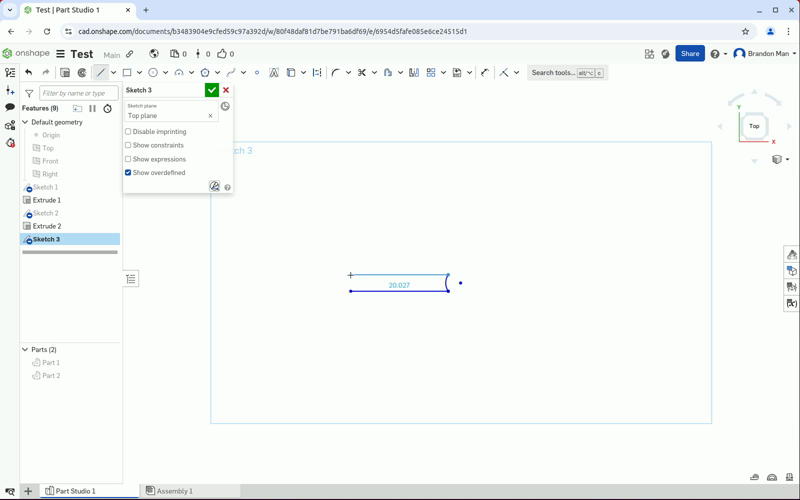
click(350, 274)
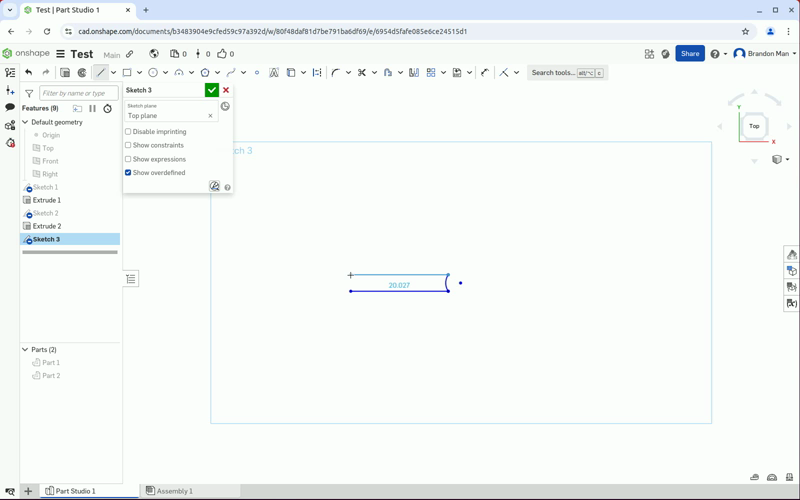
key_up(shift)
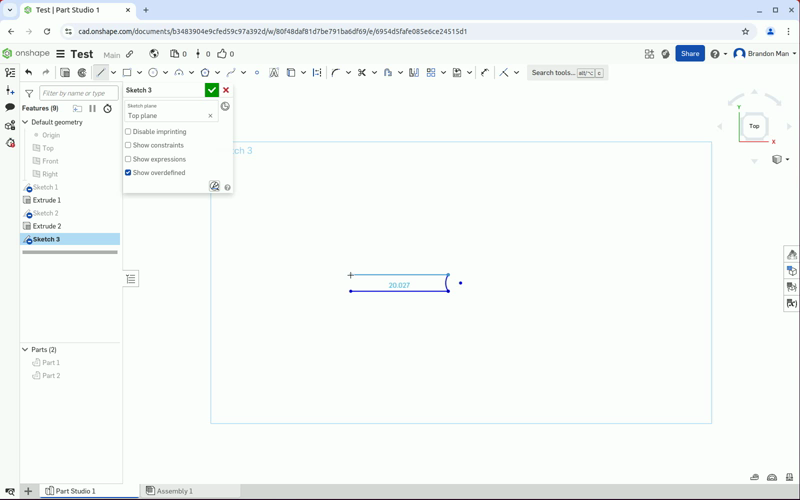
key(esc)
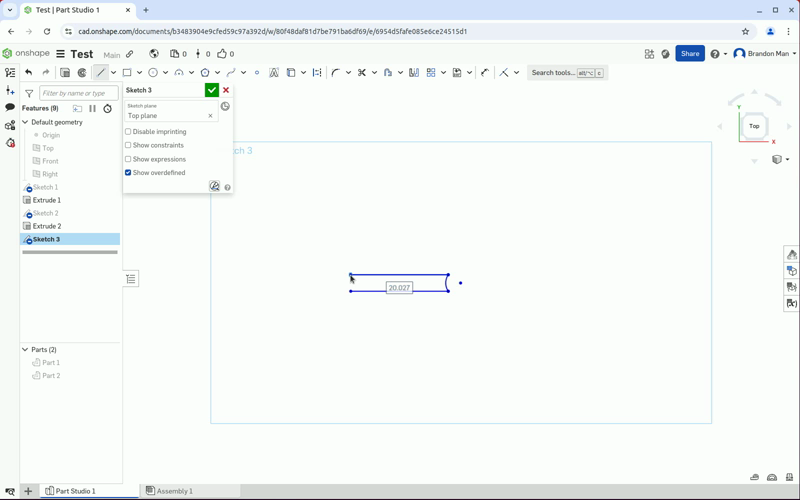
key(a)
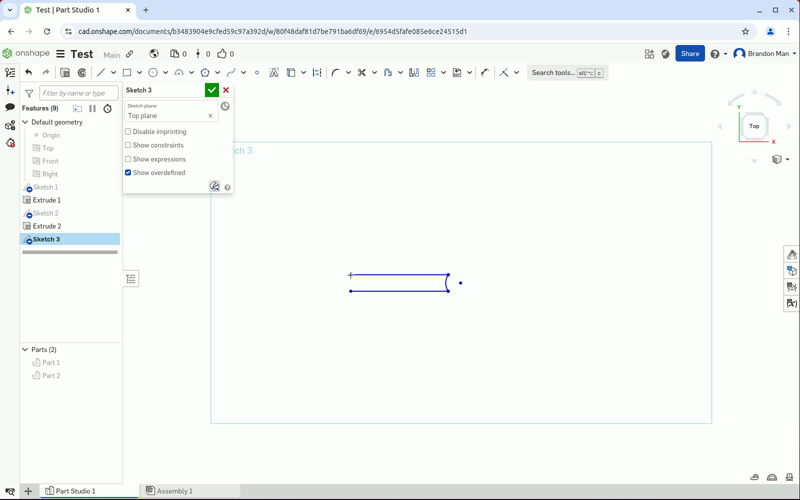
mouse_move(350, 274)
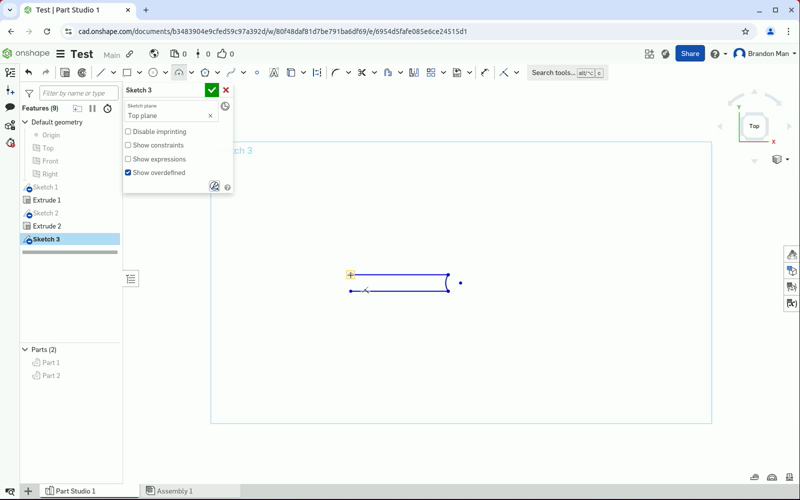
click(350, 274)
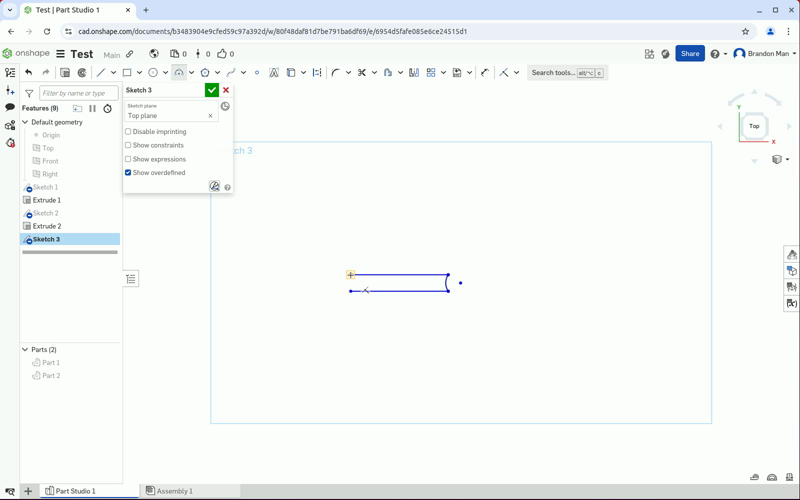
mouse_move(350, 291)
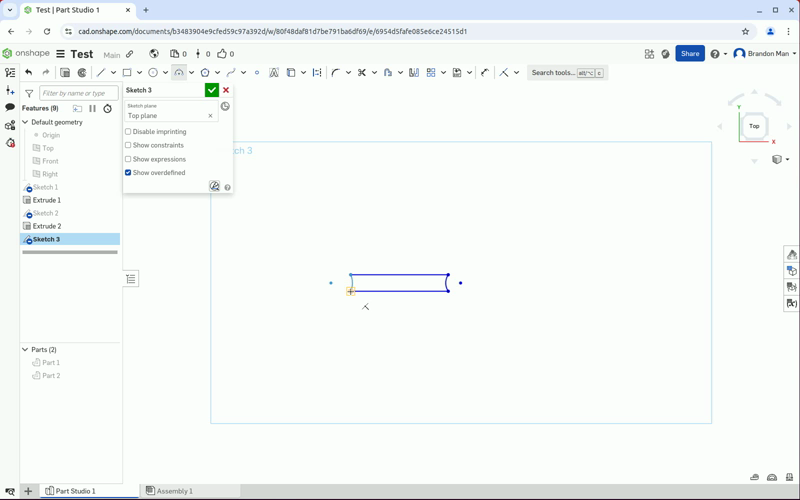
click(350, 291)
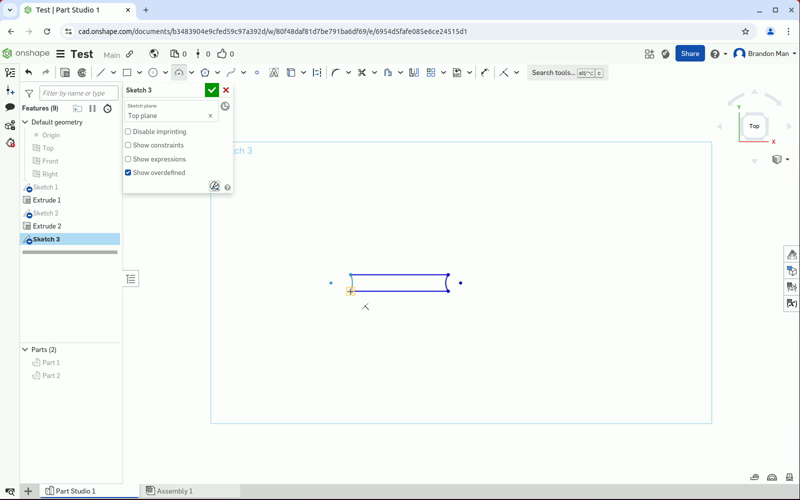
key_down(shift)
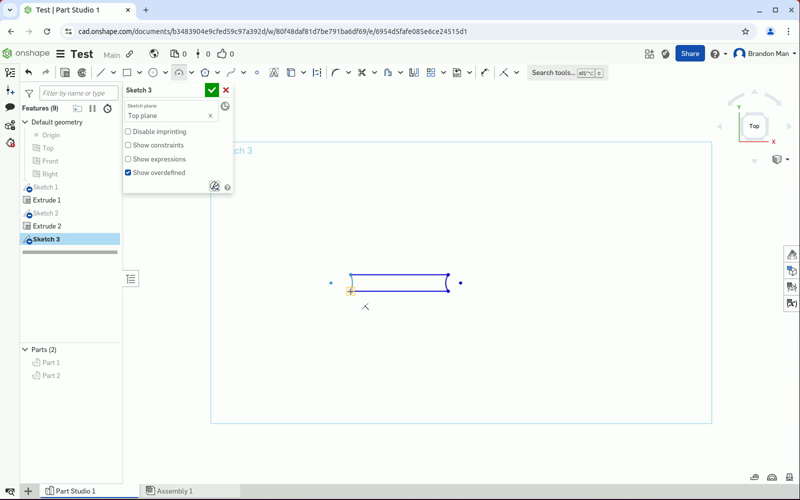
mouse_move(348, 282)
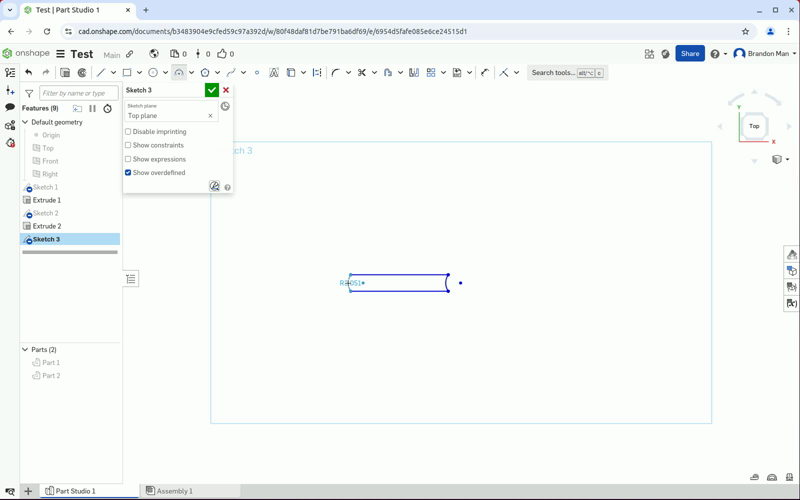
click(348, 282)
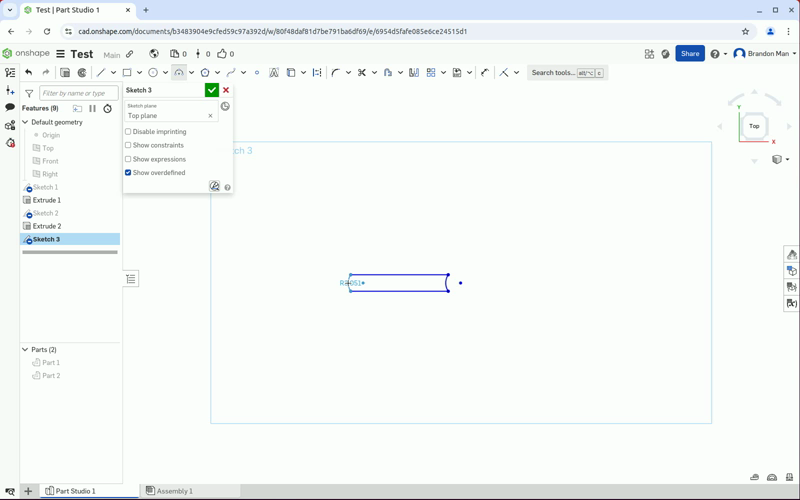
key_up(shift)
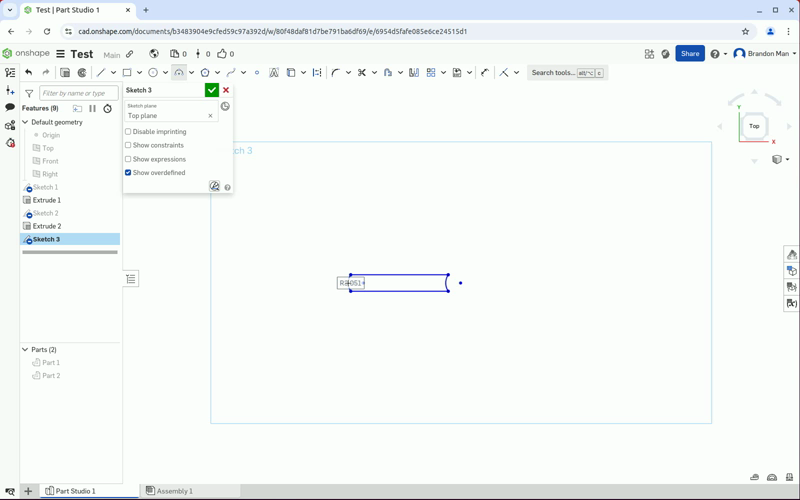
key(esc)
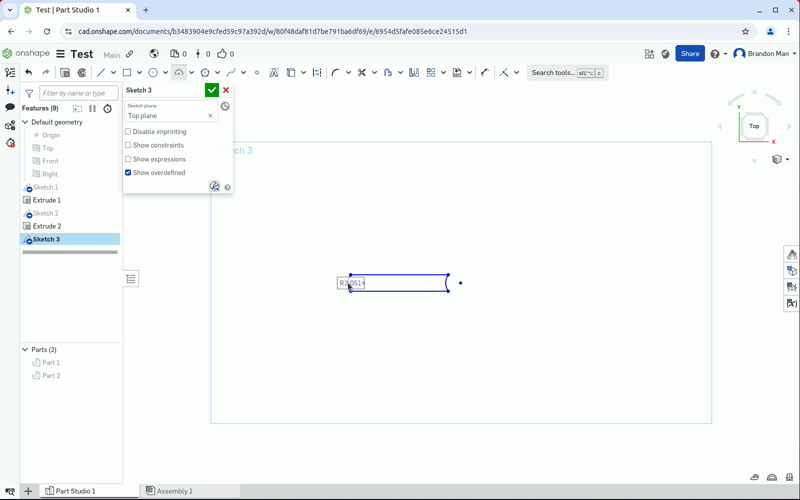
mouse_move(398, 283)
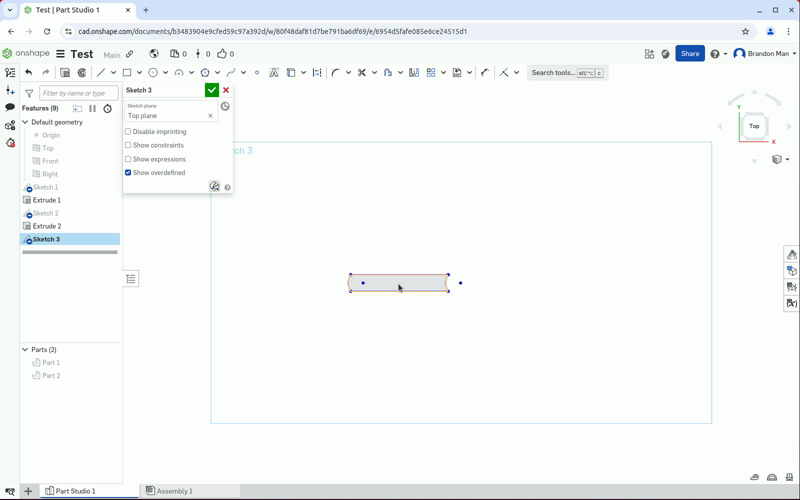
scroll(6)
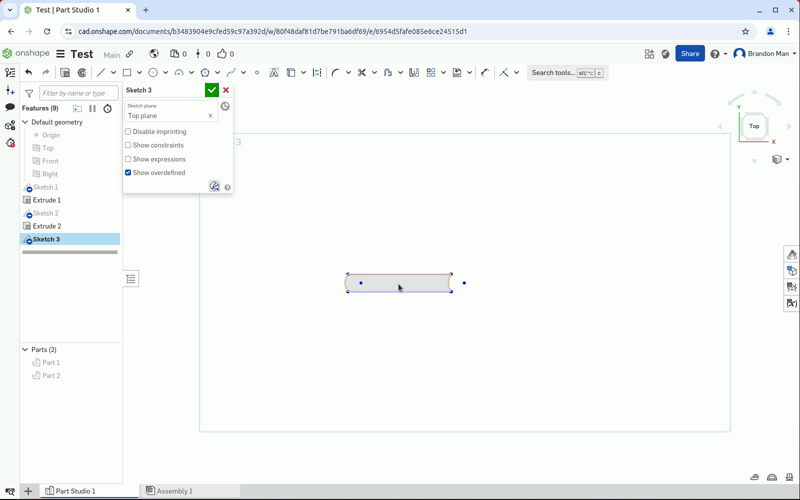
scroll(6)
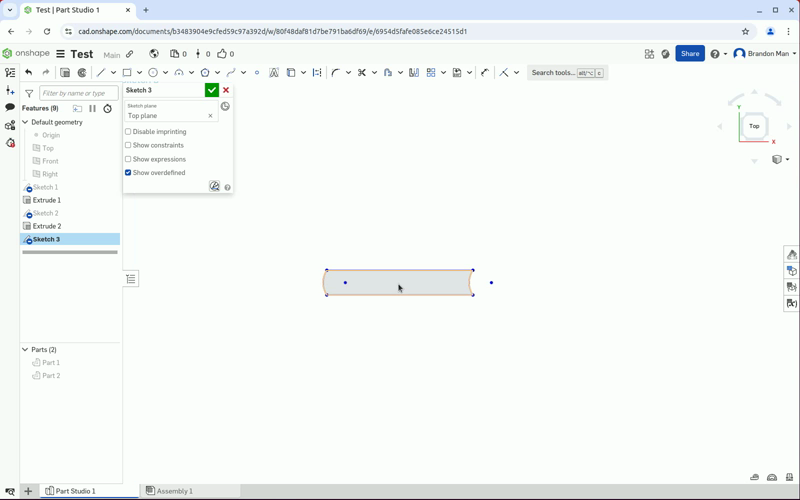
scroll(6)
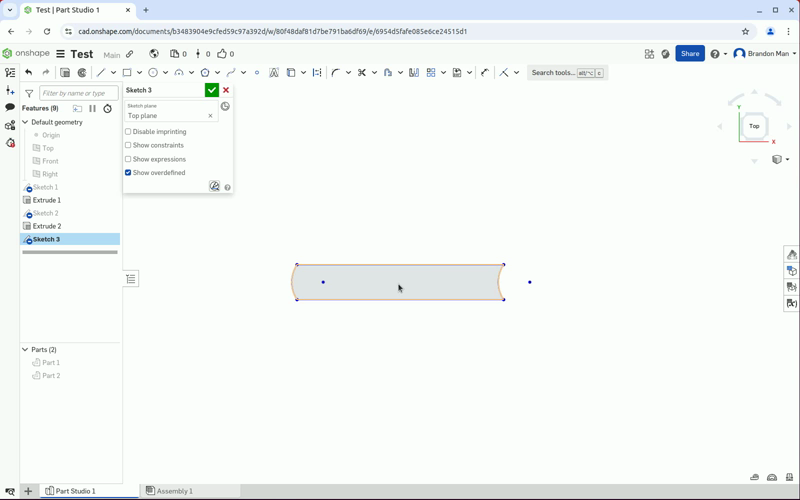
scroll(6)
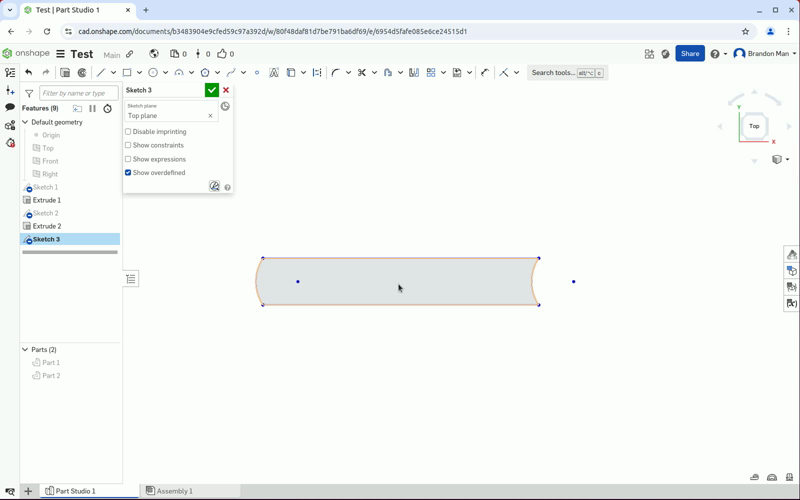
scroll(6)
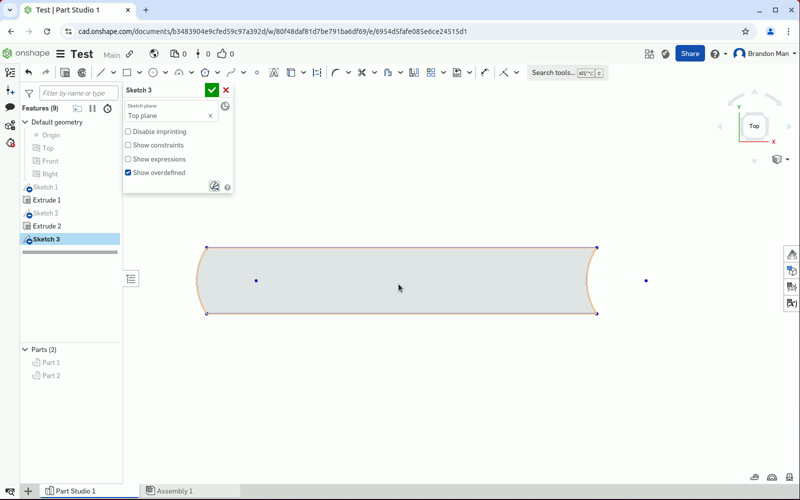
scroll(6)
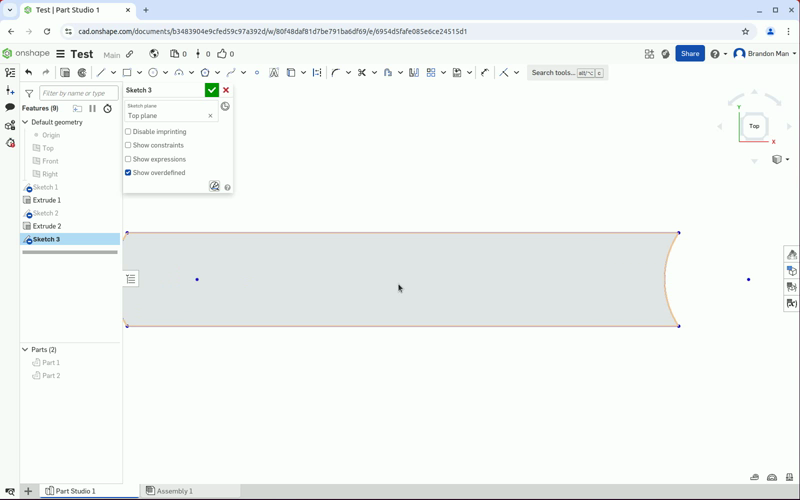
scroll(6)
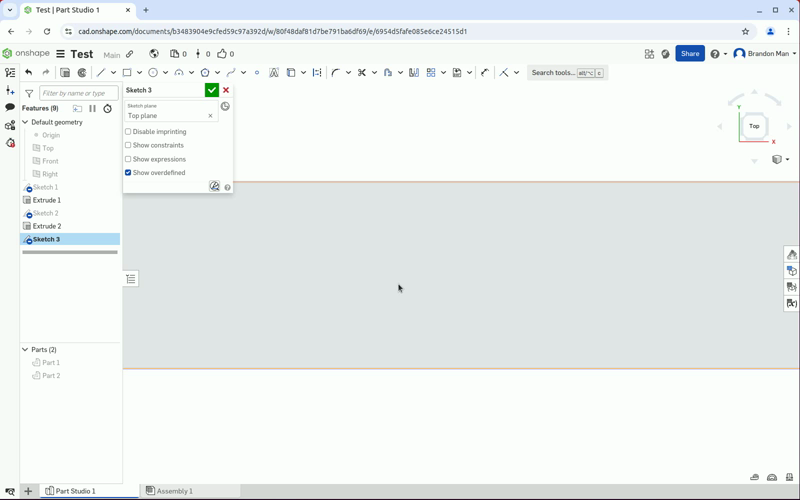
click(398, 283)
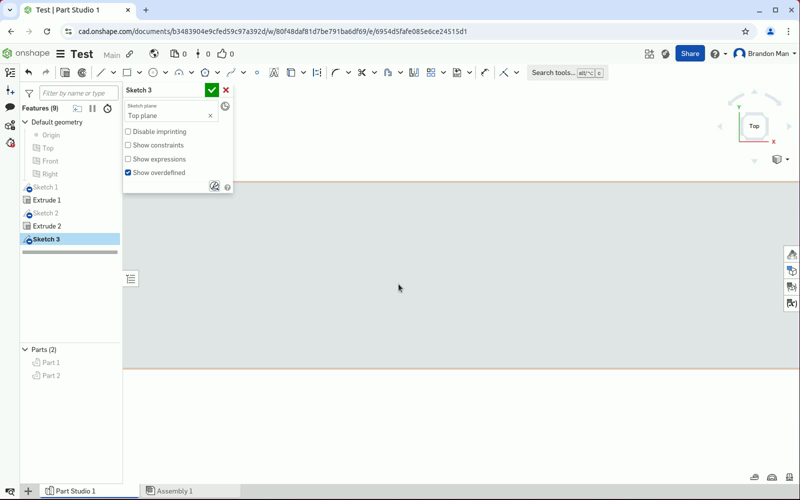
scroll(-6)
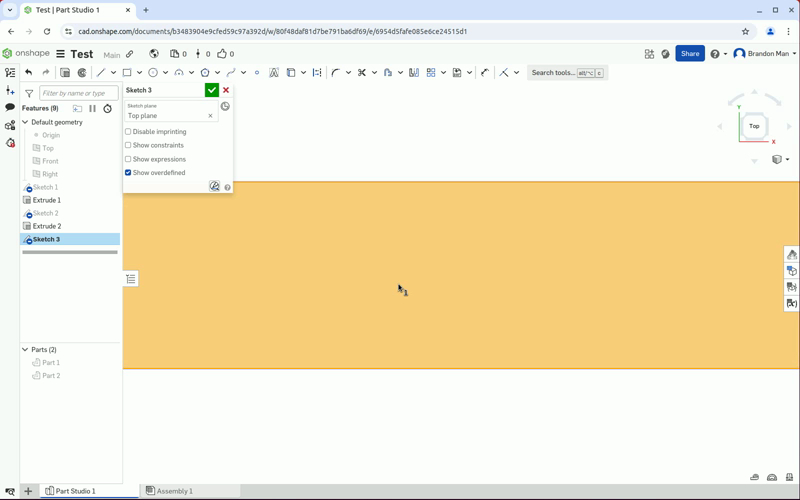
scroll(-6)
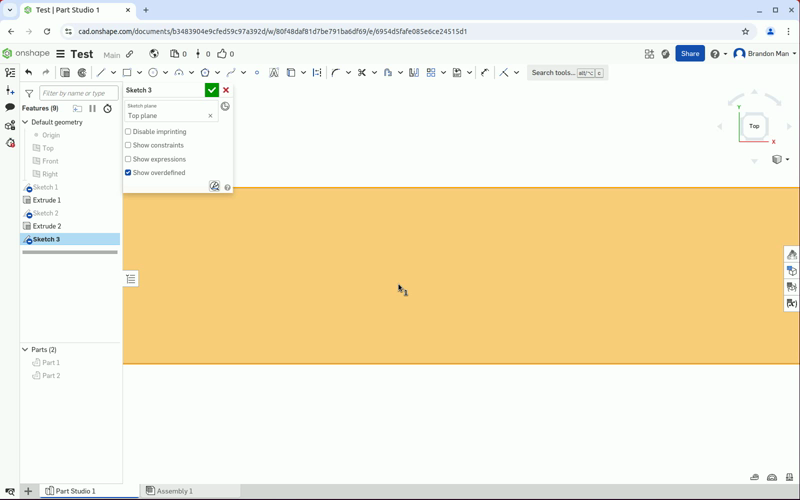
scroll(-6)
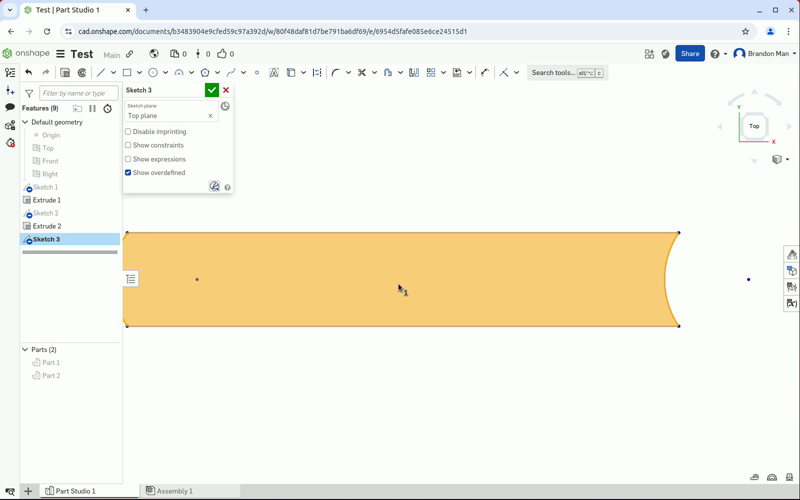
scroll(-6)
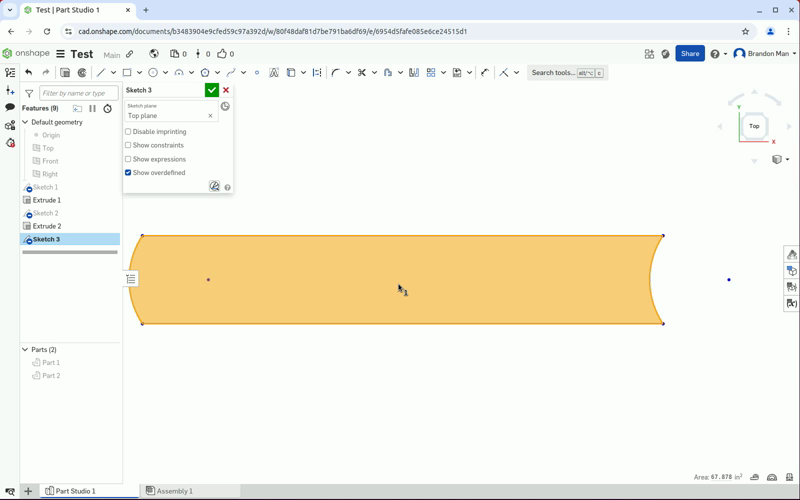
scroll(-6)
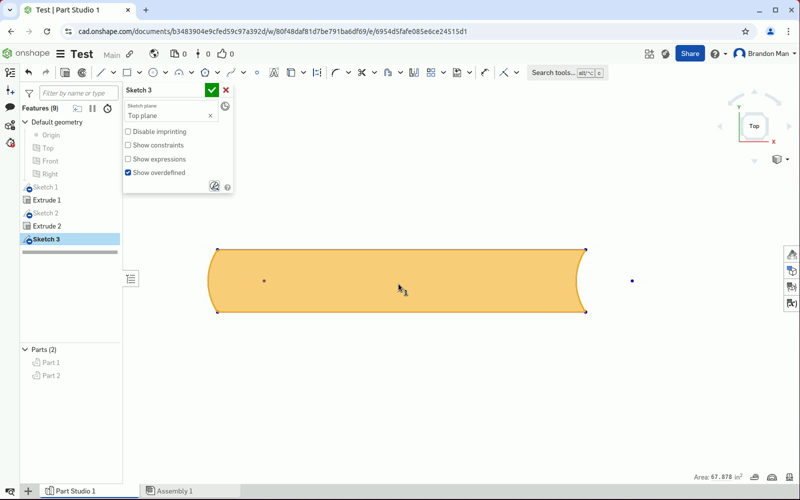
scroll(-6)
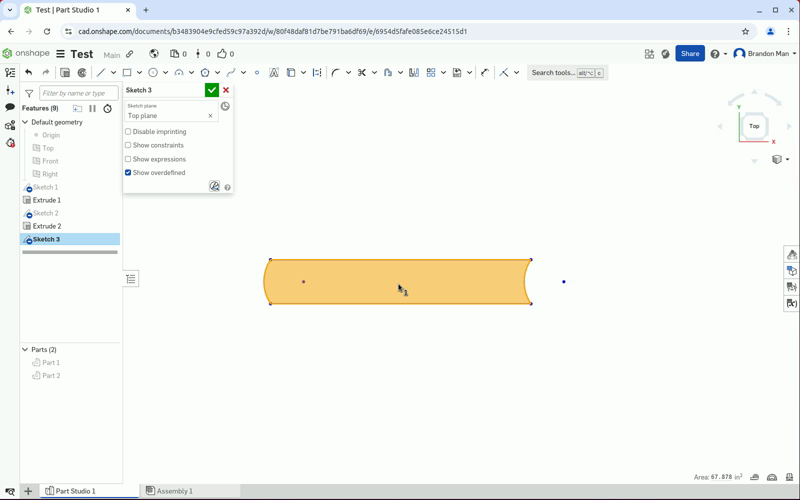
scroll(-6)
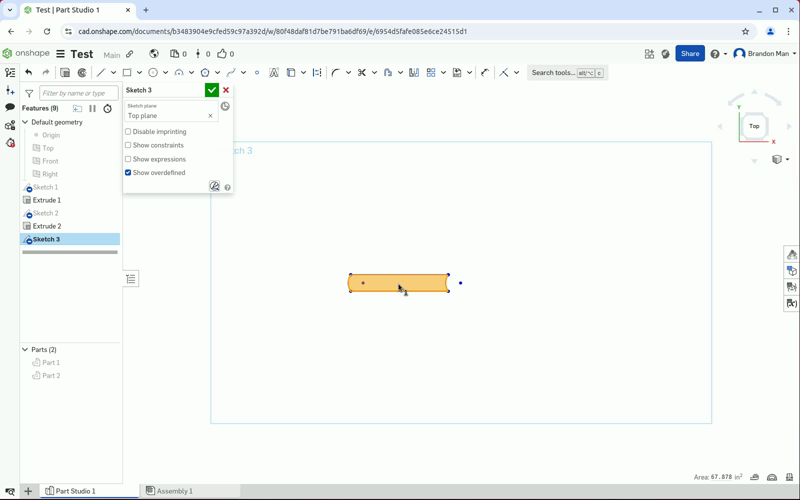
mouse_move(73, 352)
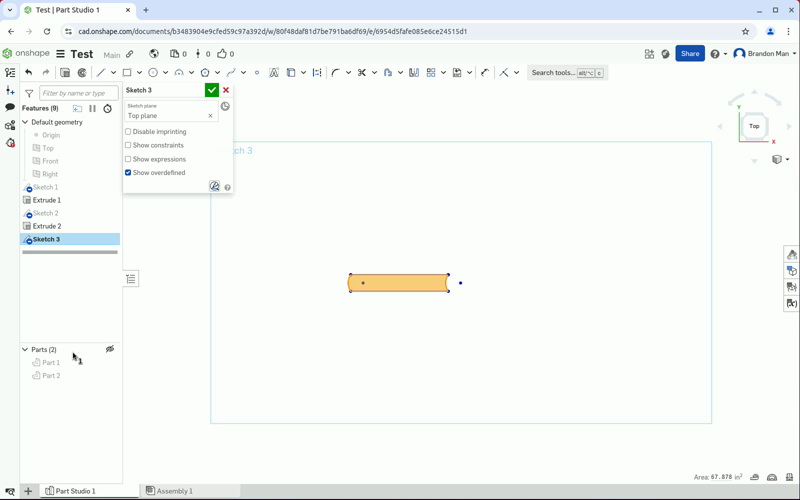
key(shift+y)
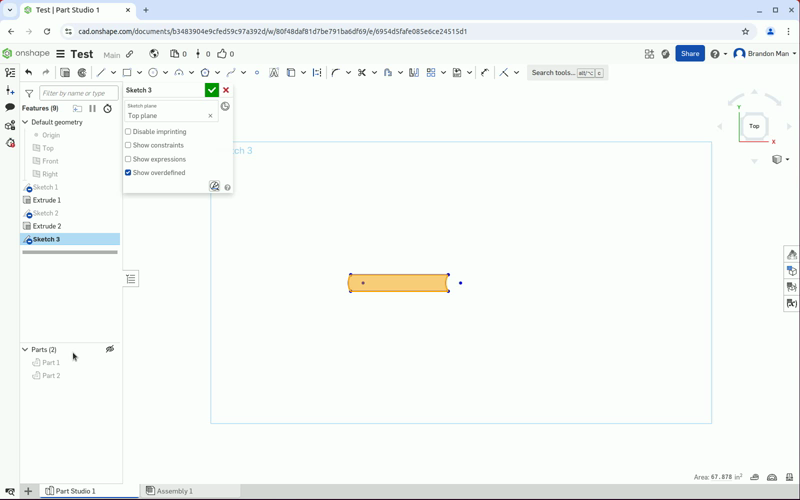
key(shift+e)
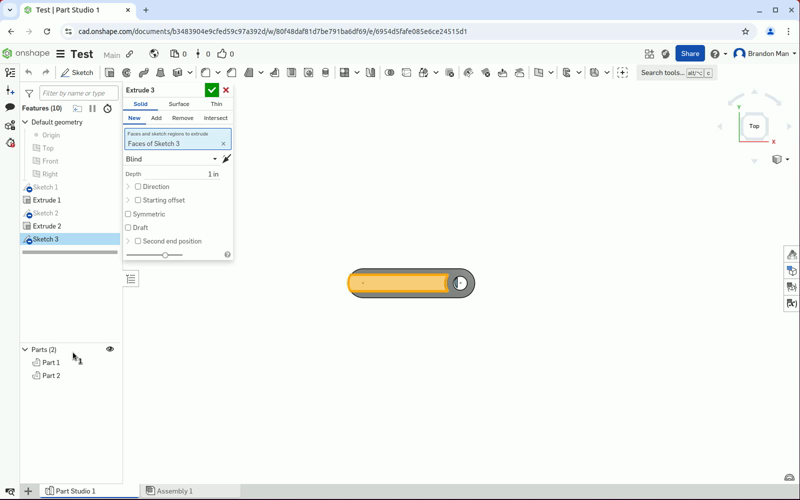
mouse_move(143, 106)
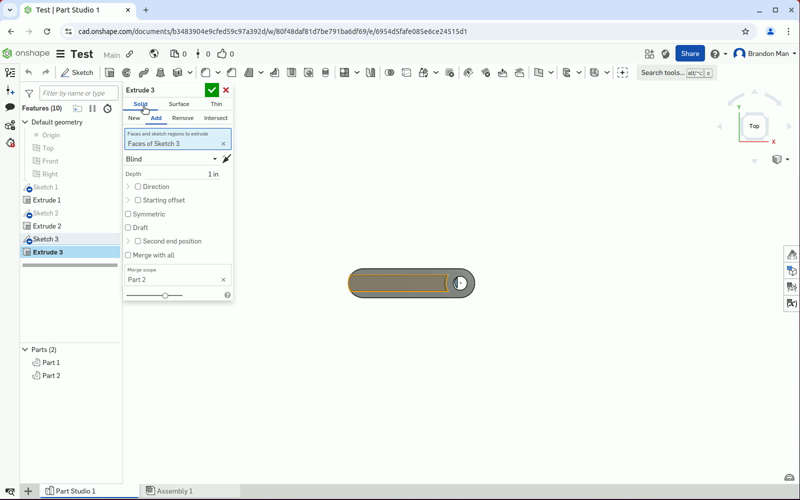
click(143, 106)
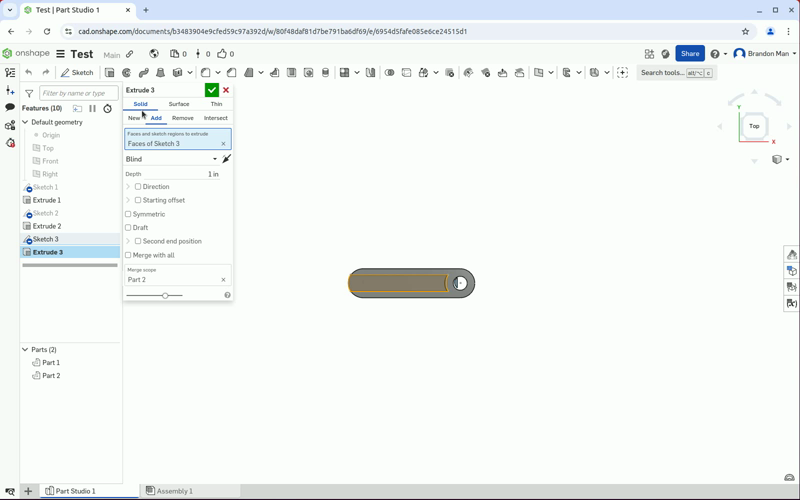
mouse_move(137, 120)
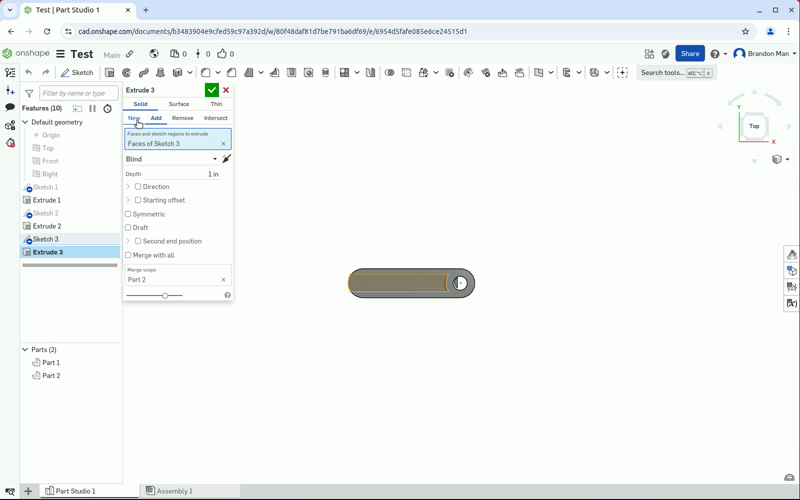
click(137, 120)
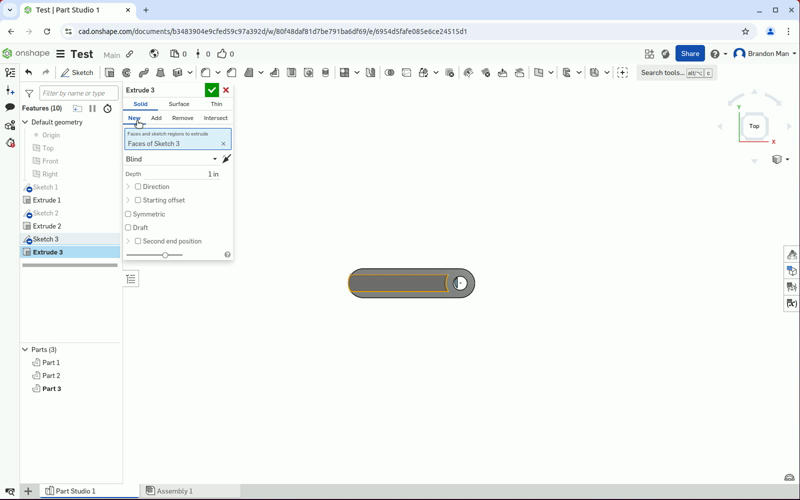
key(tab, 4)
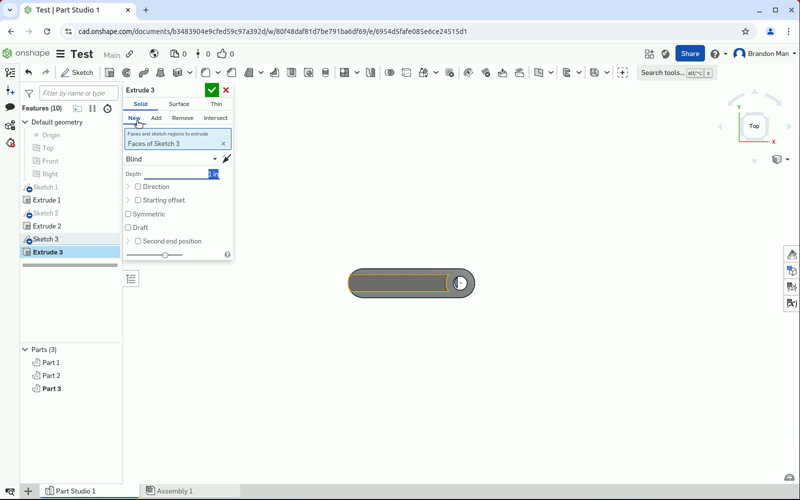
text(1.444)
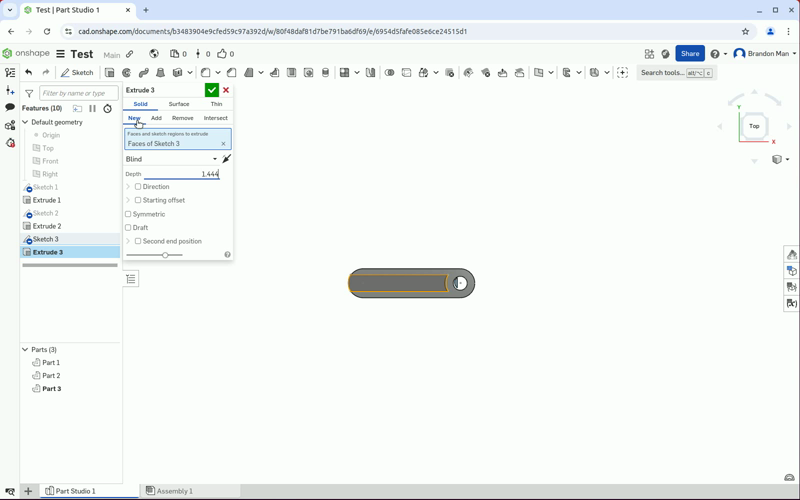
key(enter)
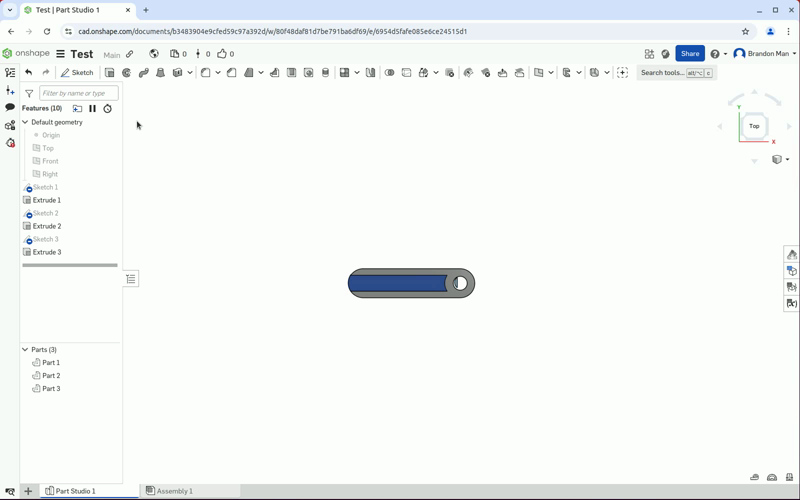
key(shift+h)
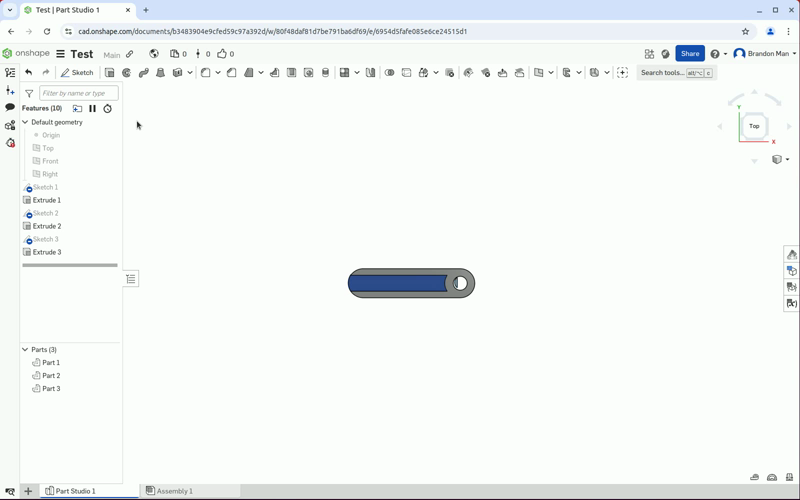
key(shift+h)
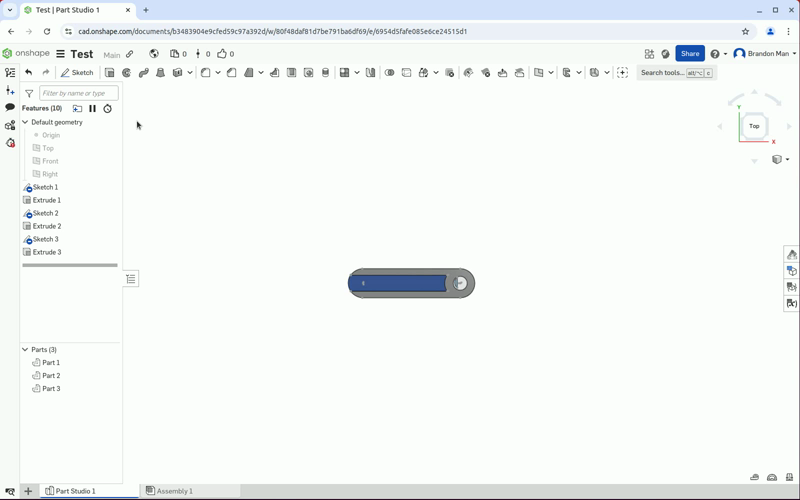
key(shift+7)
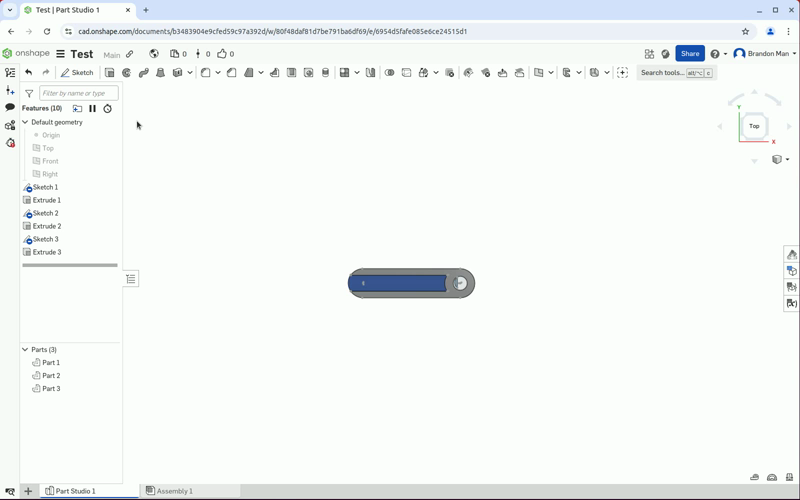
key(up, 3)
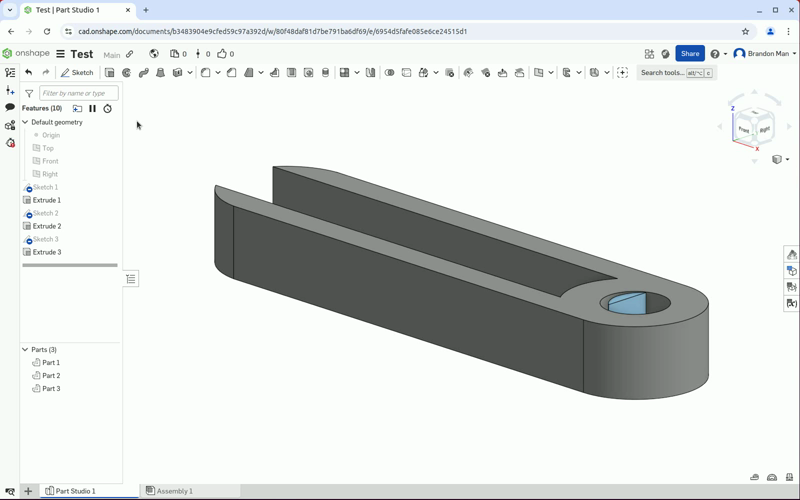
key(left, 3)
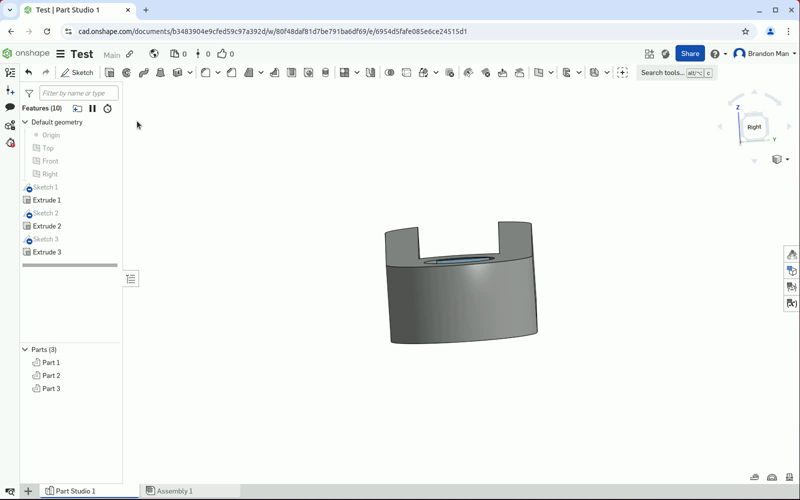
key(right, 3)
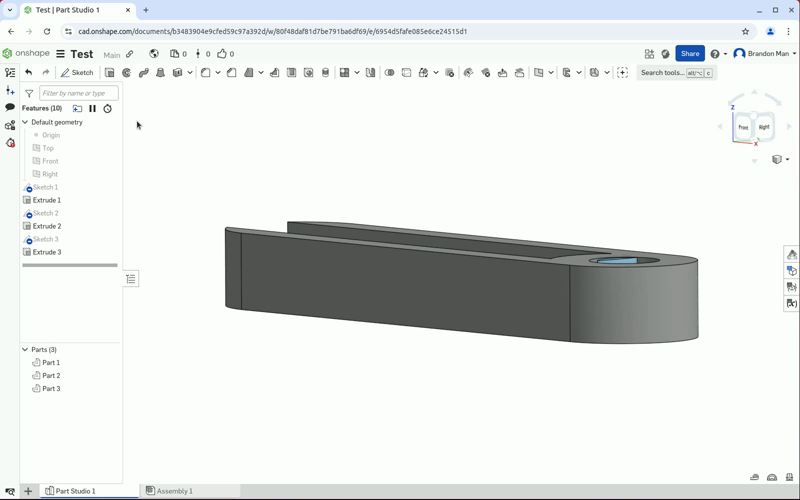
key(down, 3)
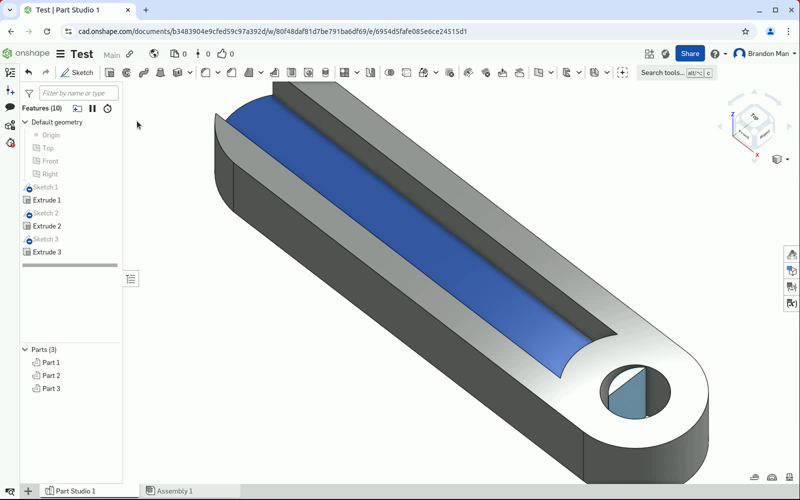
mouse_move(73, 189)
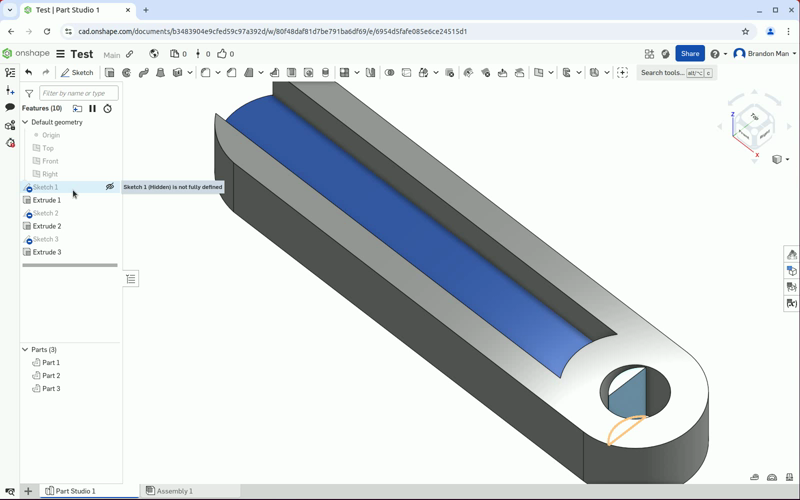
click(73, 189)